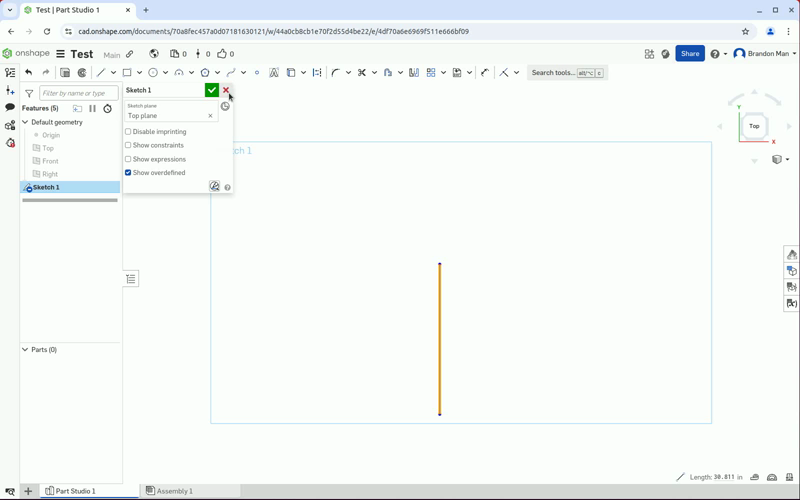
key(shift+h)
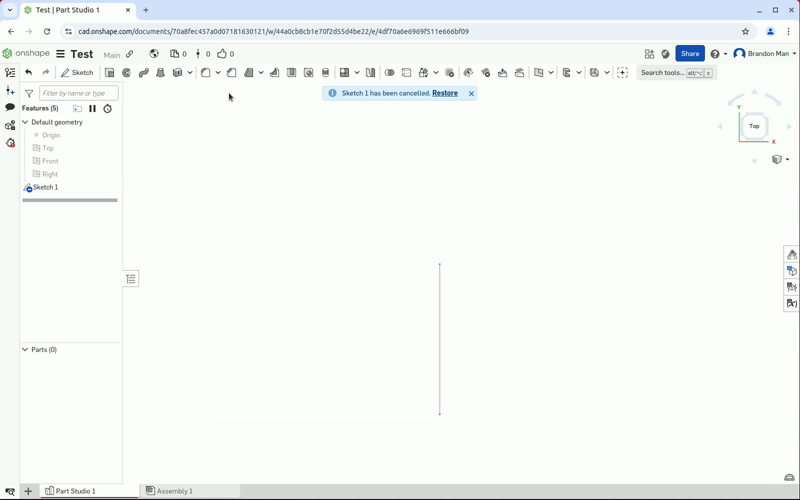
key(shift+s)
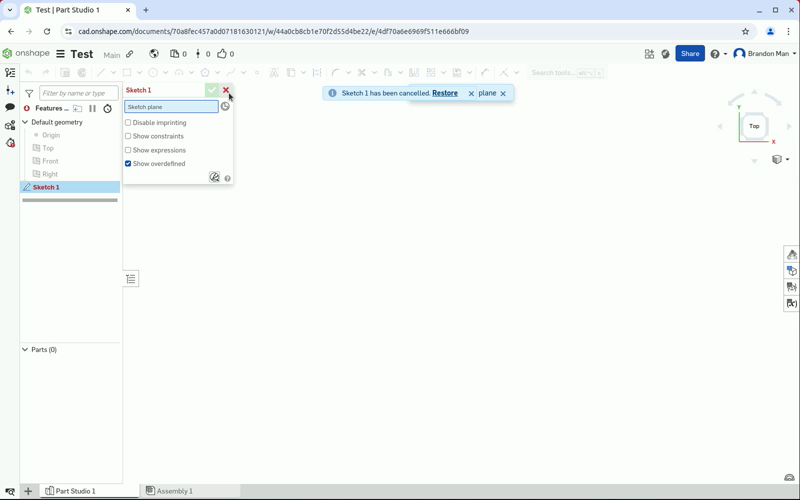
mouse_move(73, 150)
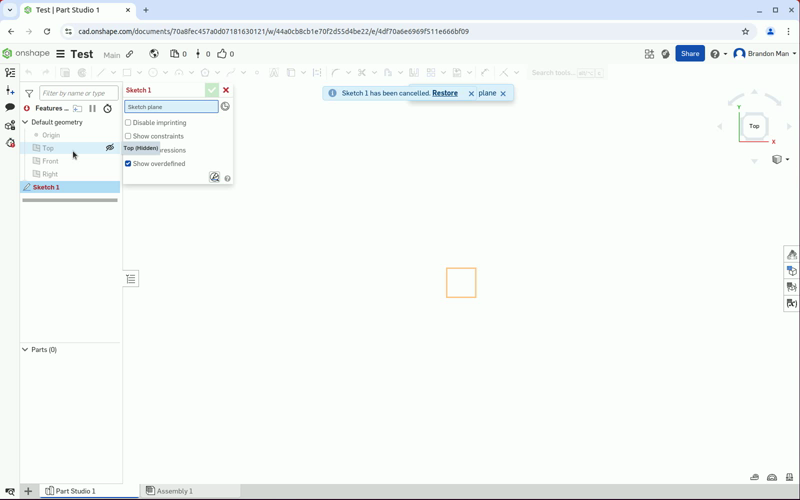
click(73, 150)
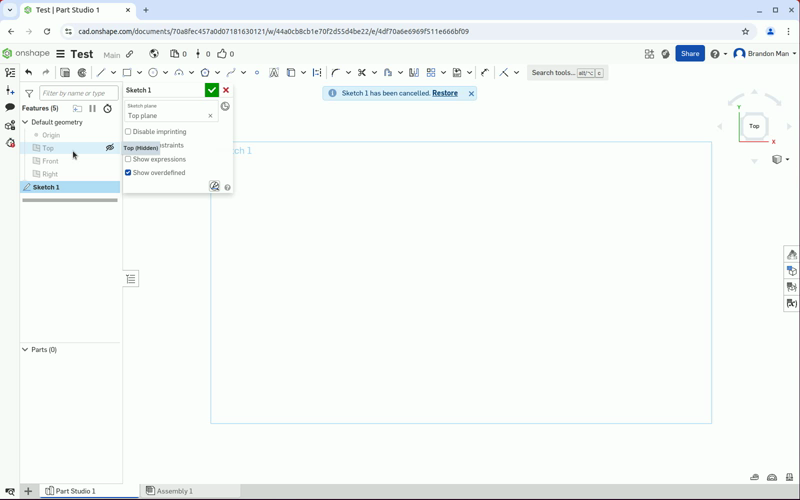
mouse_move(73, 352)
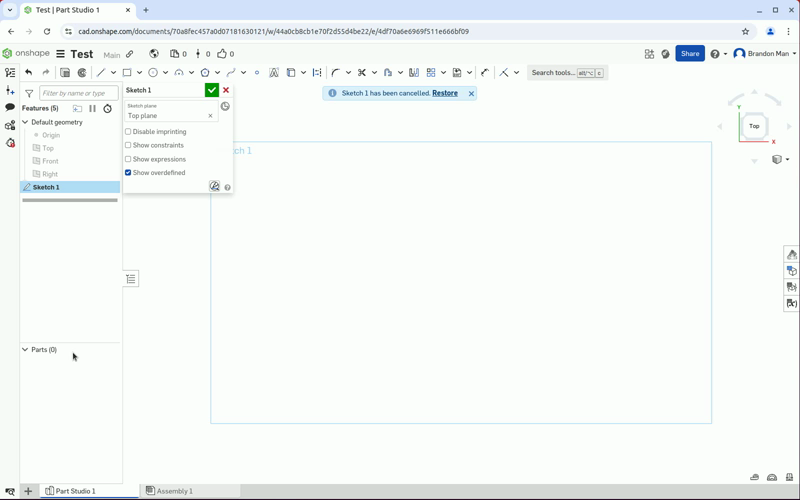
key(y)
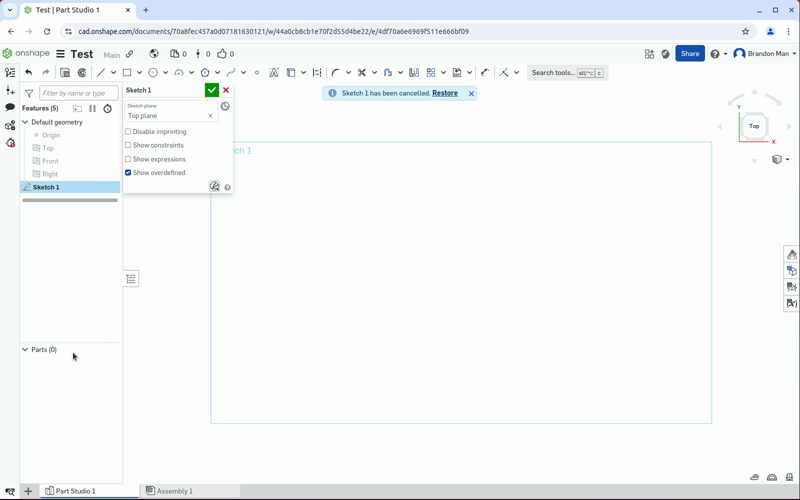
key(c)
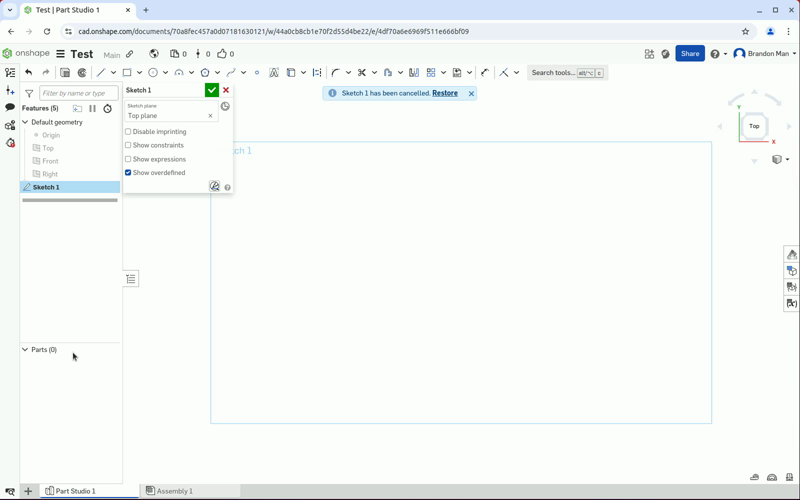
key_down(shift)
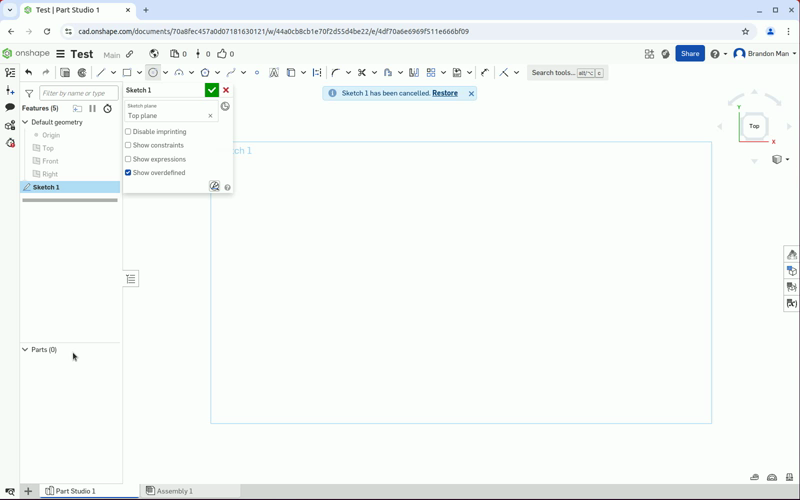
mouse_move(461, 282)
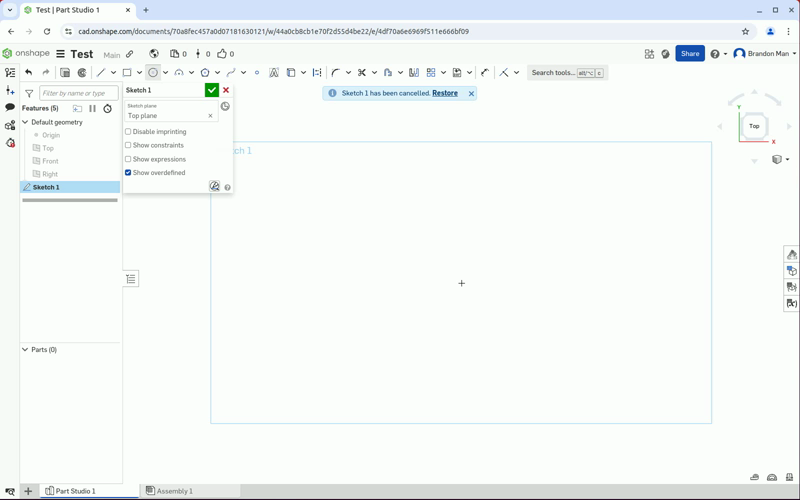
click(461, 282)
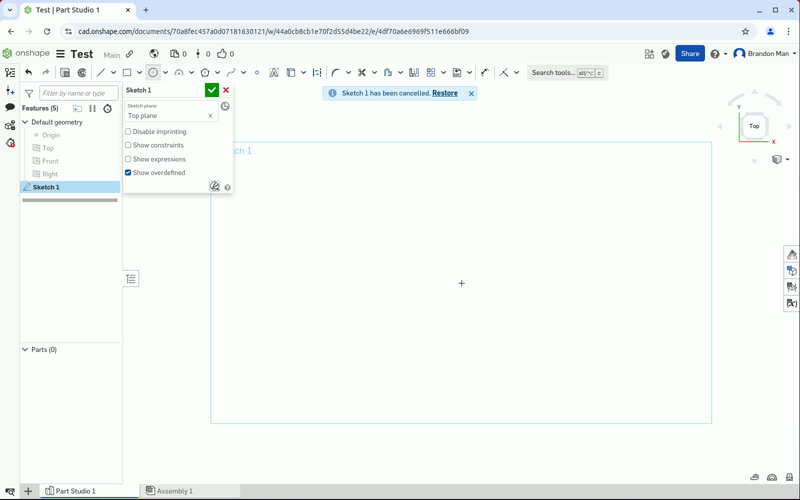
key_up(shift)
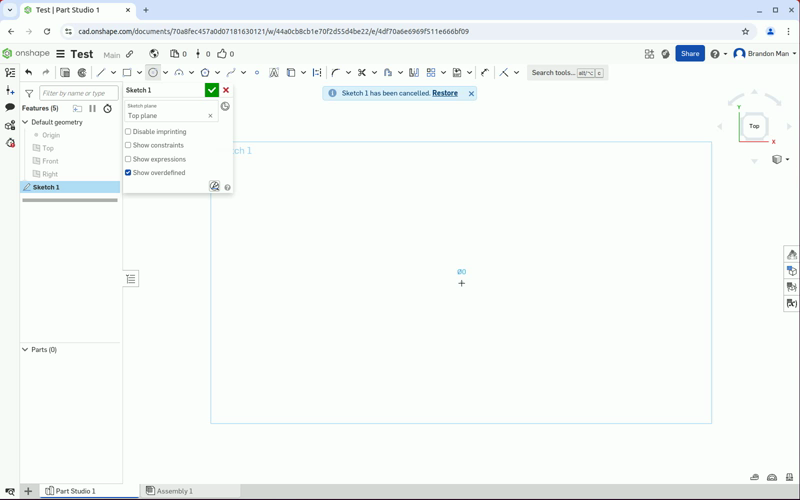
mouse_move(504, 282)
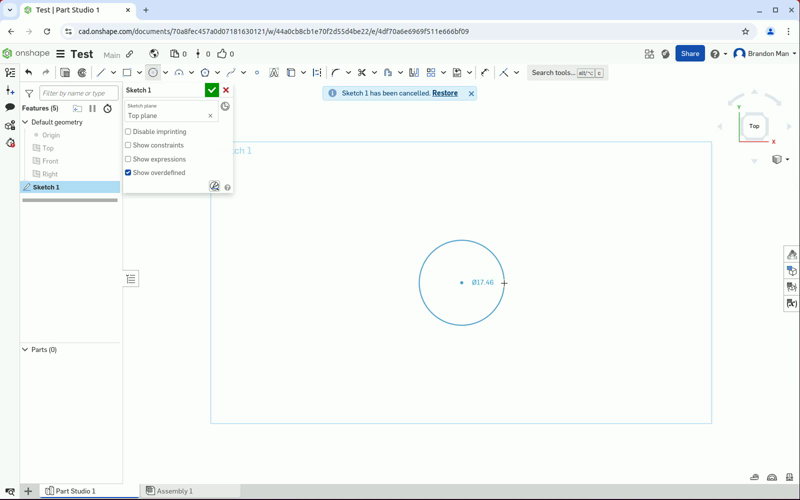
click(504, 282)
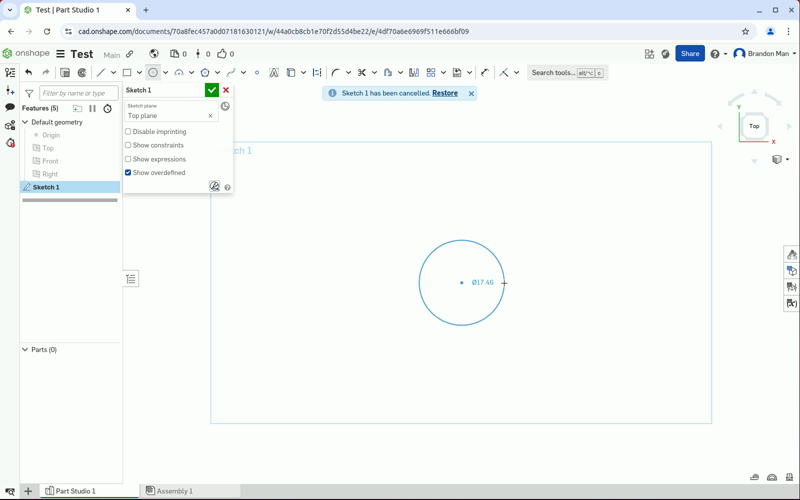
key(esc)
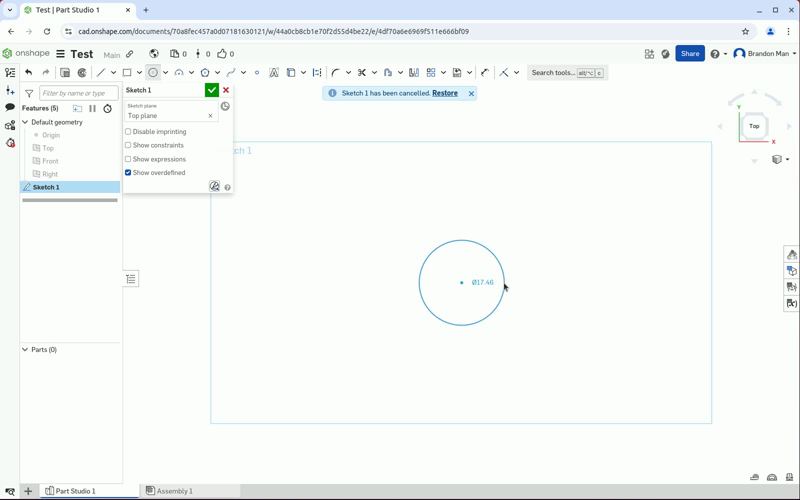
key(c)
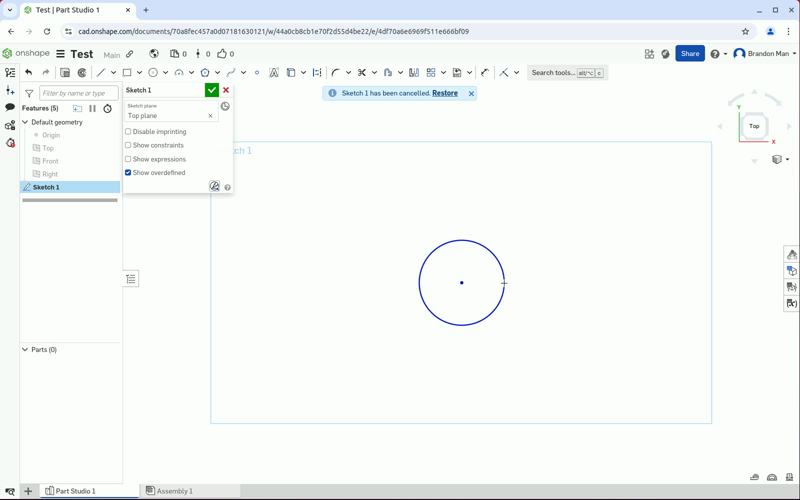
key_down(shift)
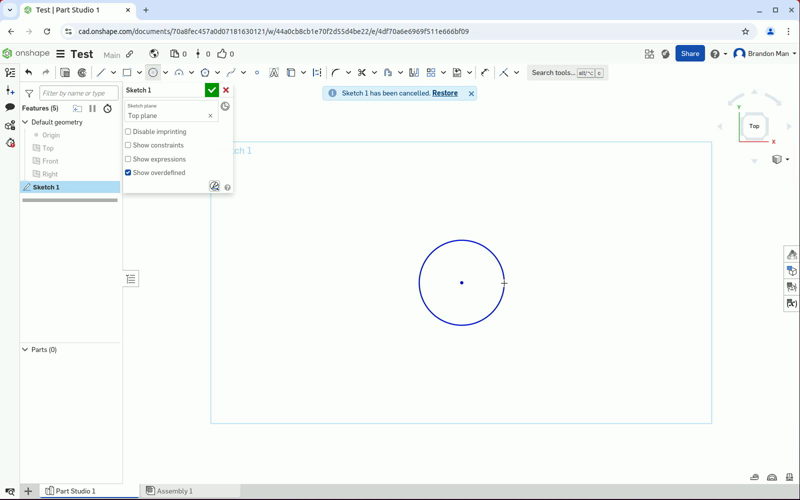
mouse_move(461, 282)
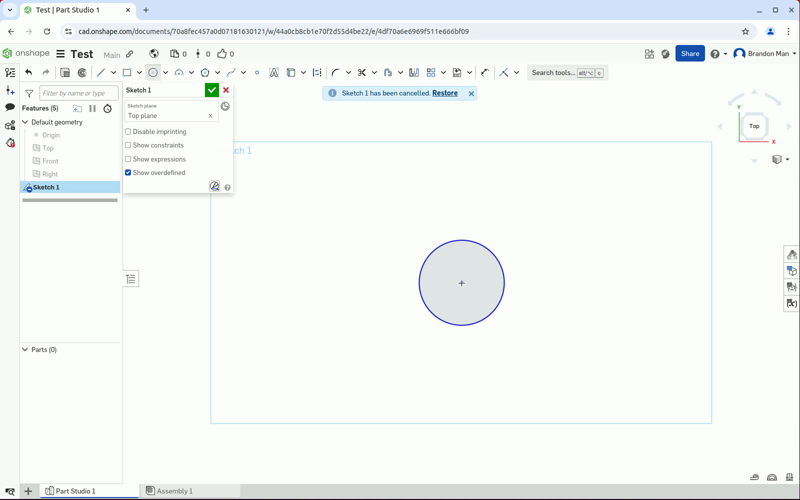
click(461, 282)
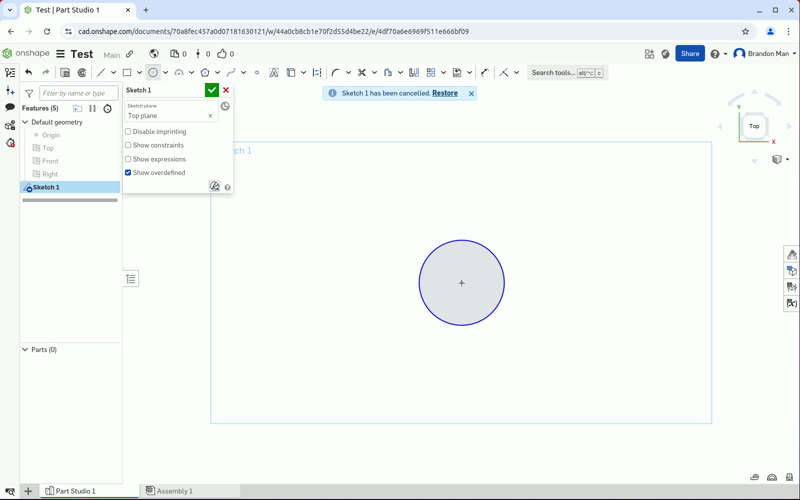
key_up(shift)
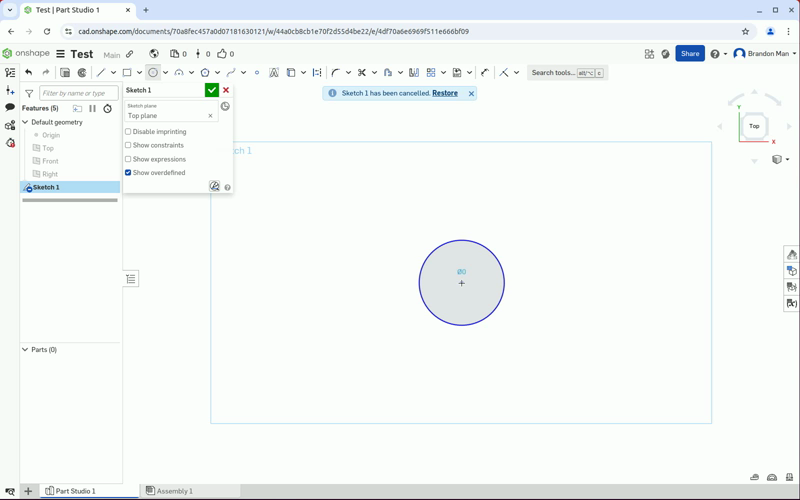
mouse_move(498, 282)
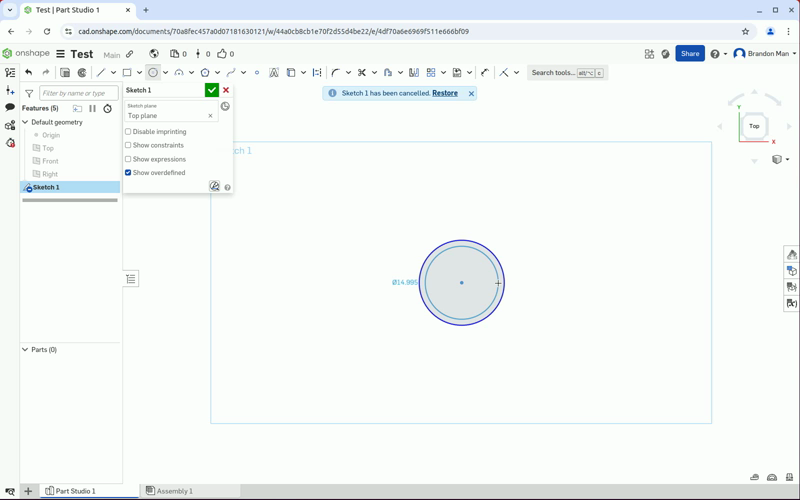
click(498, 282)
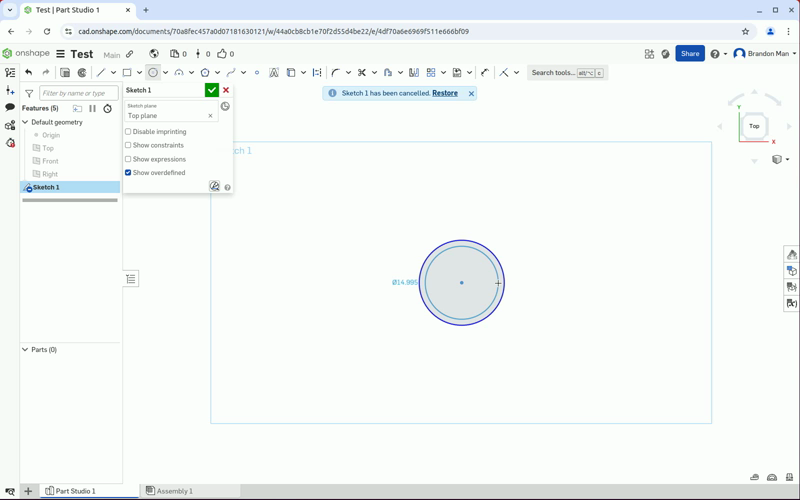
key(esc)
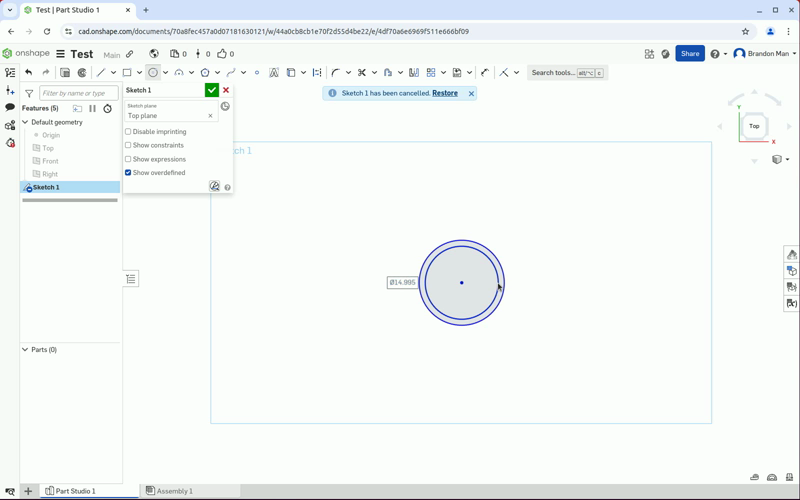
mouse_move(495, 299)
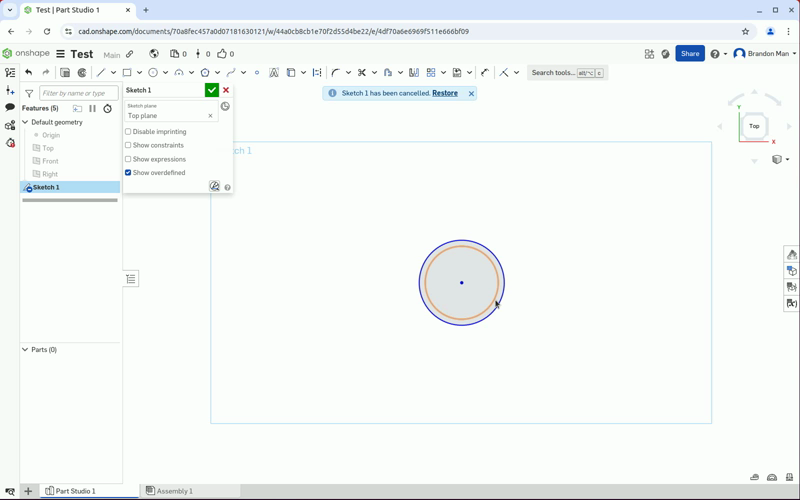
scroll(6)
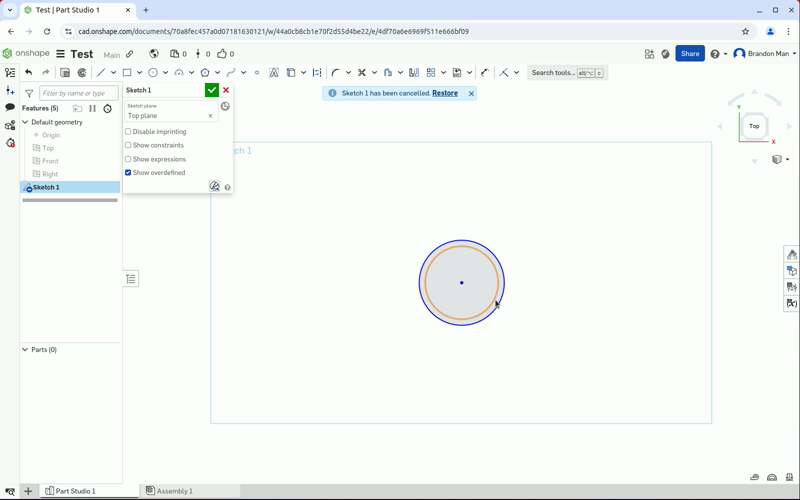
scroll(6)
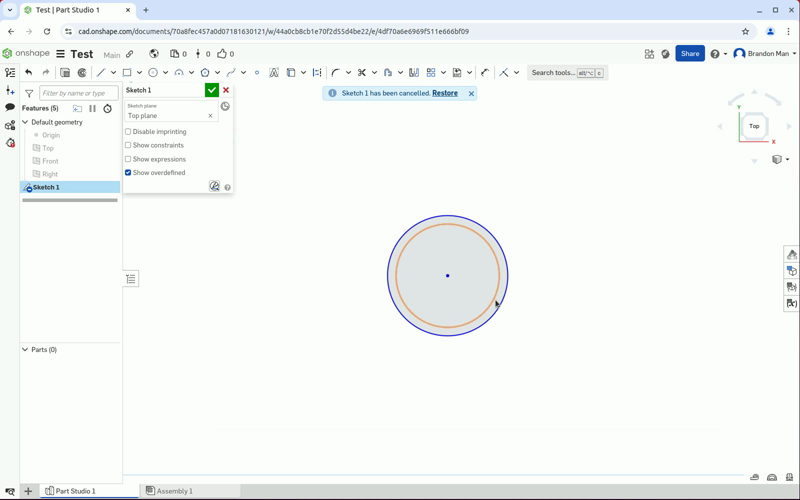
scroll(6)
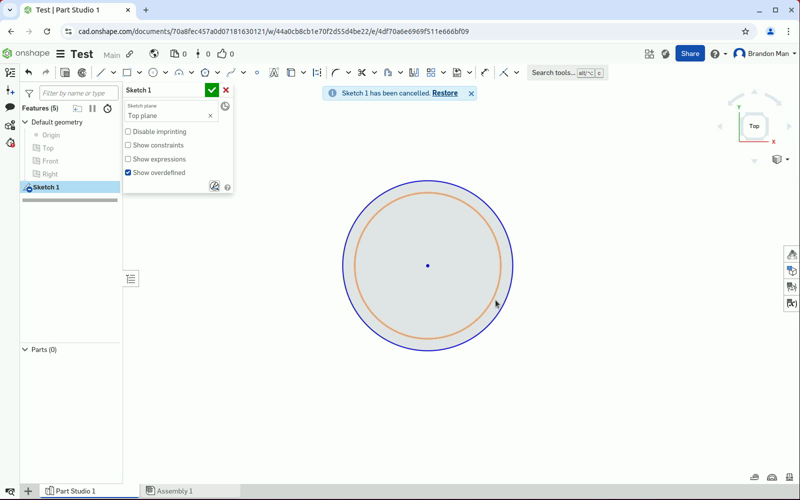
scroll(6)
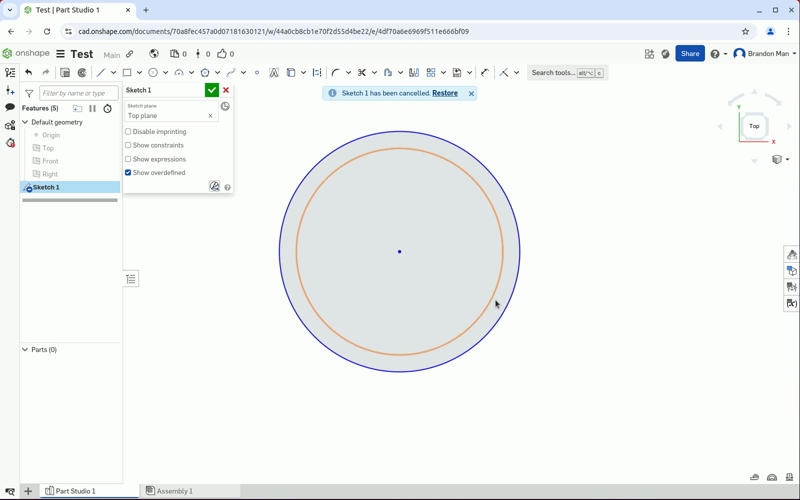
scroll(6)
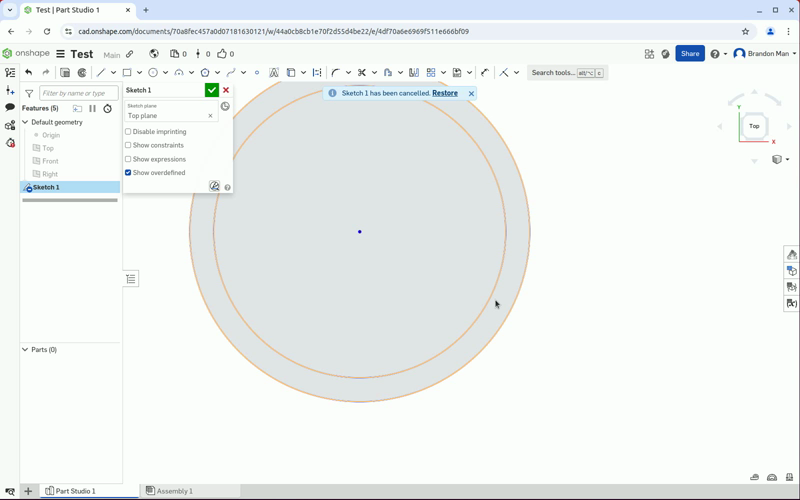
scroll(6)
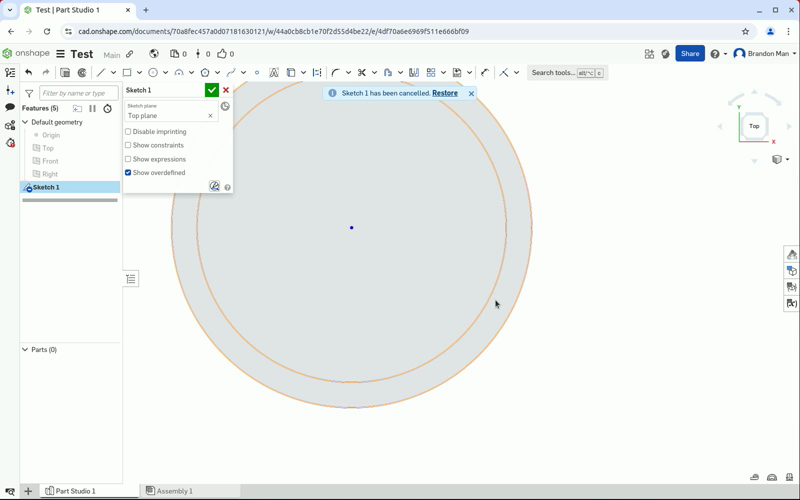
scroll(6)
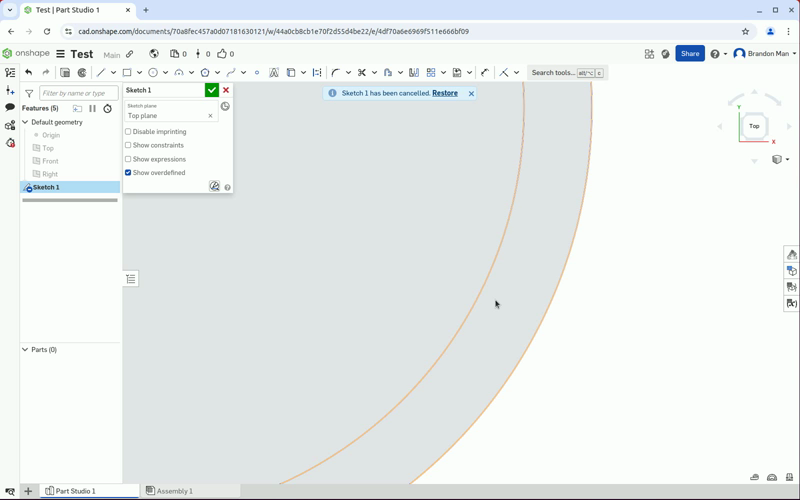
click(495, 299)
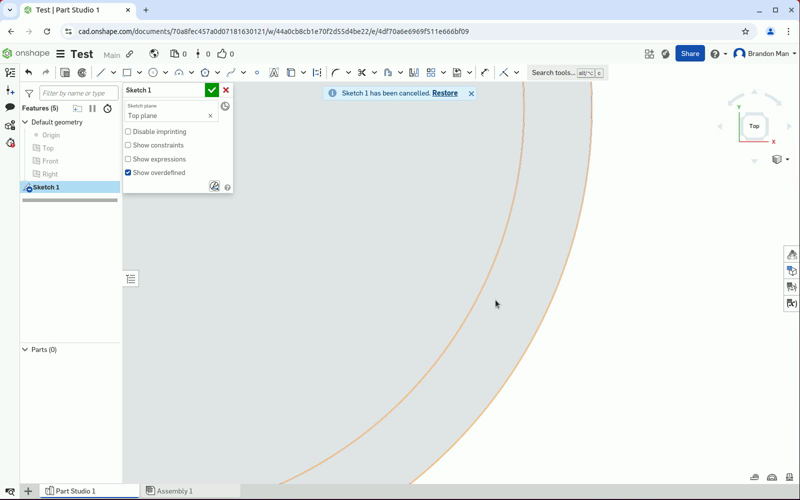
scroll(-6)
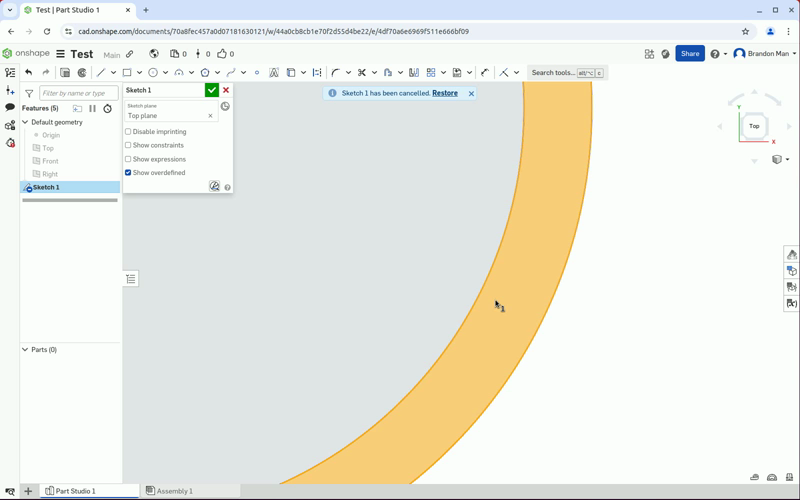
scroll(-6)
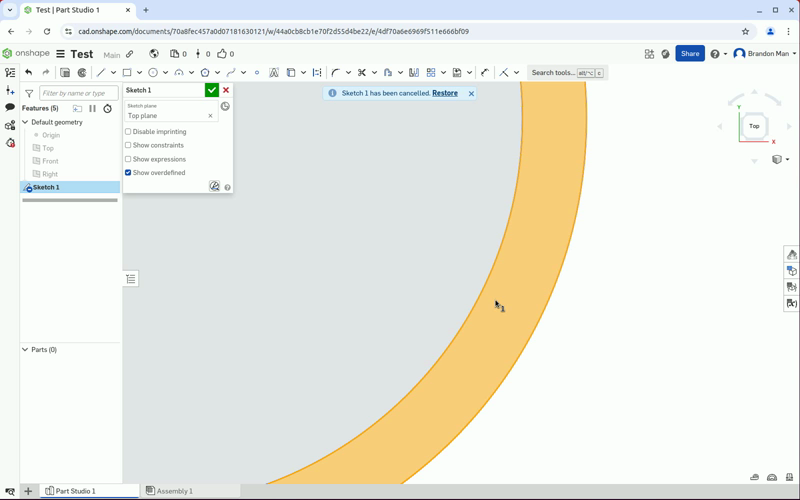
scroll(-6)
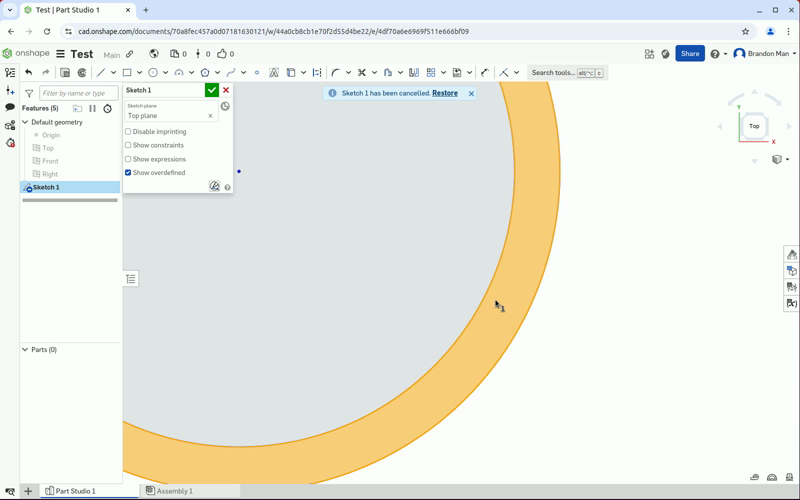
scroll(-6)
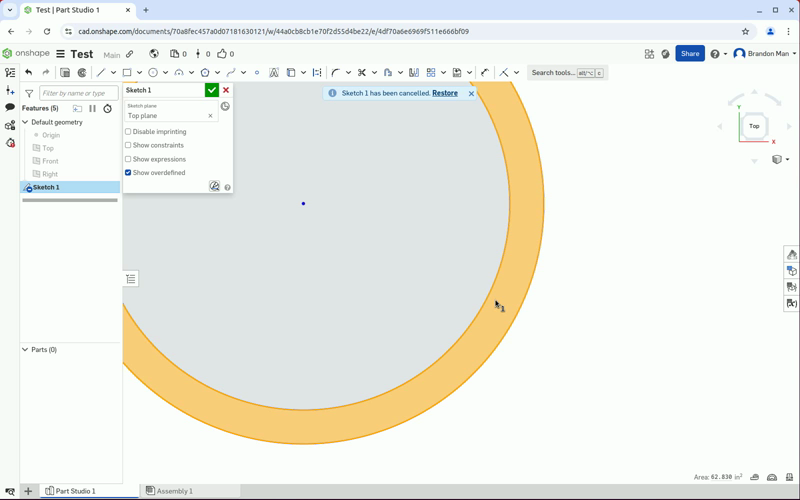
scroll(-6)
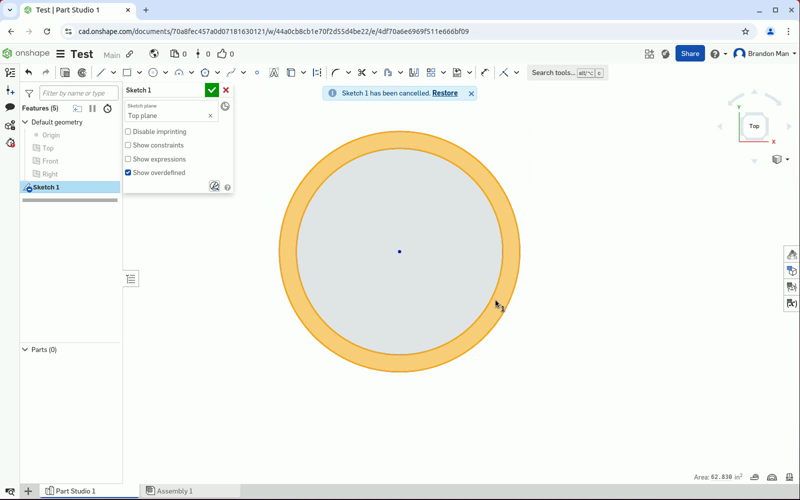
scroll(-6)
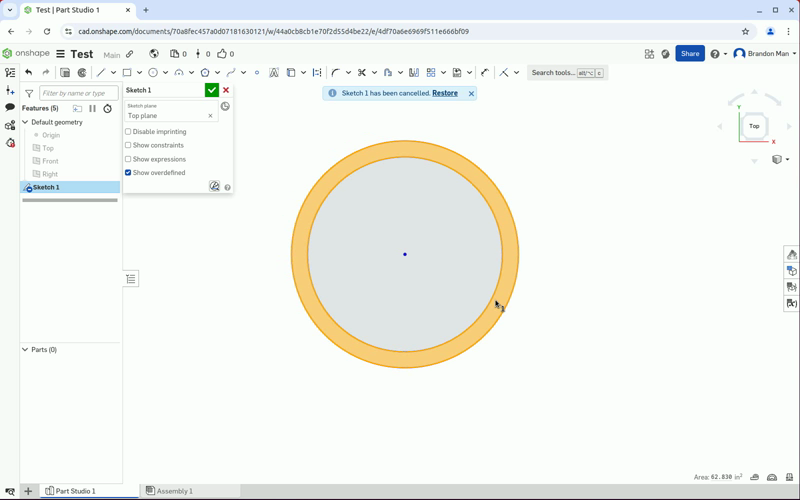
scroll(-6)
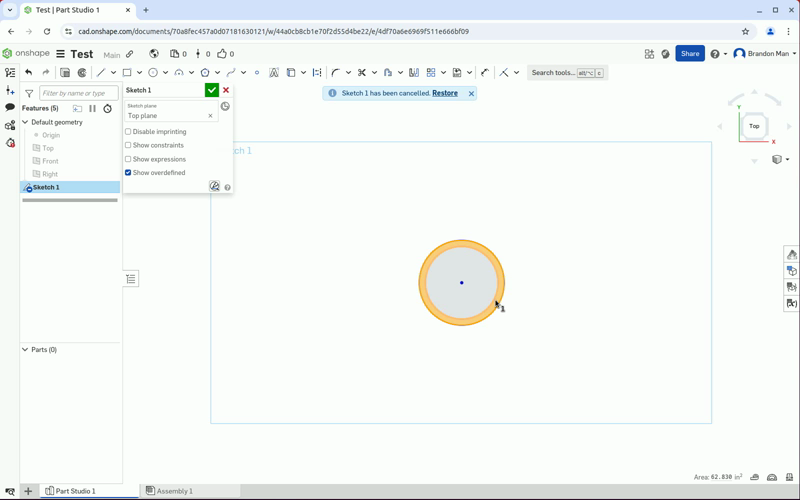
mouse_move(73, 352)
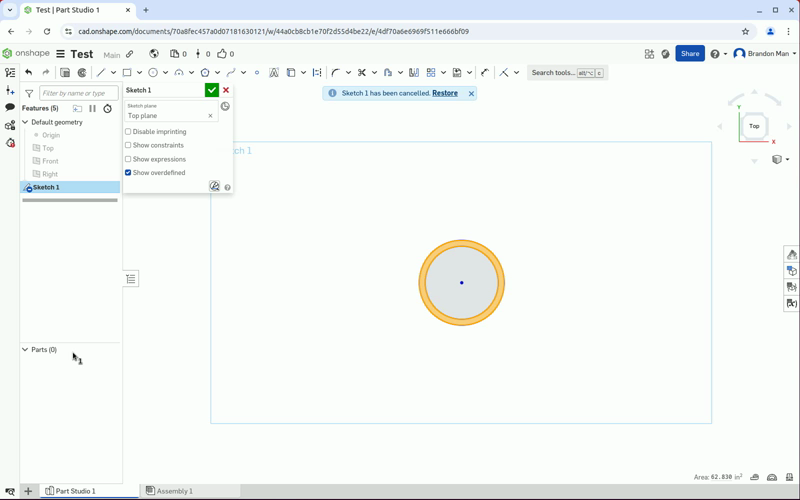
key(shift+y)
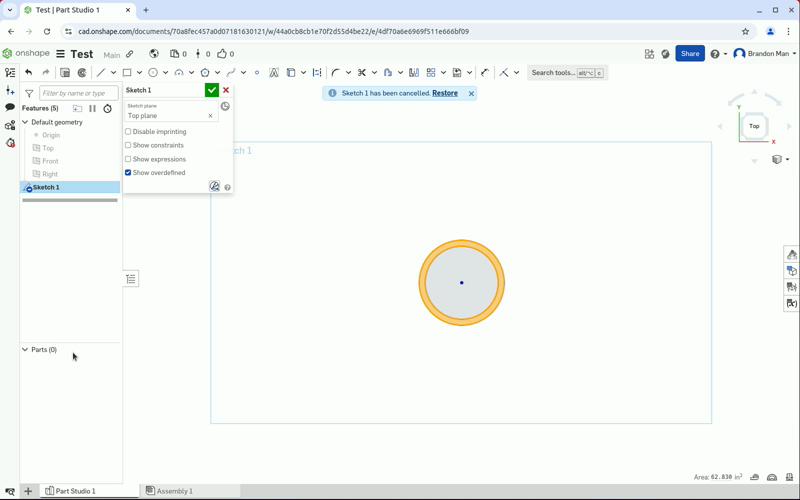
key(shift+e)
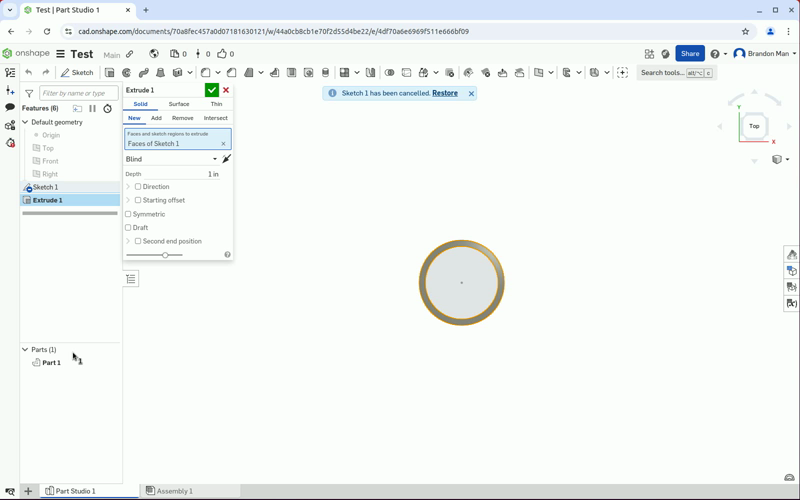
mouse_move(143, 106)
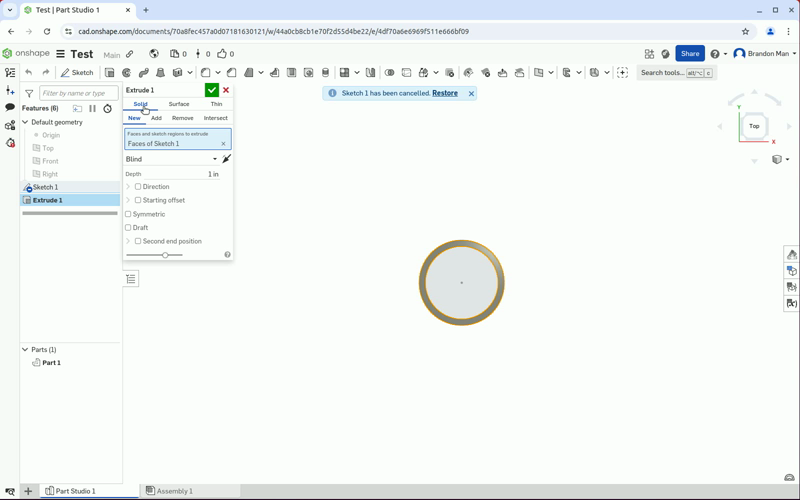
click(143, 106)
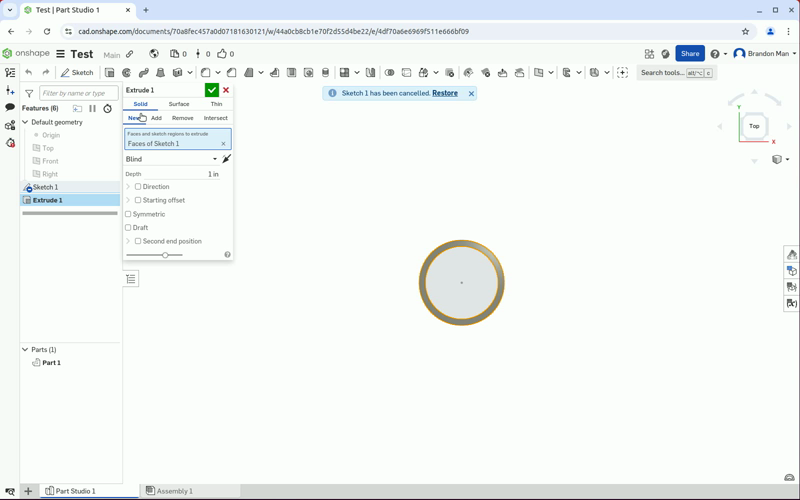
mouse_move(137, 120)
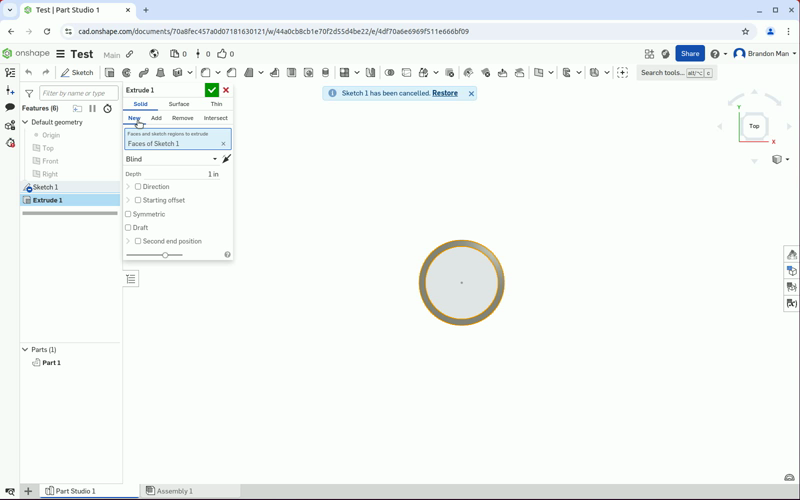
click(137, 120)
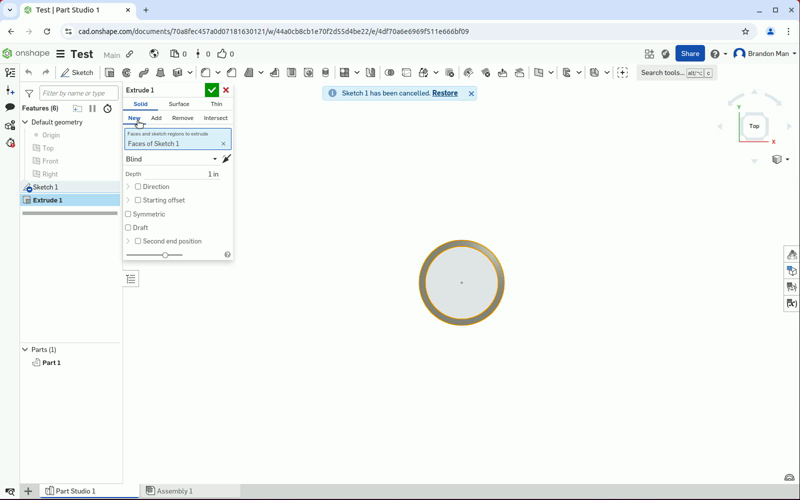
key(tab, 4)
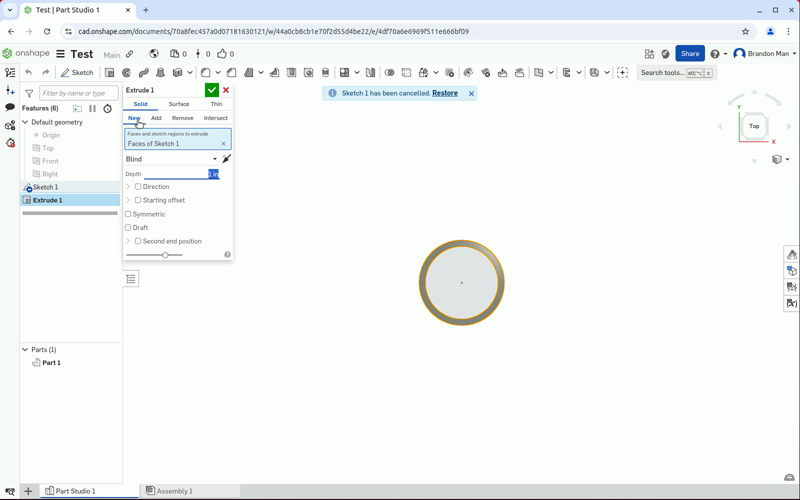
text(5.296)
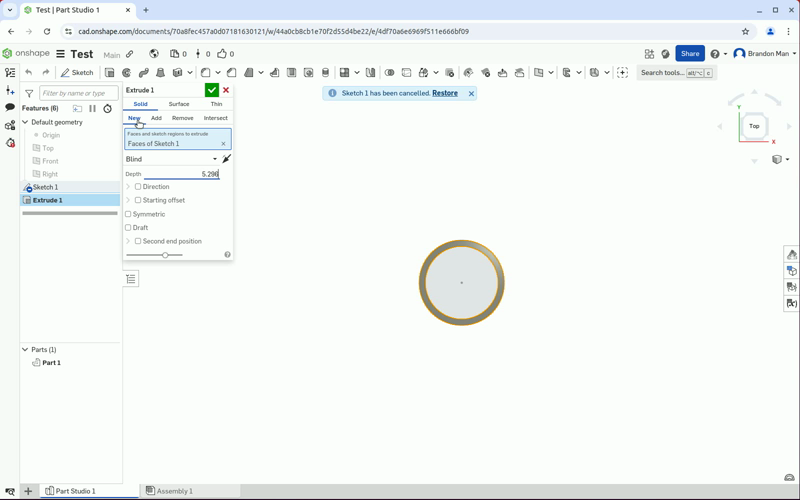
key(enter)
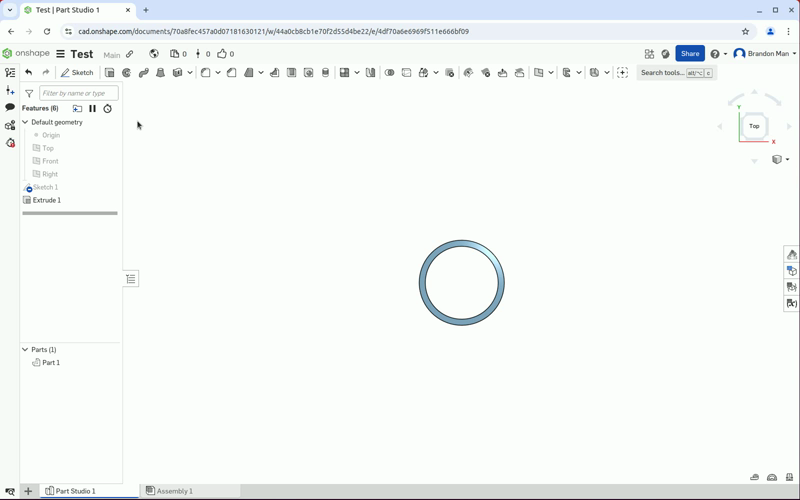
key(shift+h)
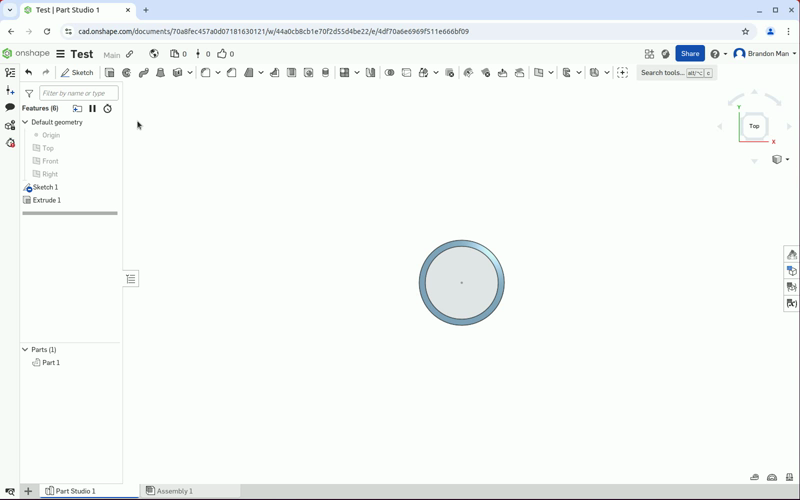
key(shift+h)
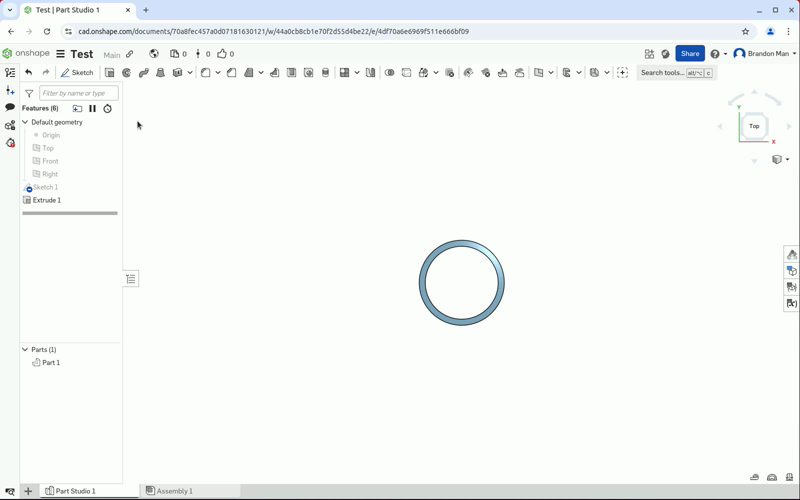
mouse_move(73, 189)
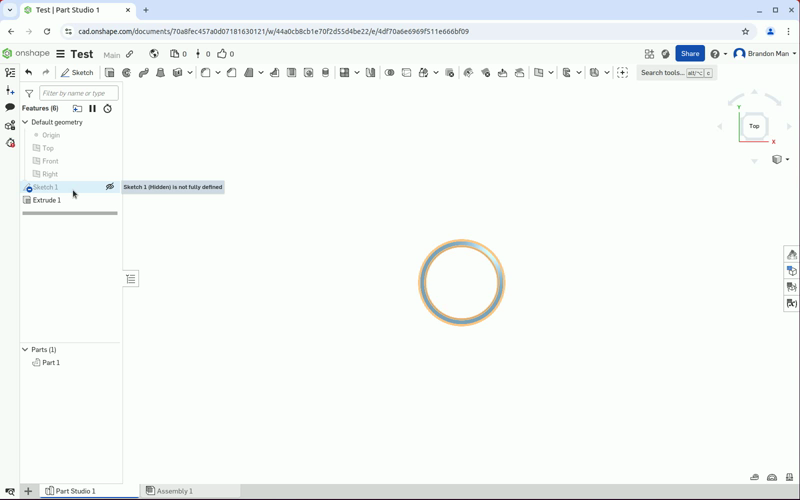
click(73, 189)
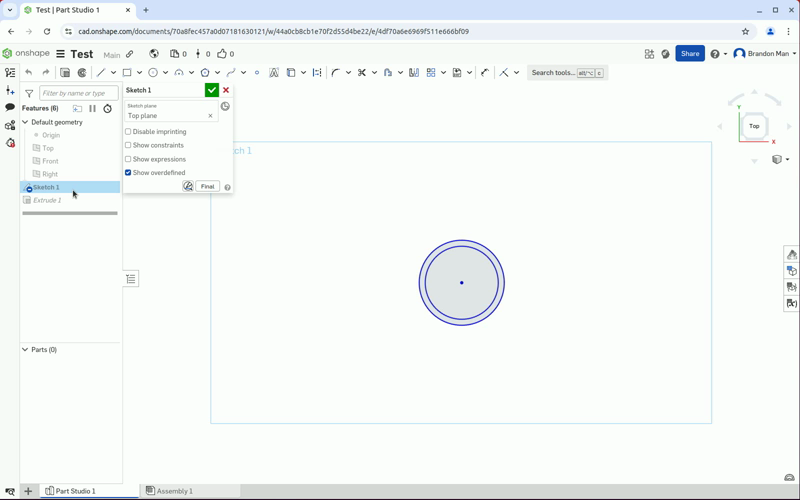
mouse_move(229, 92)
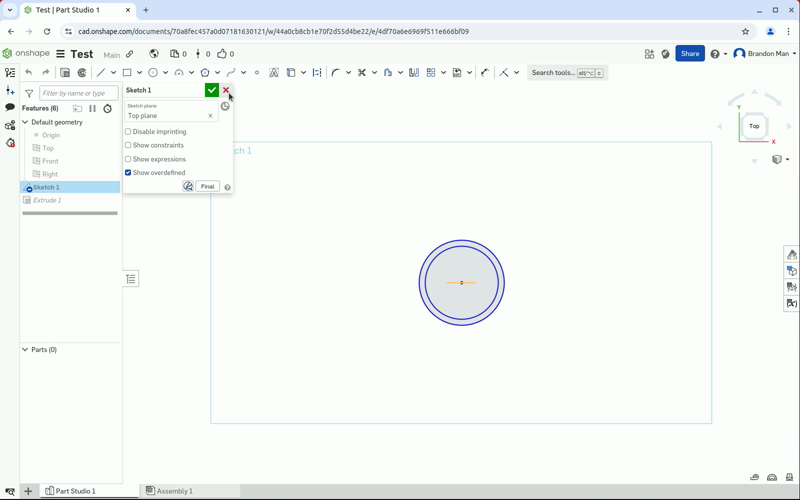
click(229, 92)
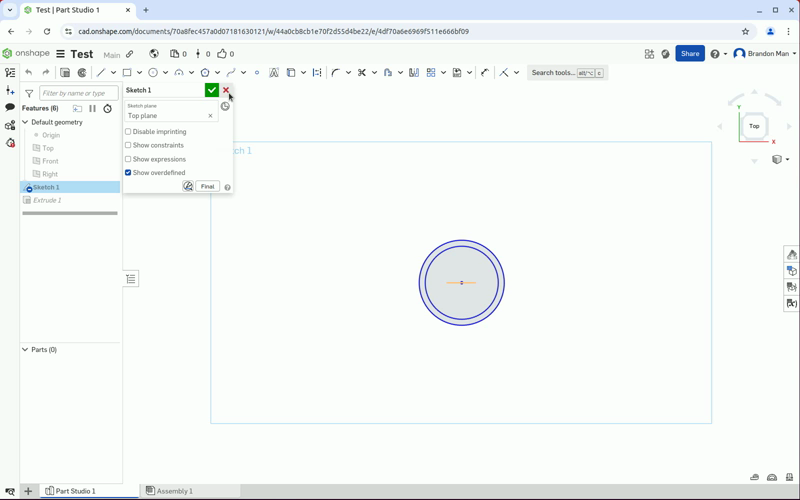
key(shift+s)
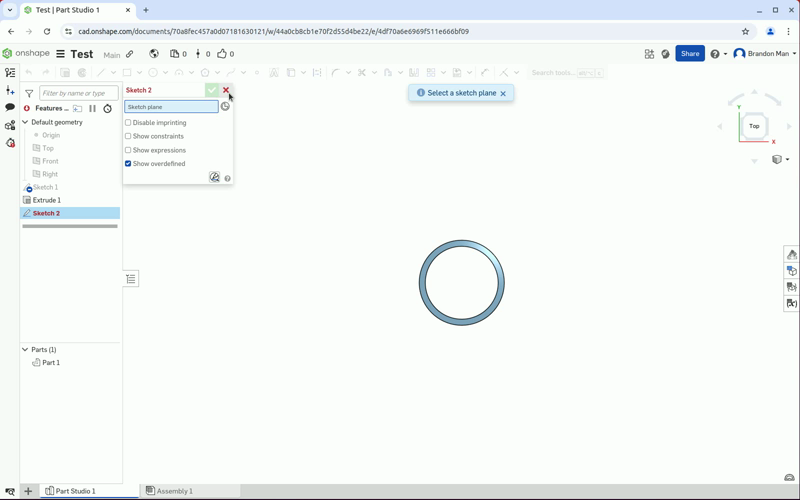
mouse_move(73, 150)
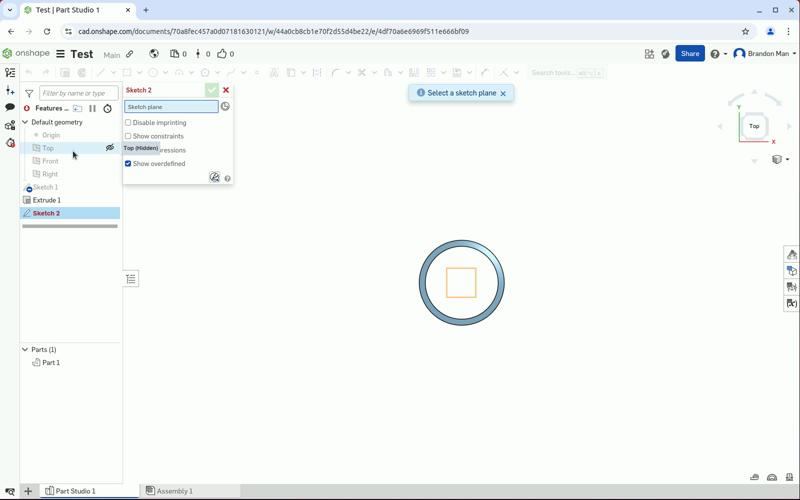
click(73, 150)
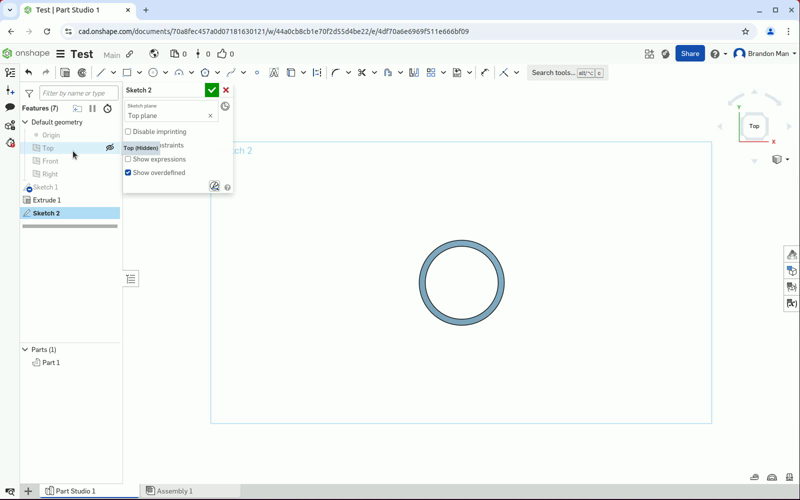
mouse_move(73, 352)
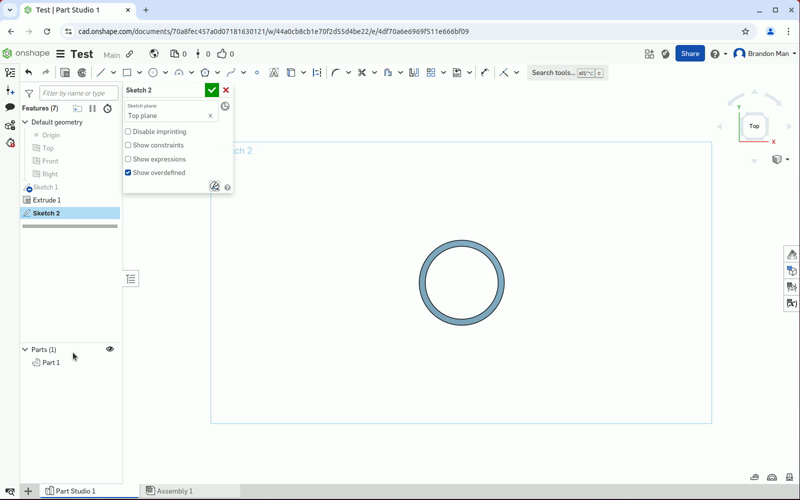
key(y)
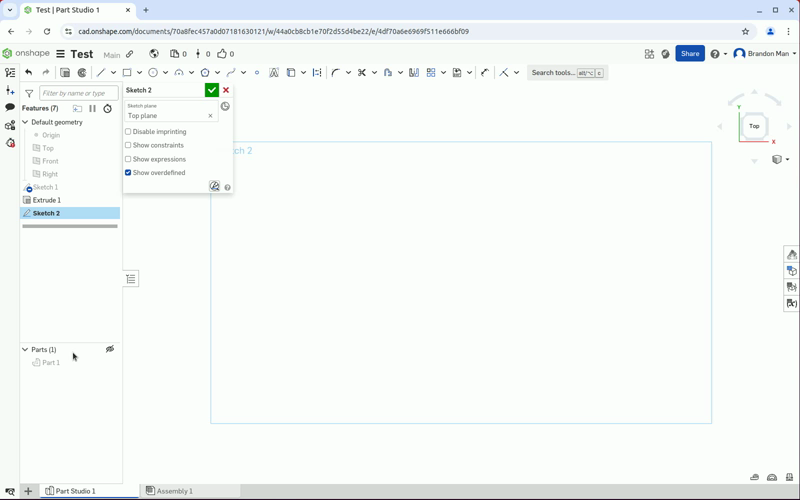
key(c)
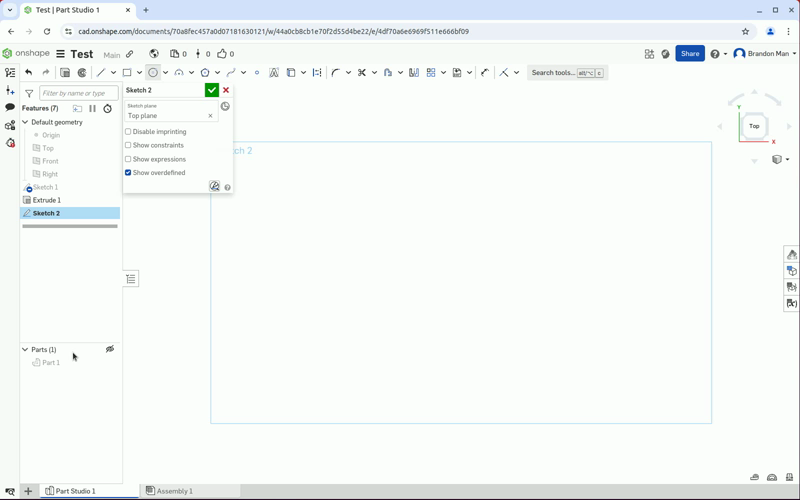
key_down(shift)
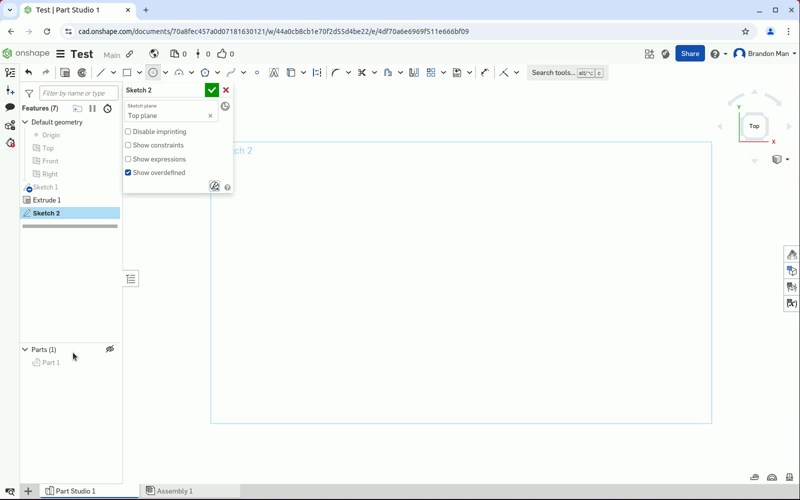
mouse_move(461, 282)
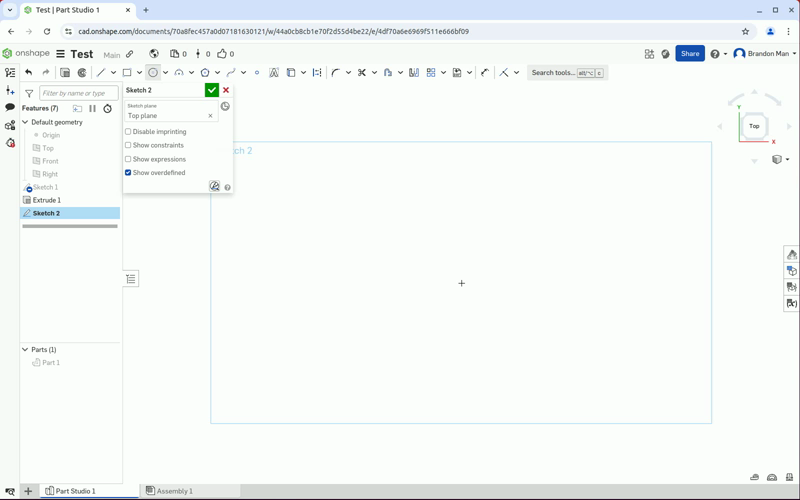
click(461, 282)
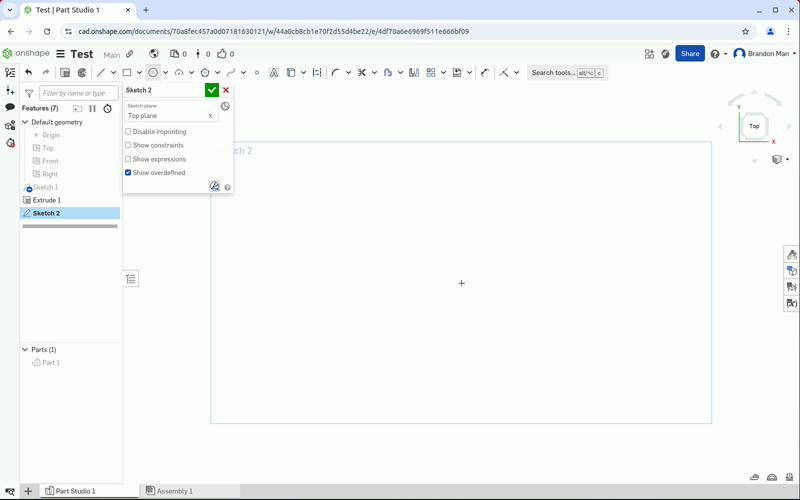
key_up(shift)
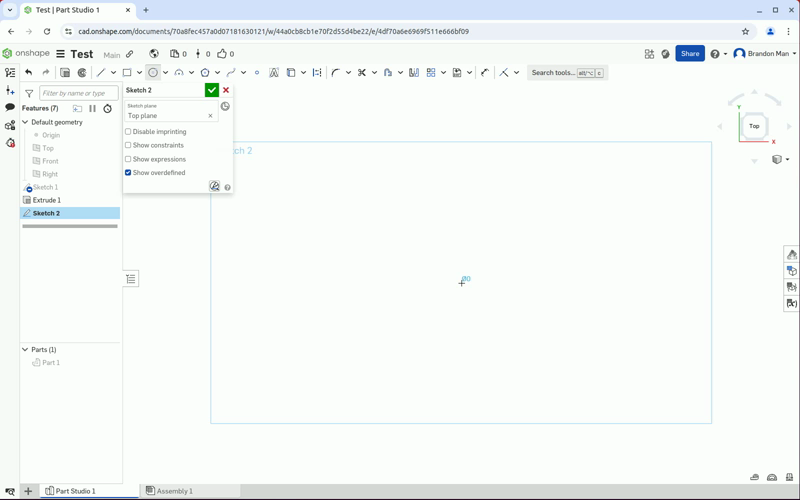
mouse_move(504, 282)
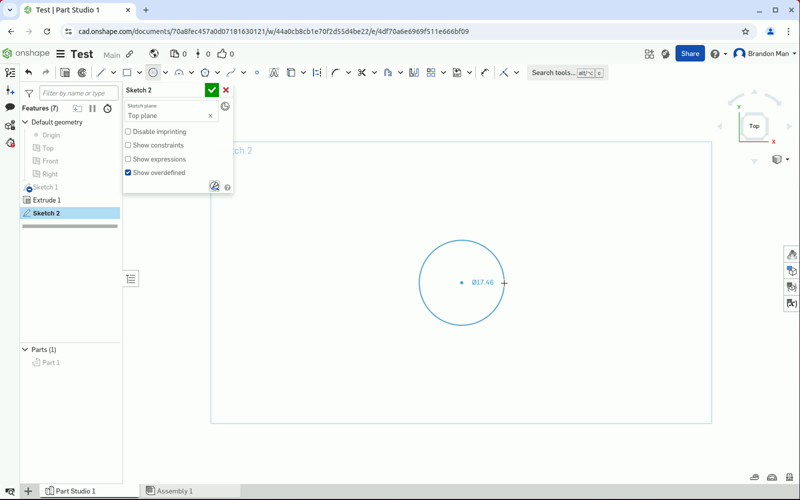
click(504, 282)
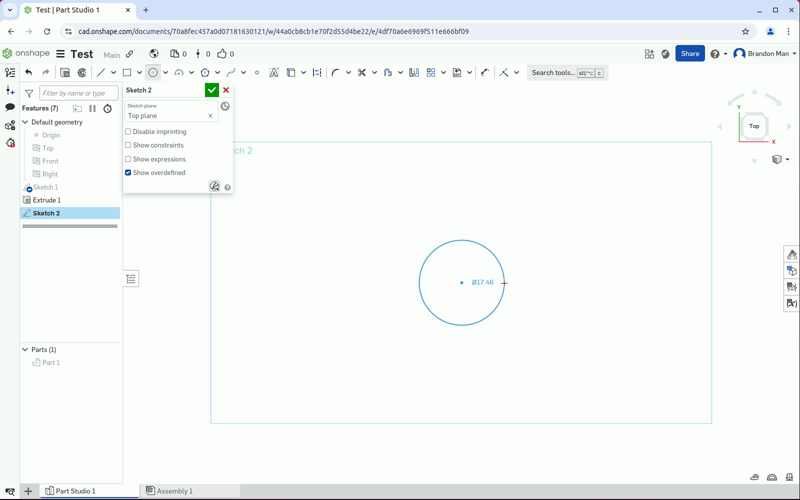
key(esc)
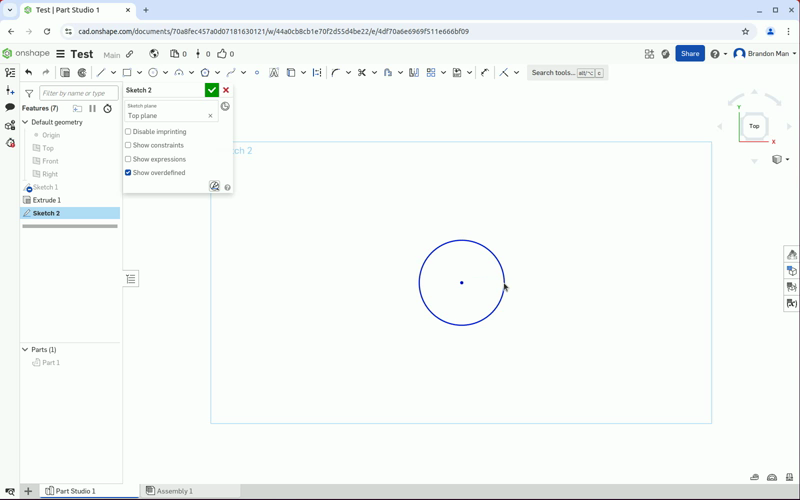
key(c)
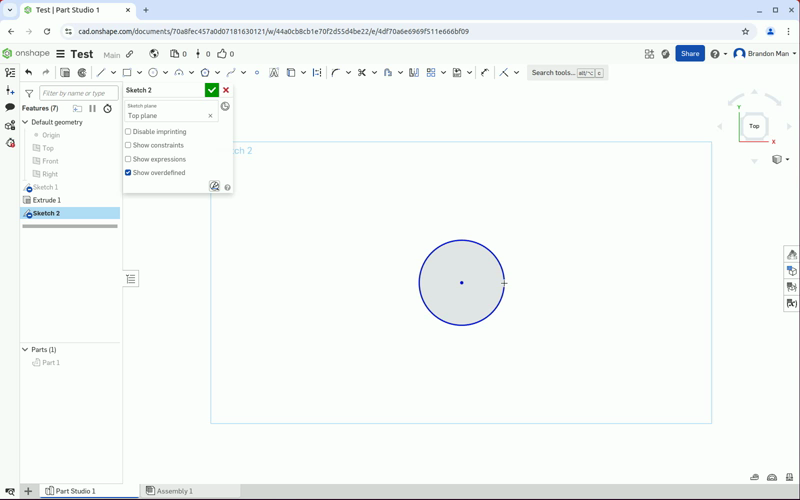
key_down(shift)
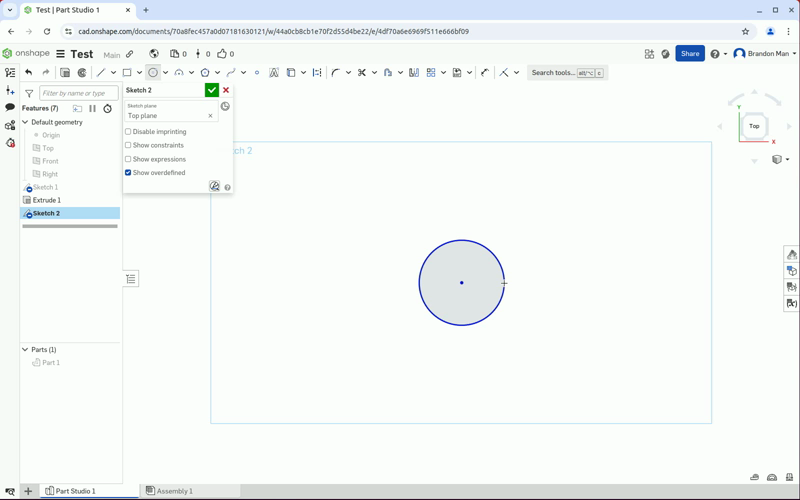
mouse_move(461, 282)
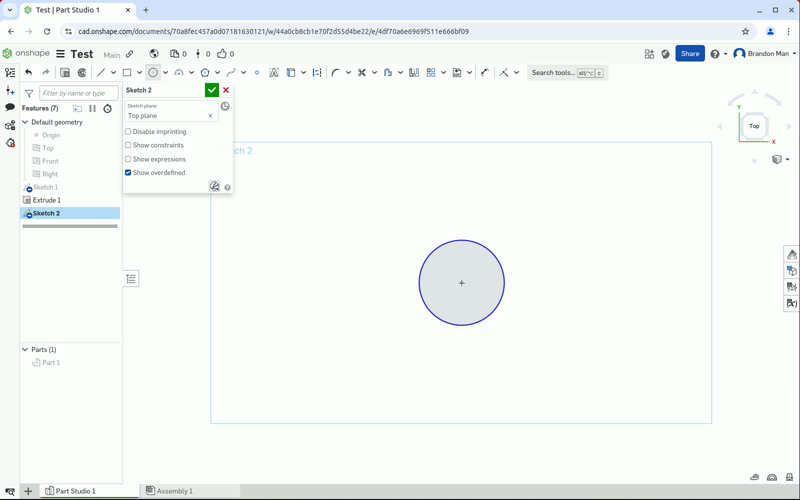
click(461, 282)
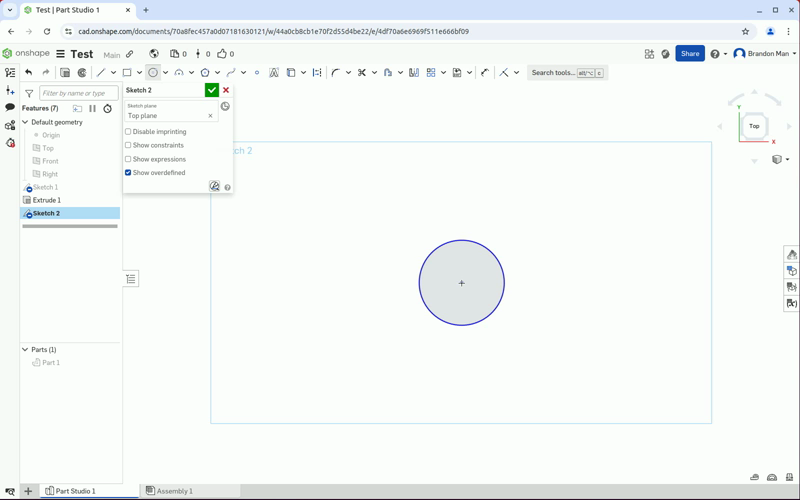
key_up(shift)
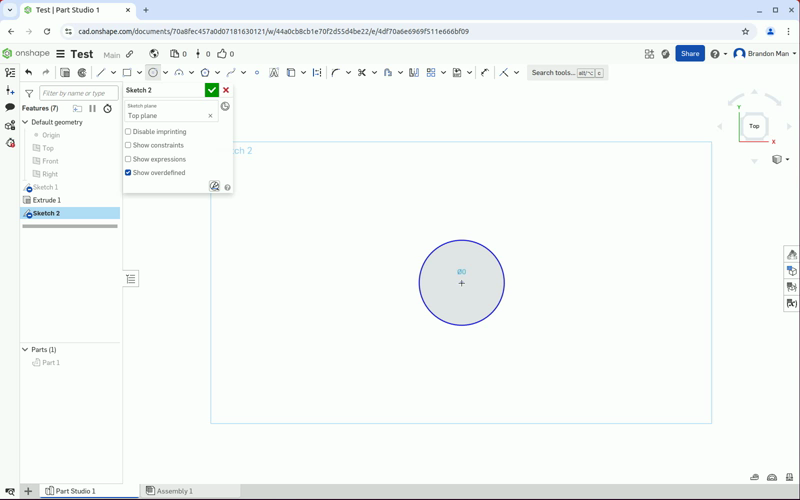
mouse_move(498, 282)
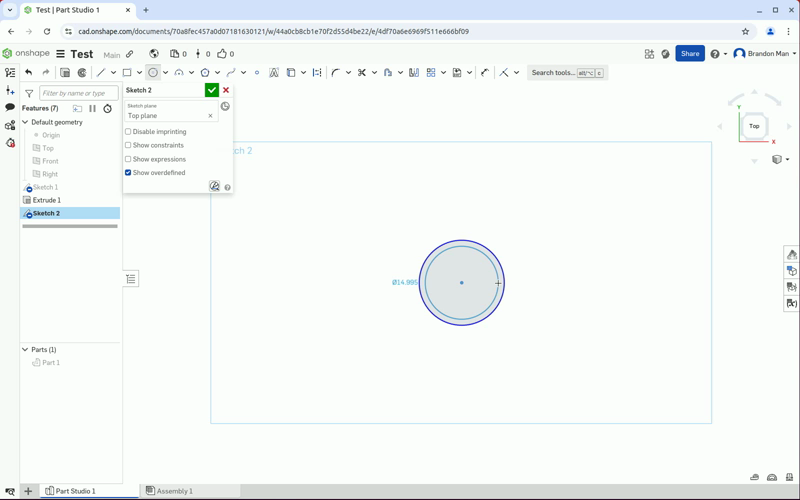
click(498, 282)
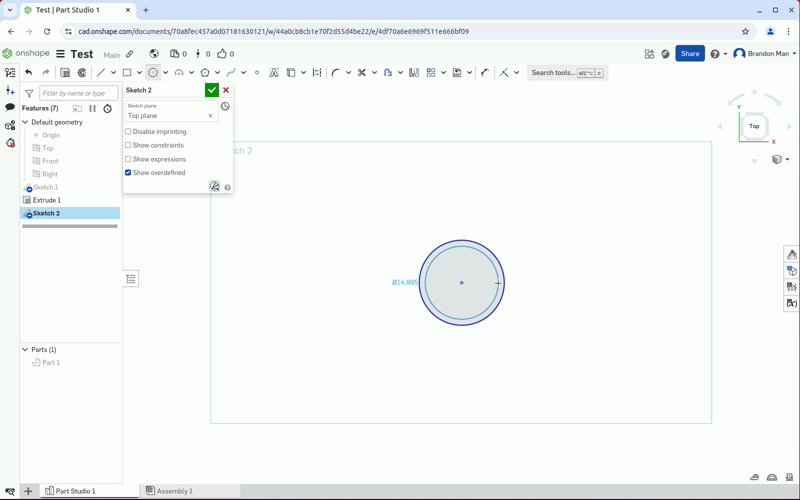
key(esc)
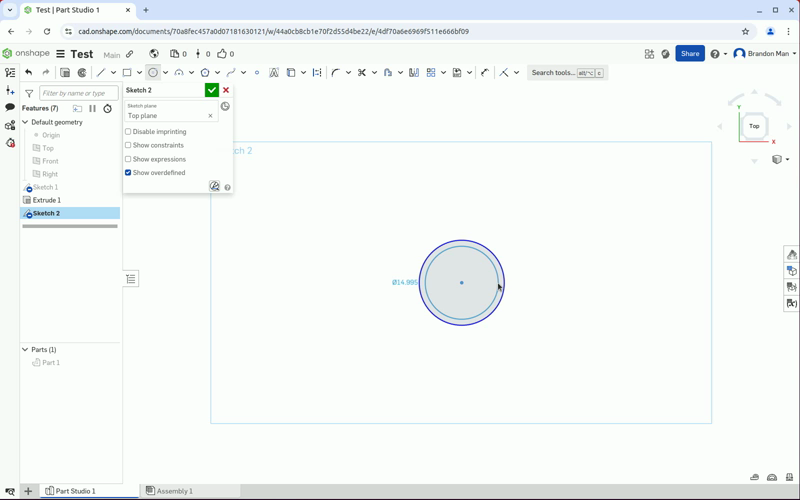
mouse_move(500, 289)
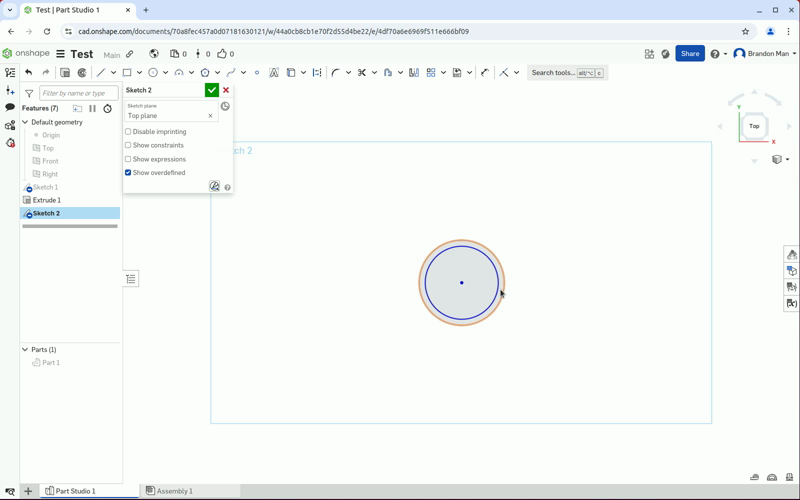
scroll(6)
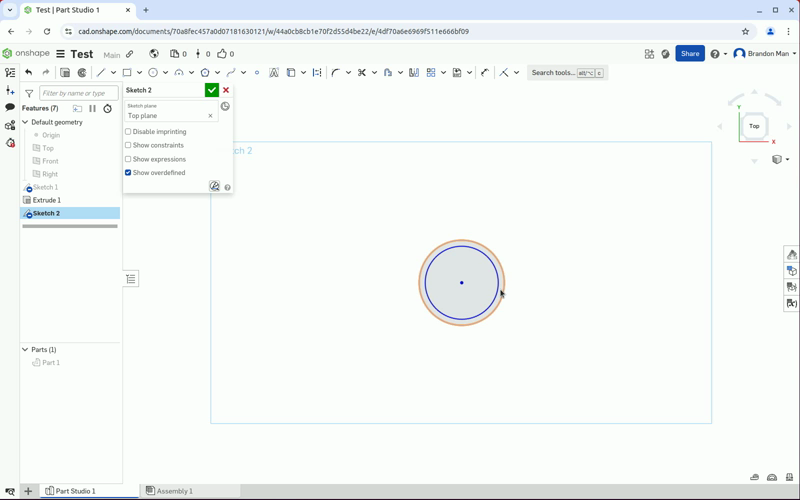
scroll(6)
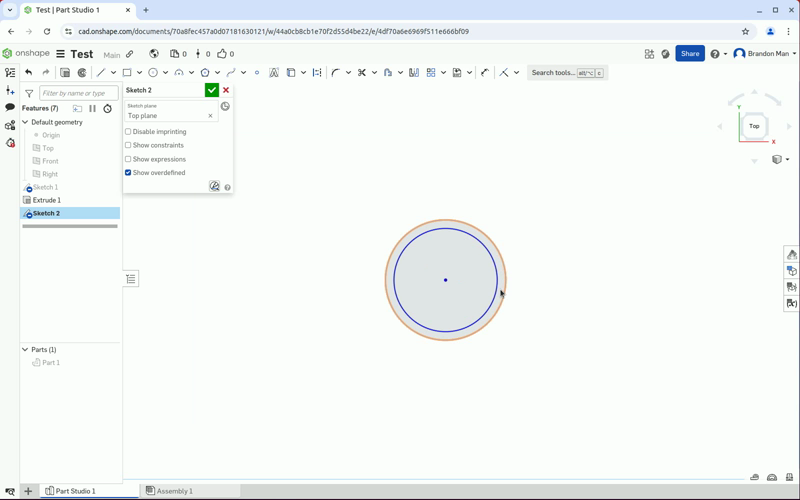
scroll(6)
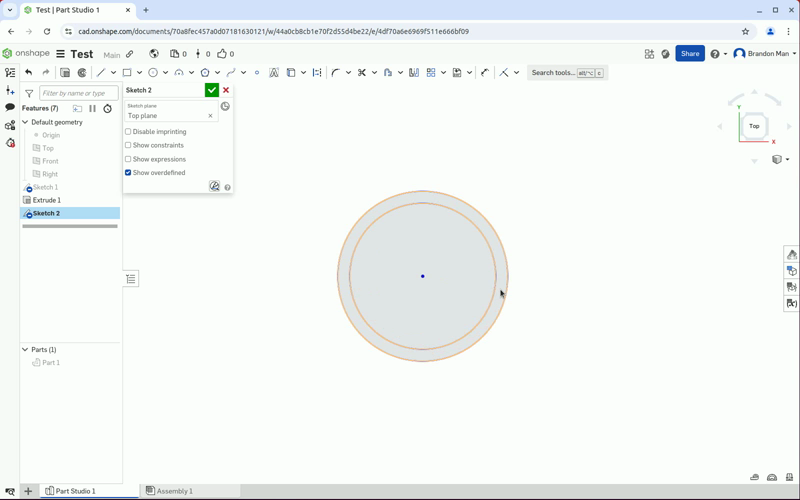
scroll(6)
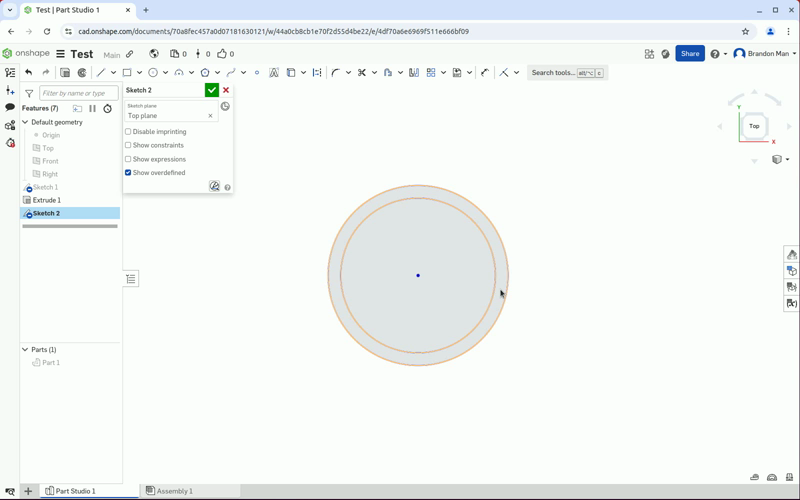
scroll(6)
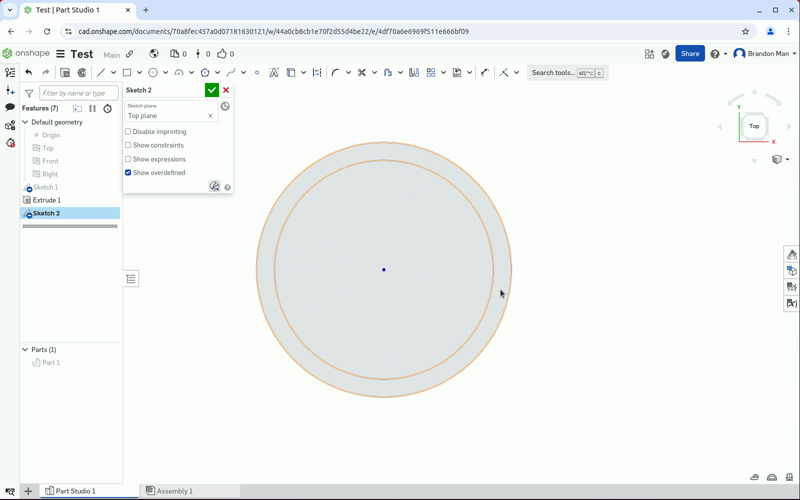
scroll(6)
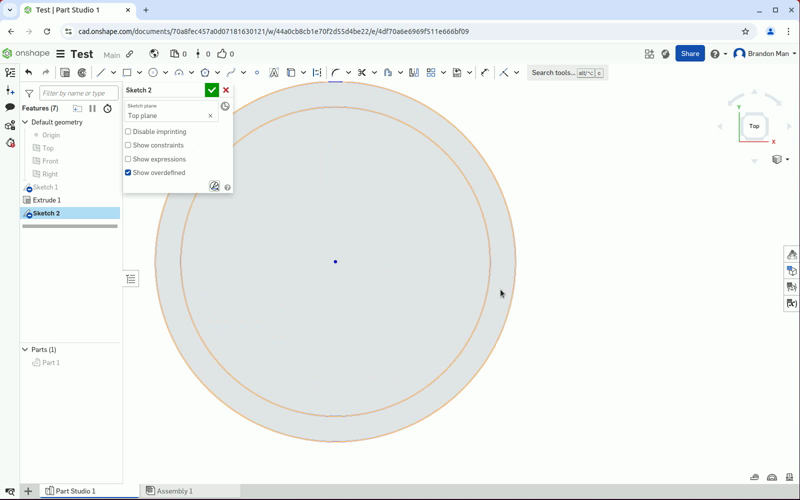
scroll(6)
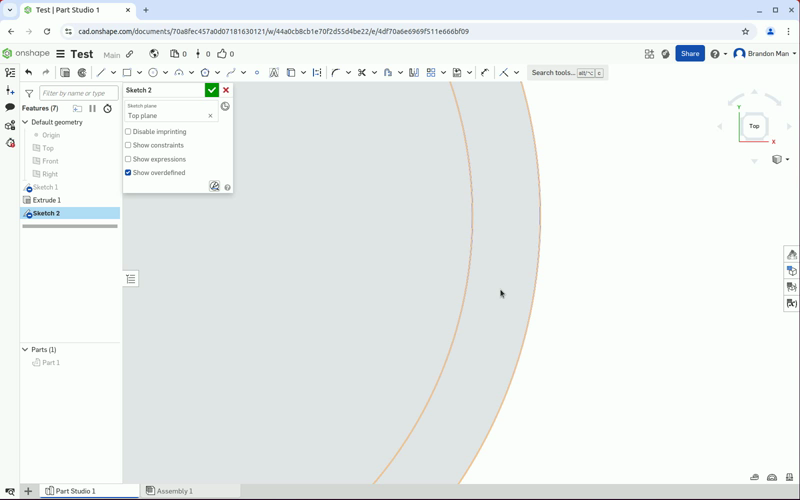
click(500, 289)
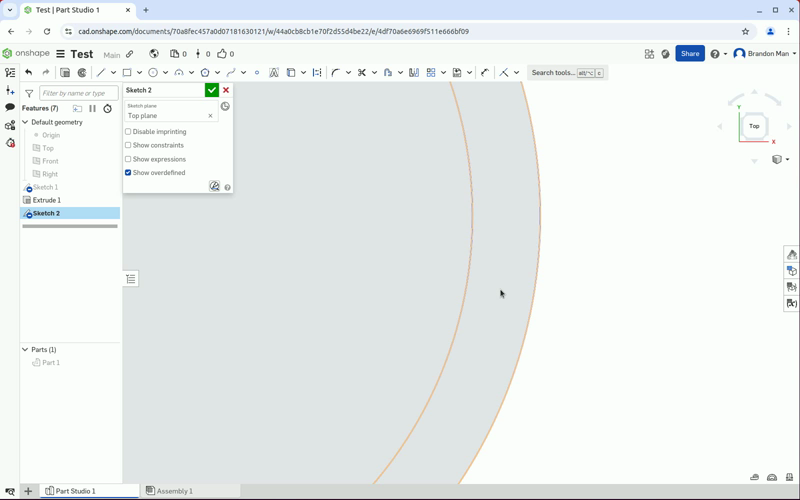
scroll(-6)
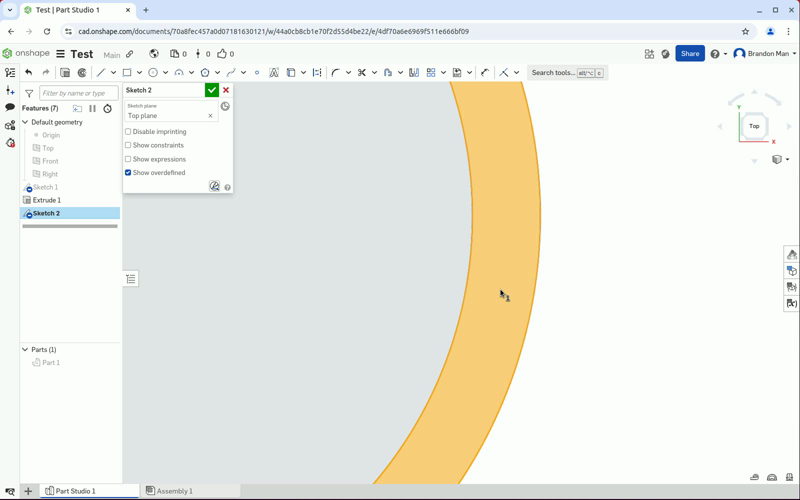
scroll(-6)
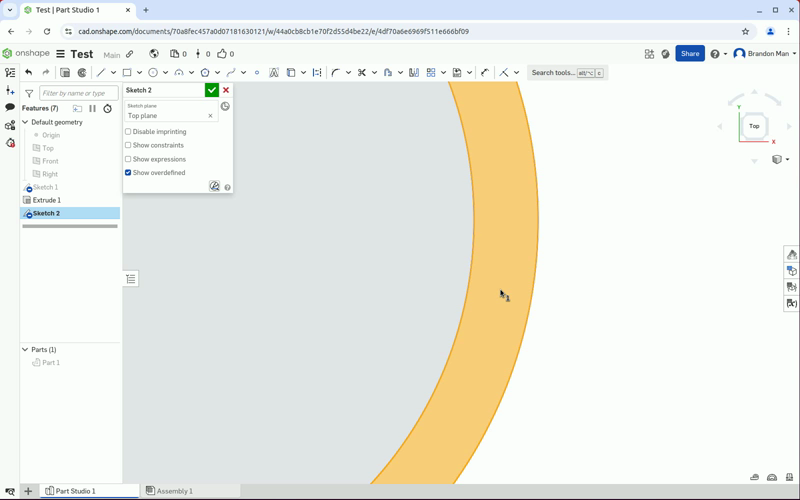
scroll(-6)
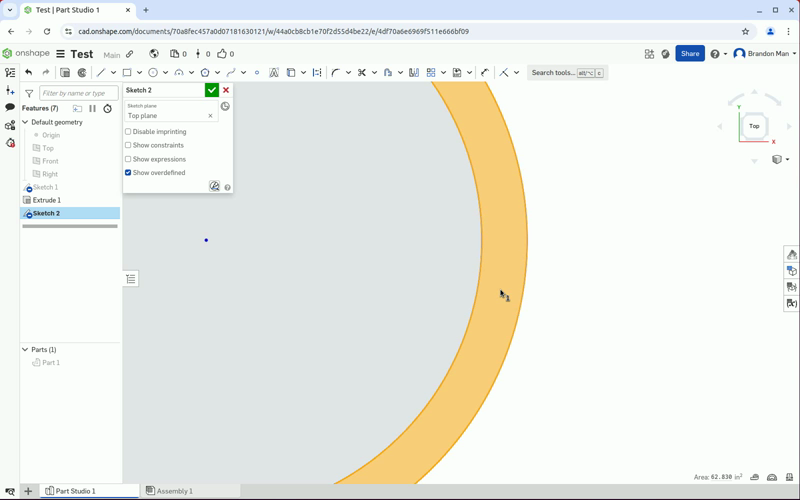
scroll(-6)
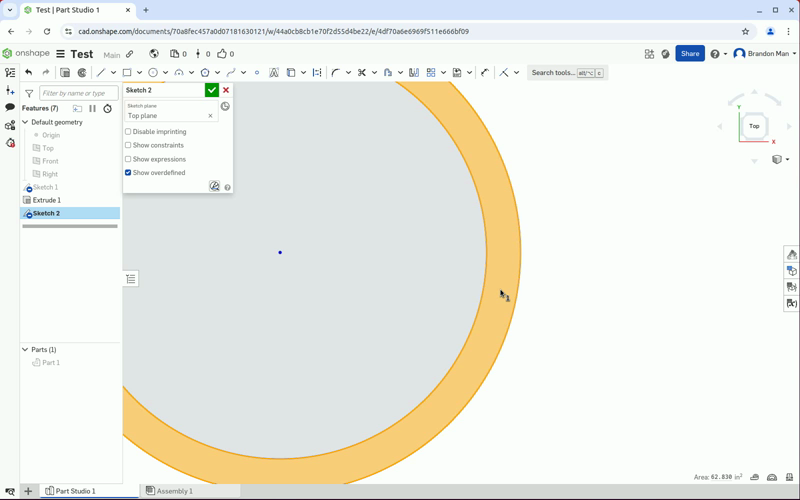
scroll(-6)
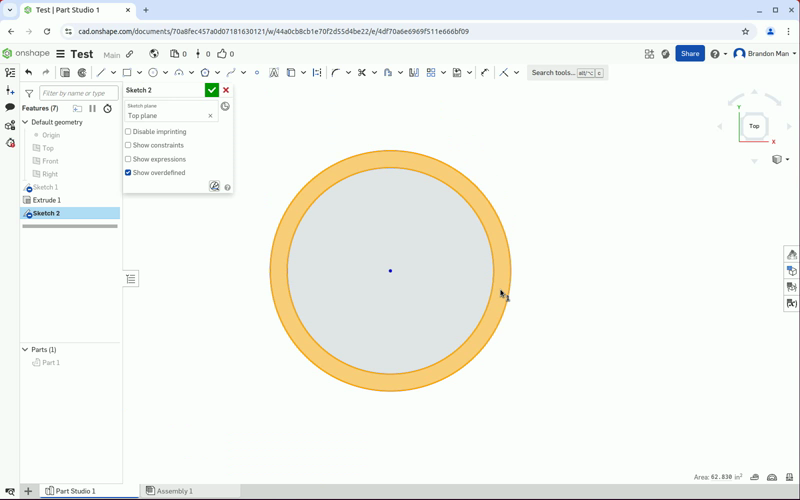
scroll(-6)
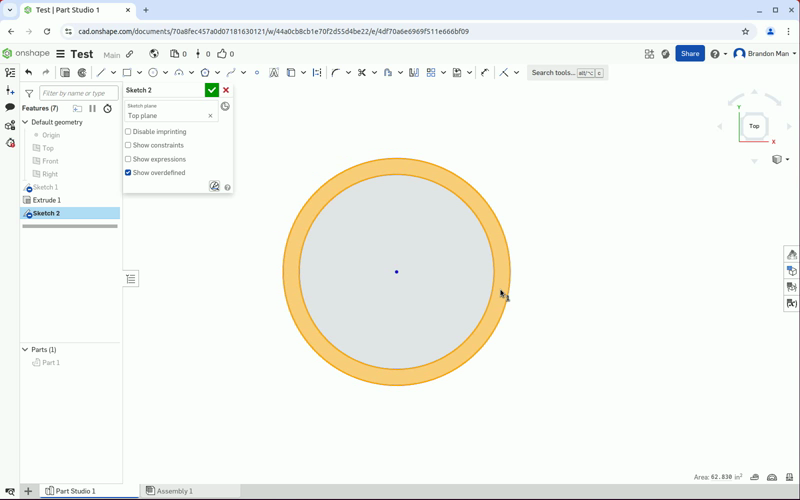
scroll(-6)
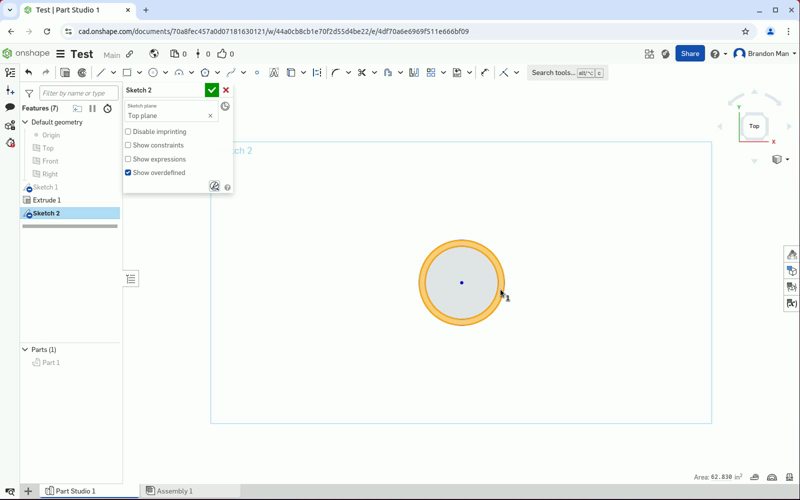
mouse_move(73, 352)
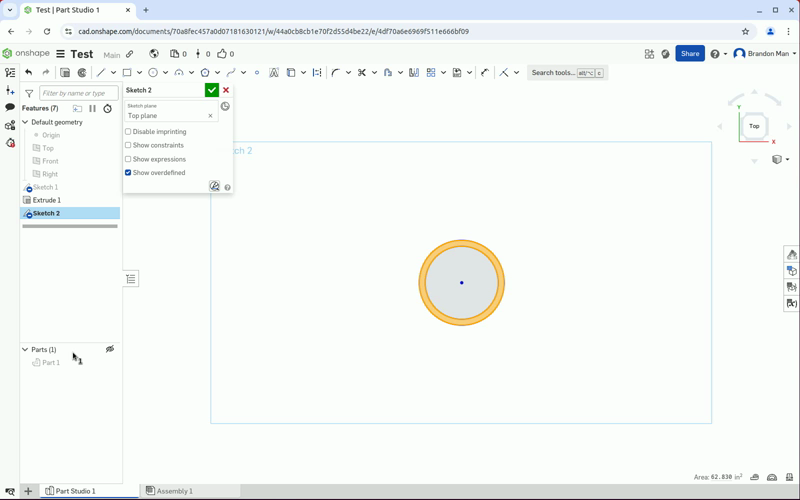
key(shift+y)
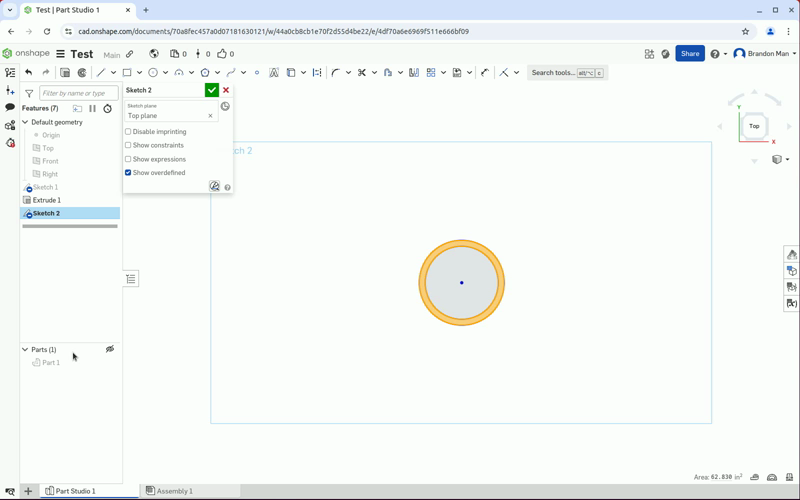
key(shift+e)
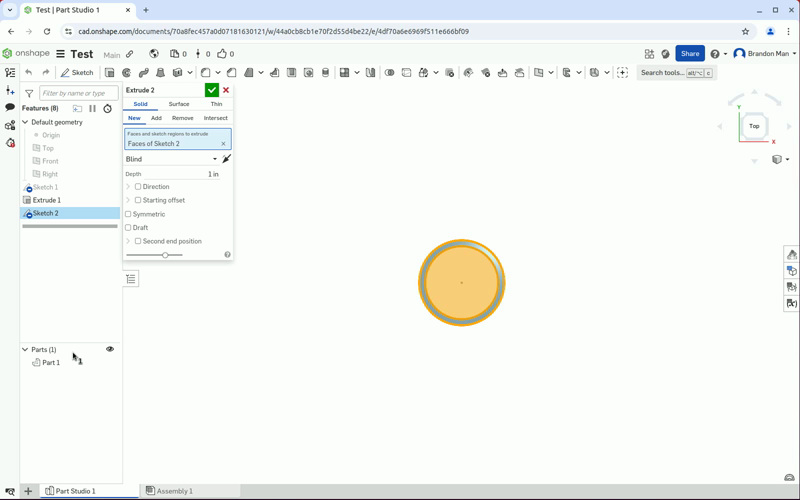
mouse_move(143, 106)
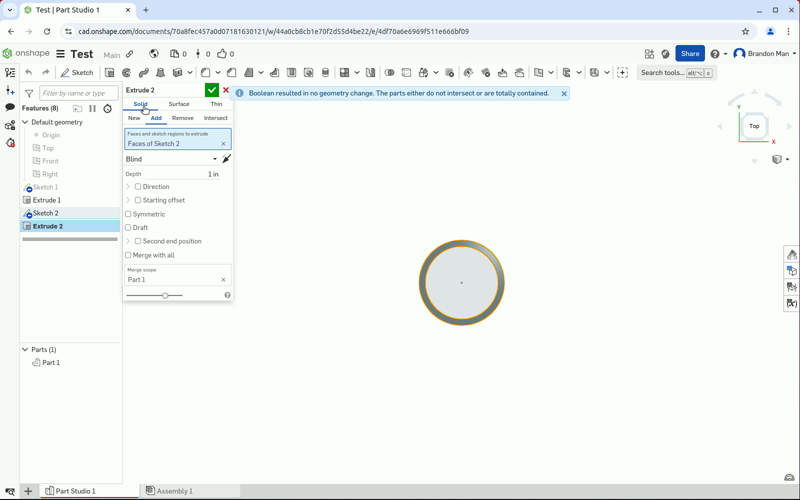
click(143, 106)
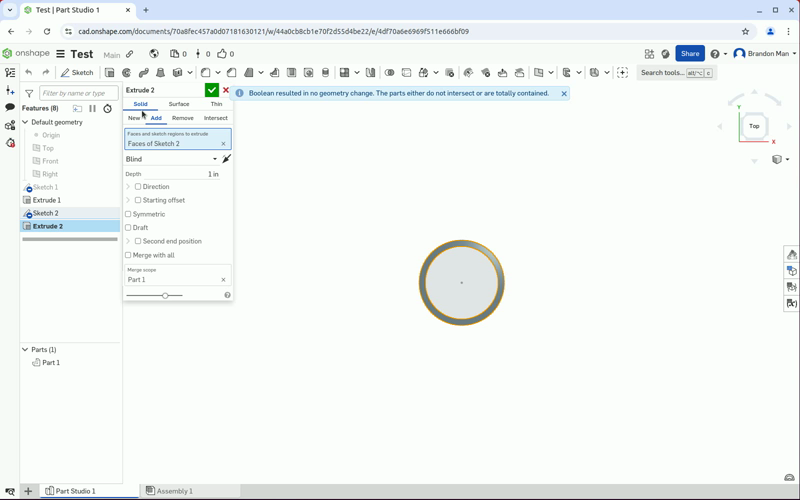
mouse_move(137, 120)
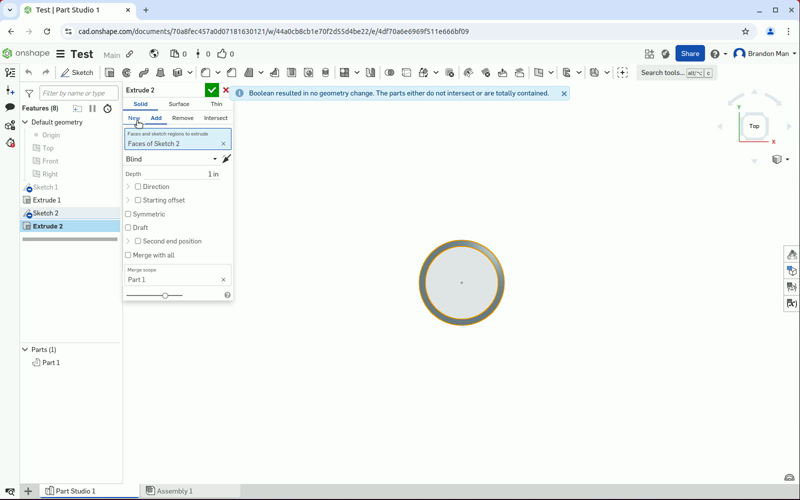
click(137, 120)
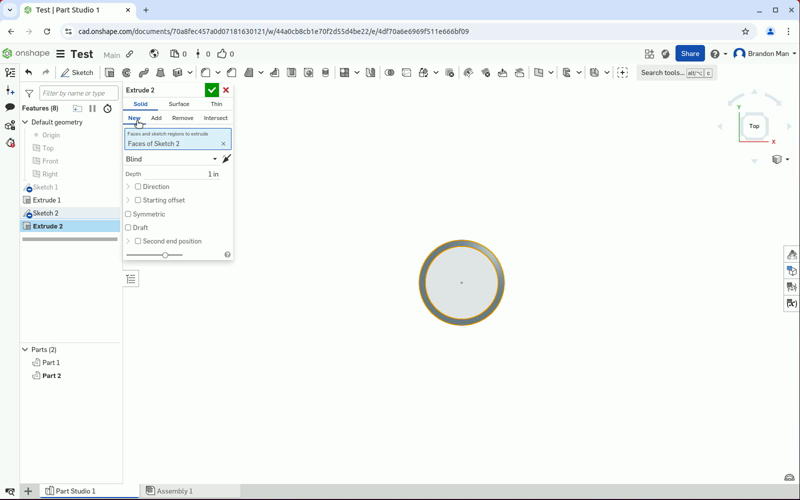
key(tab, 4)
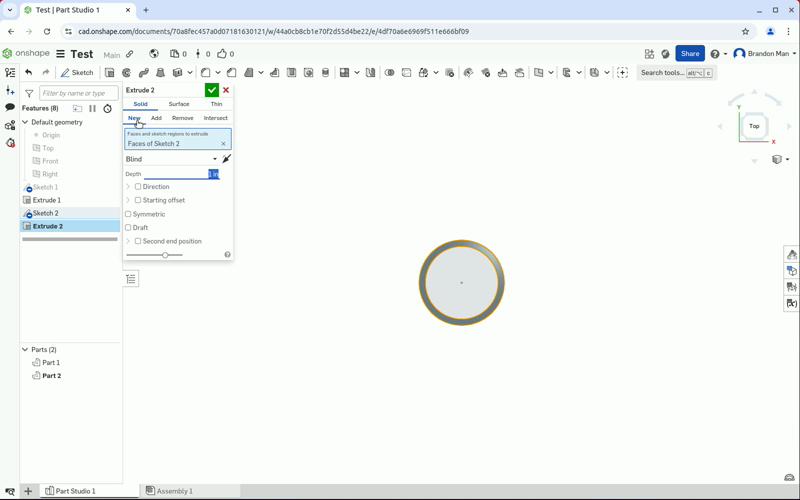
text(5.296)
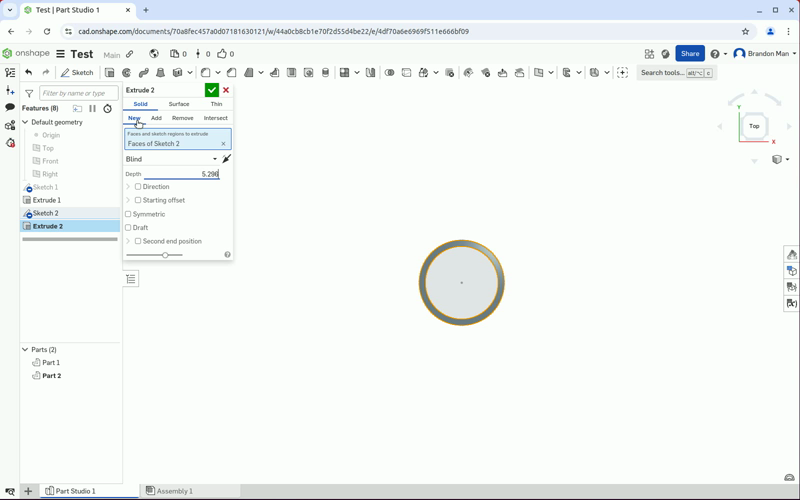
key(enter)
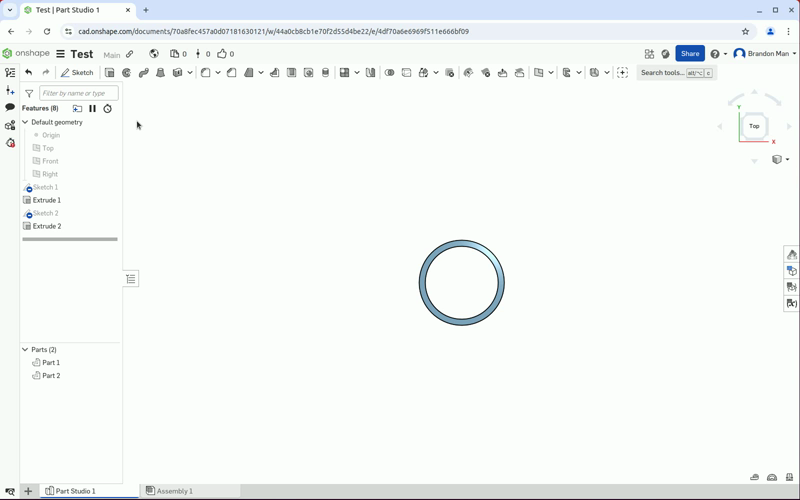
key(shift+h)
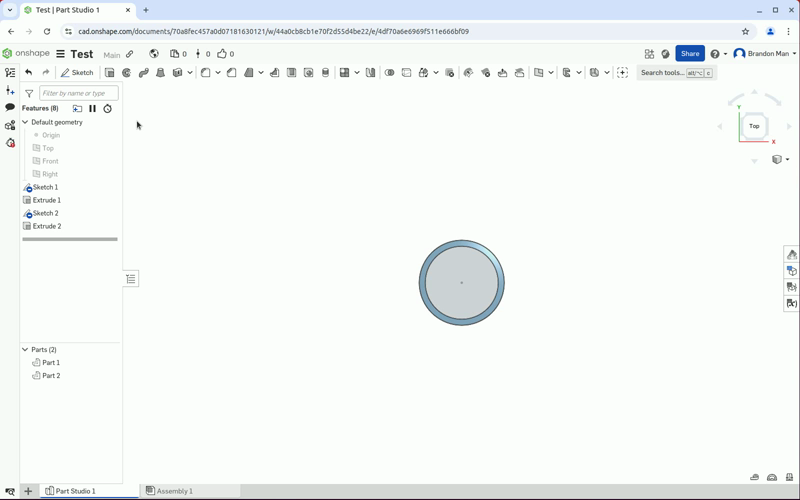
key(shift+h)
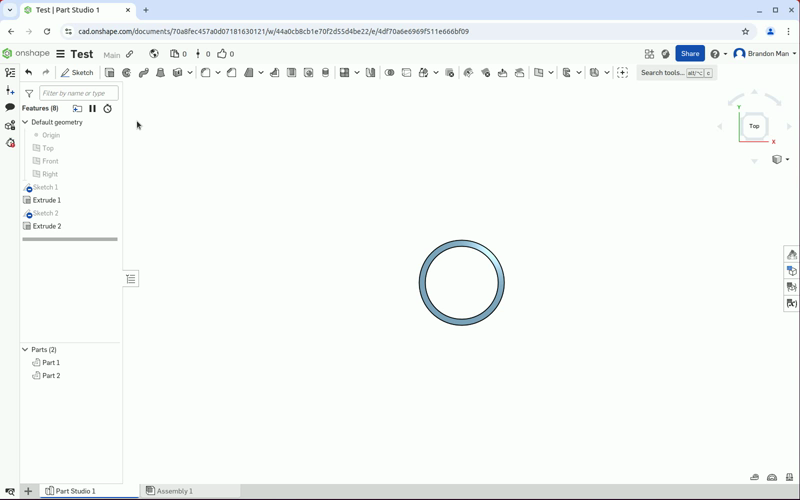
mouse_move(73, 189)
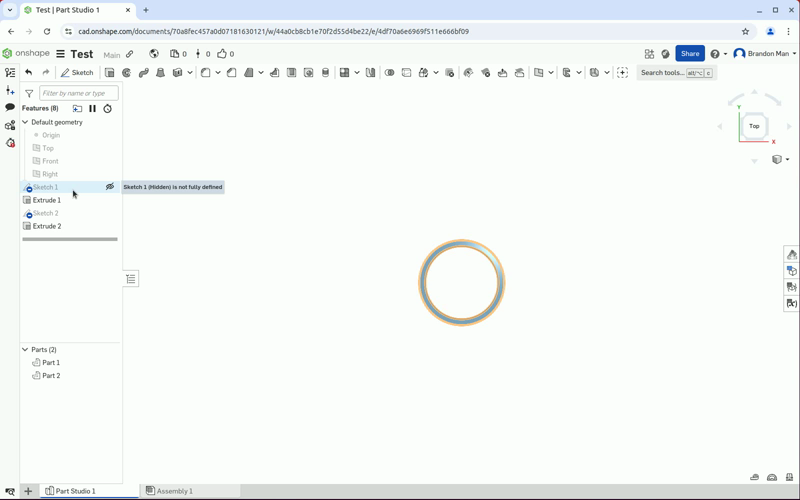
click(73, 189)
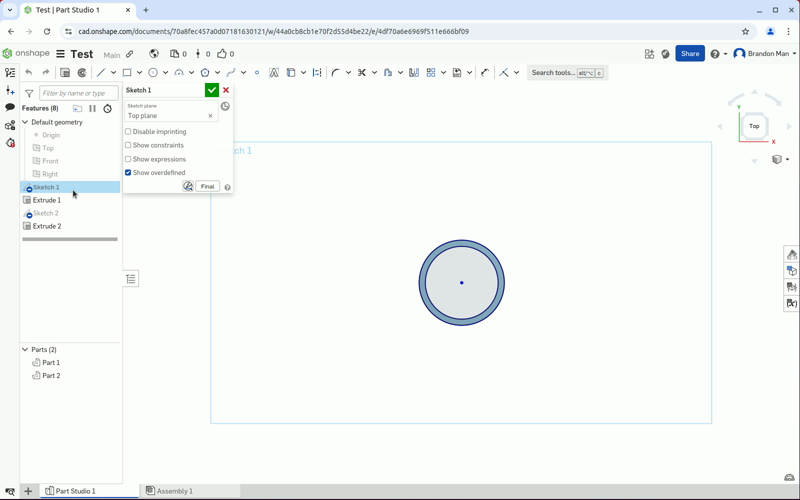
mouse_move(229, 92)
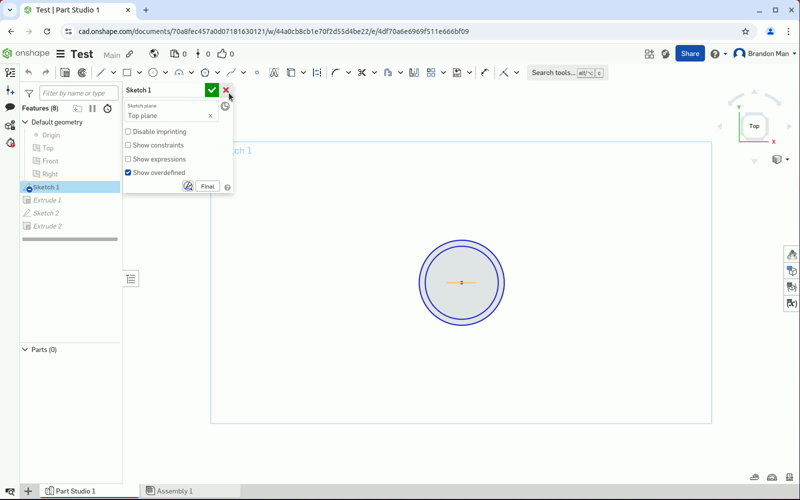
click(229, 92)
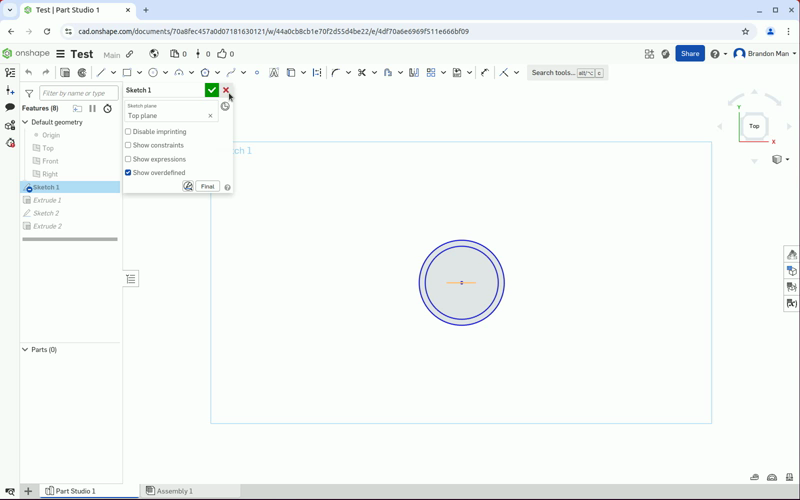
key(shift+s)
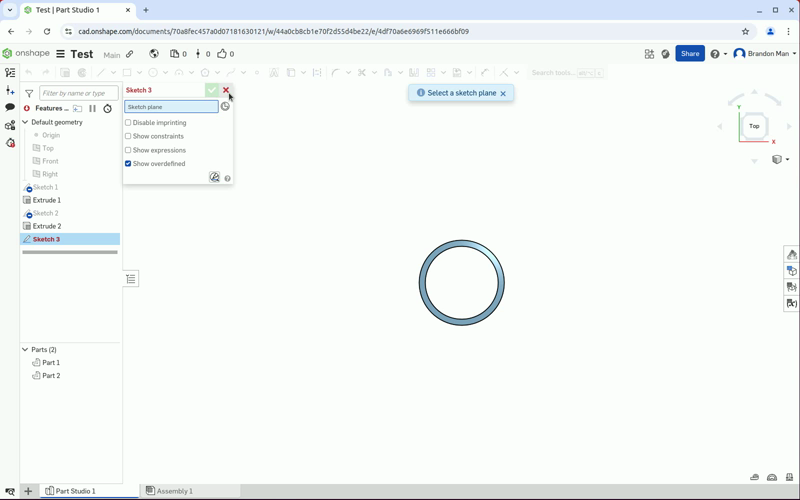
mouse_move(73, 150)
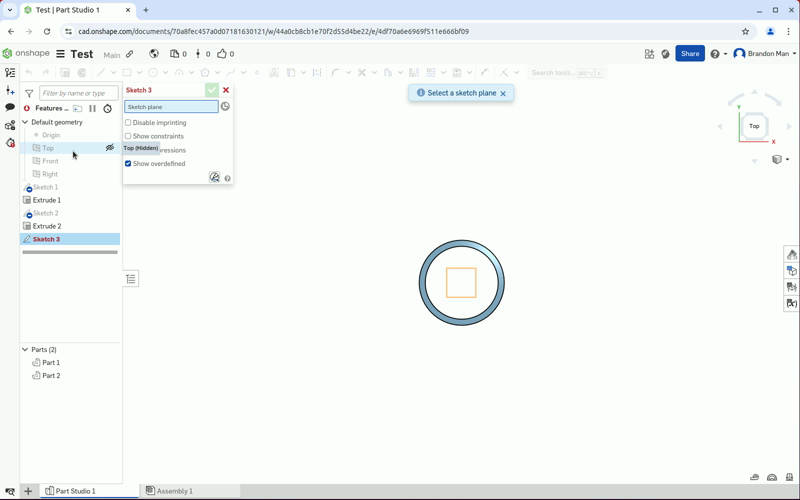
click(73, 150)
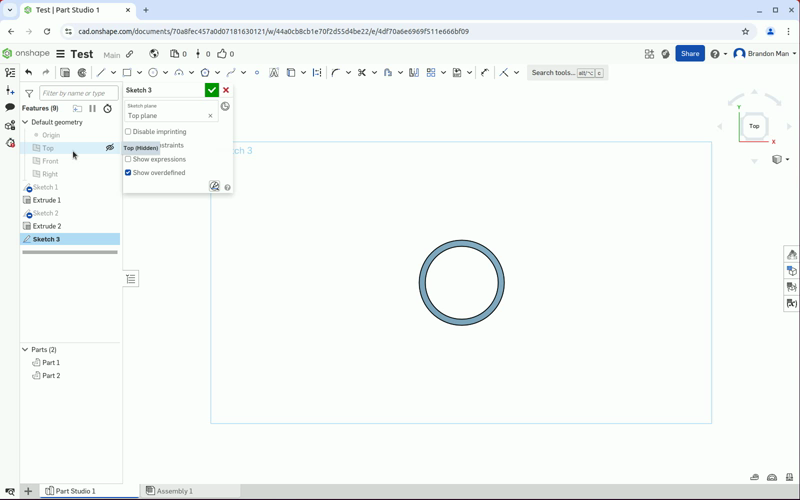
mouse_move(73, 352)
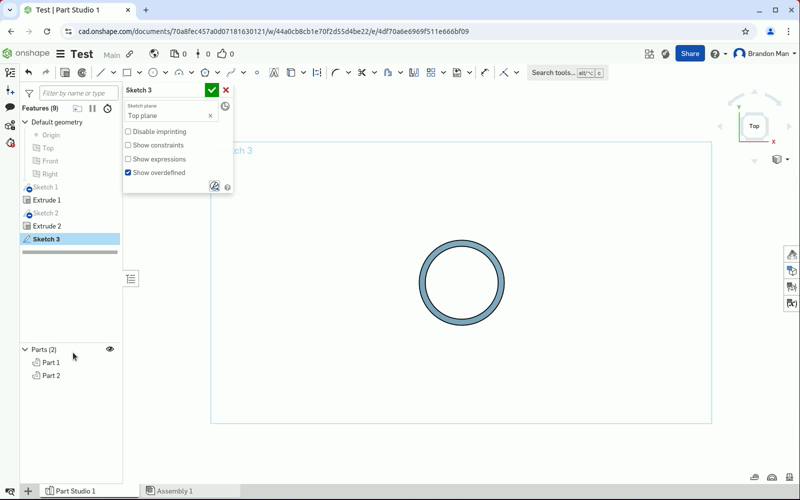
key(y)
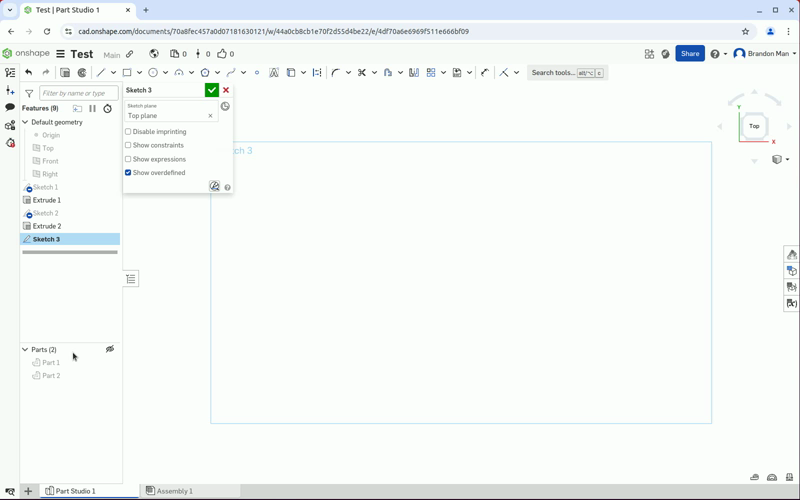
key(l)
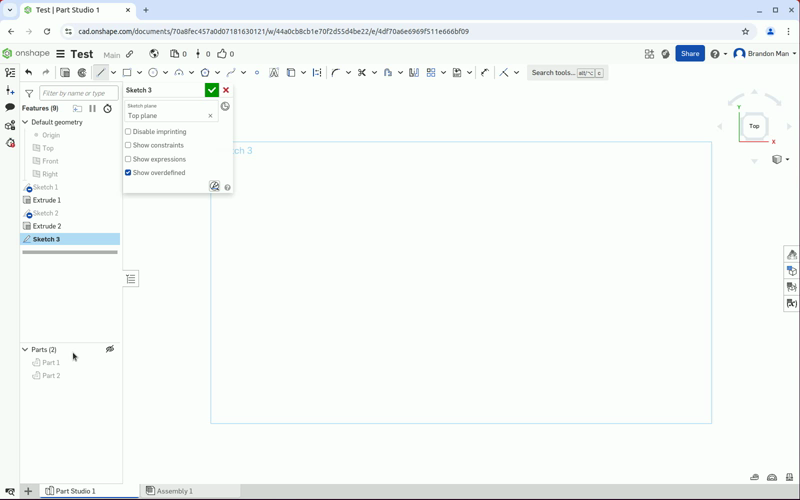
key_down(shift)
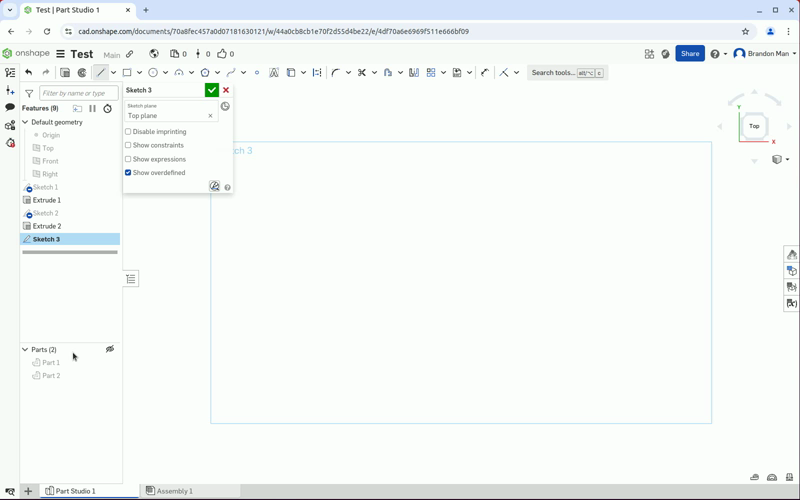
mouse_move(438, 336)
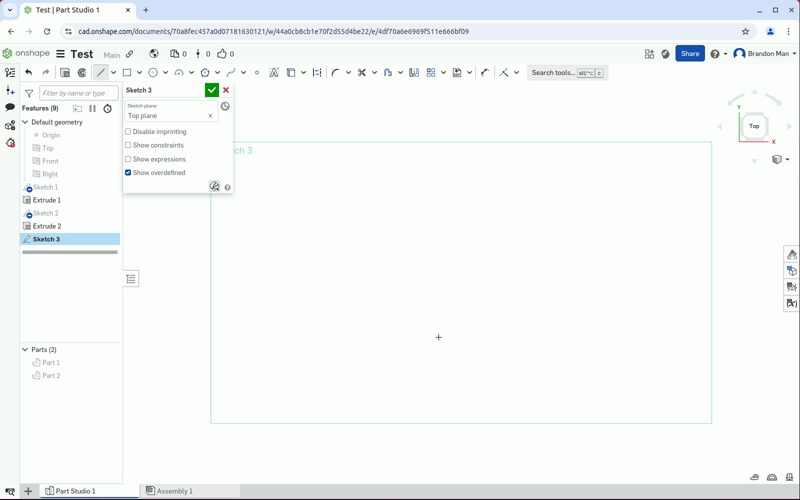
click(438, 336)
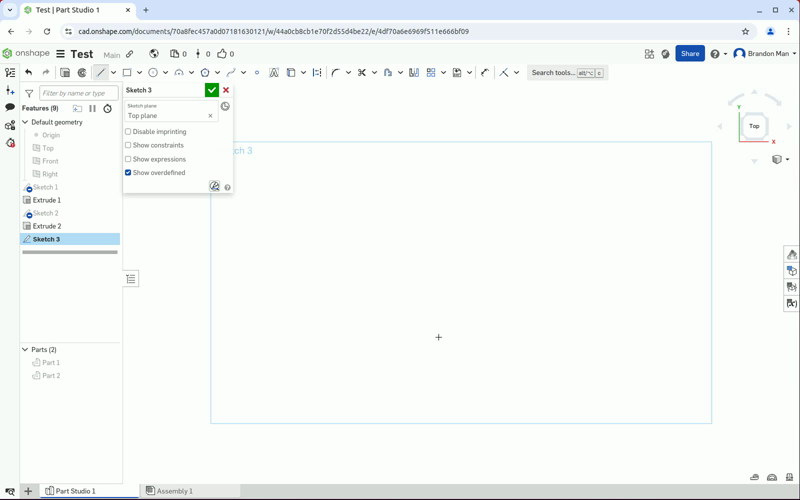
key_up(shift)
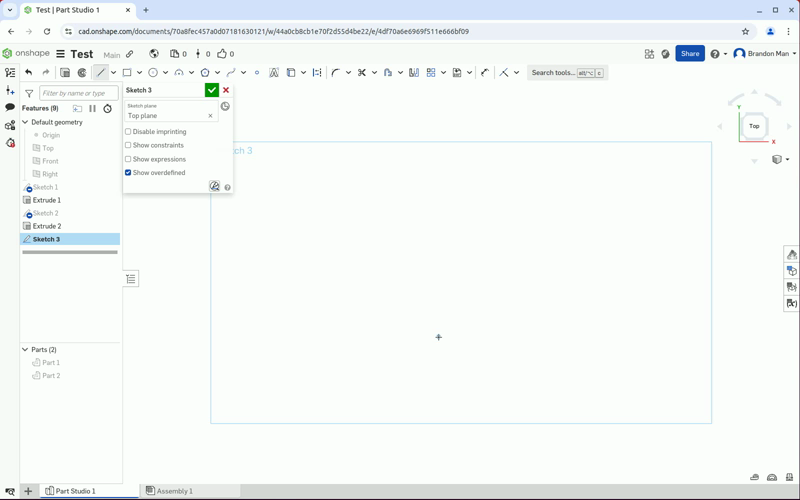
key_down(shift)
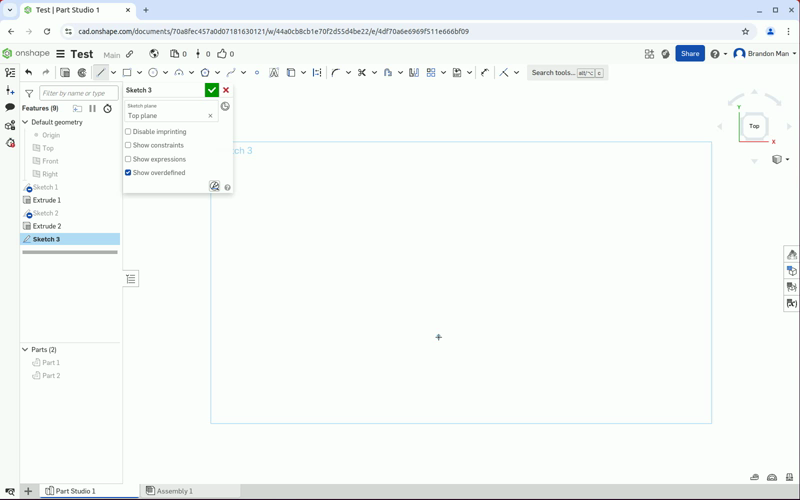
mouse_move(468, 336)
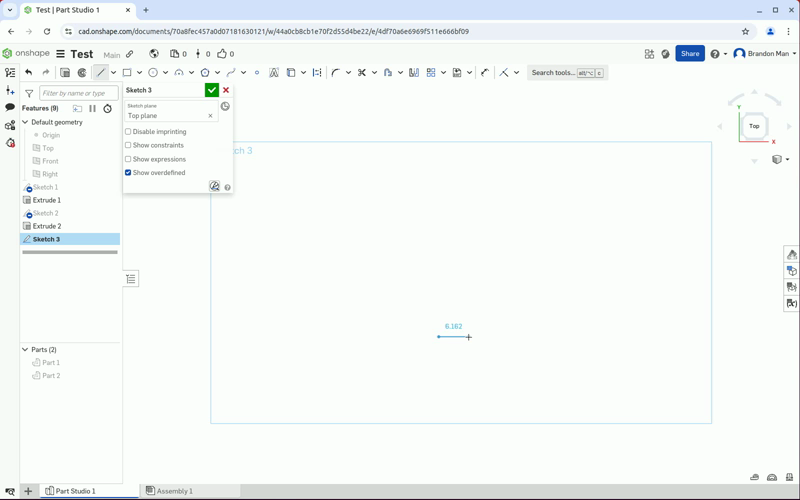
mouse_move(483, 336)
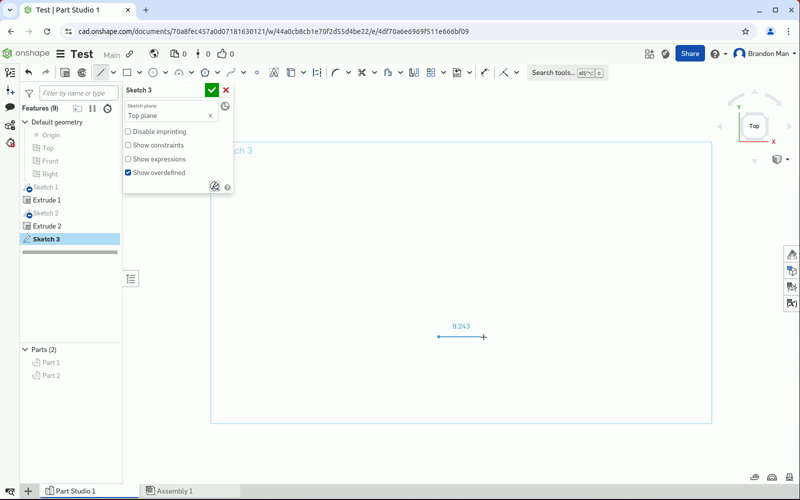
click(483, 336)
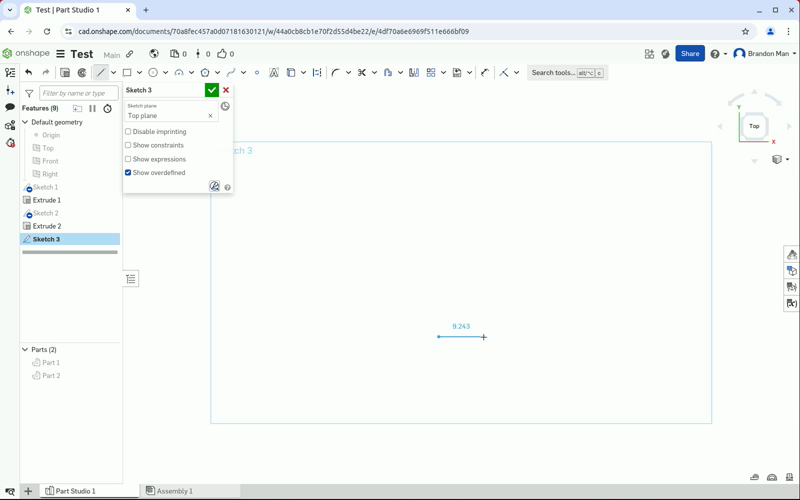
key_up(shift)
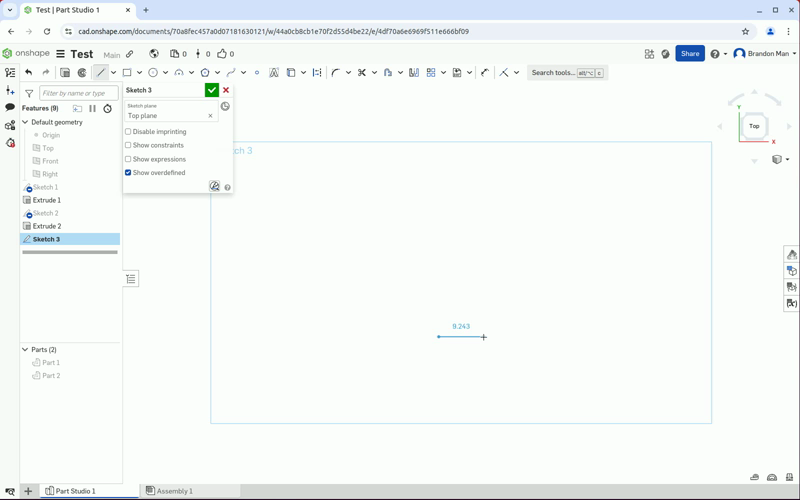
key_down(shift)
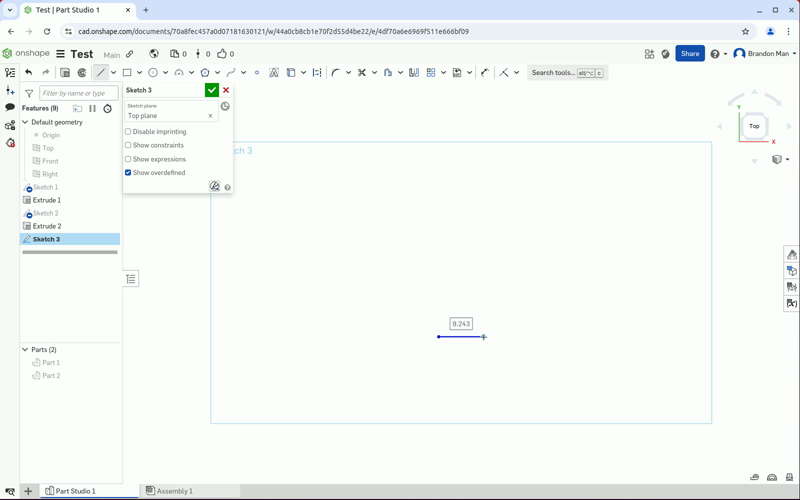
mouse_move(513, 336)
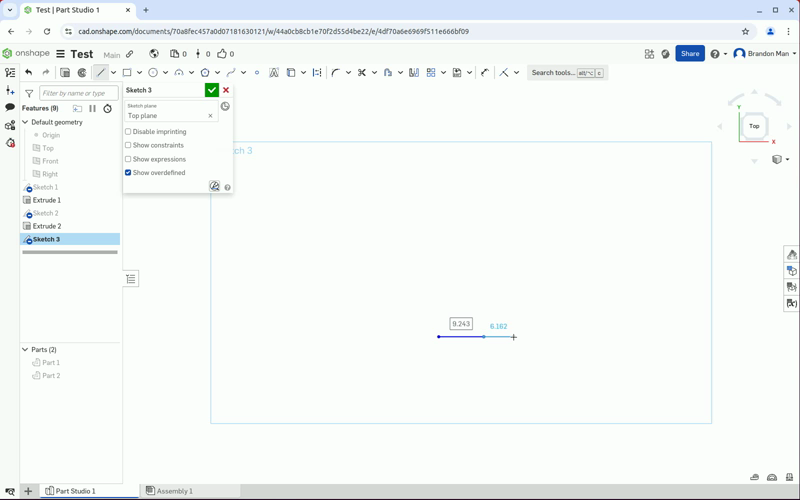
mouse_move(483, 317)
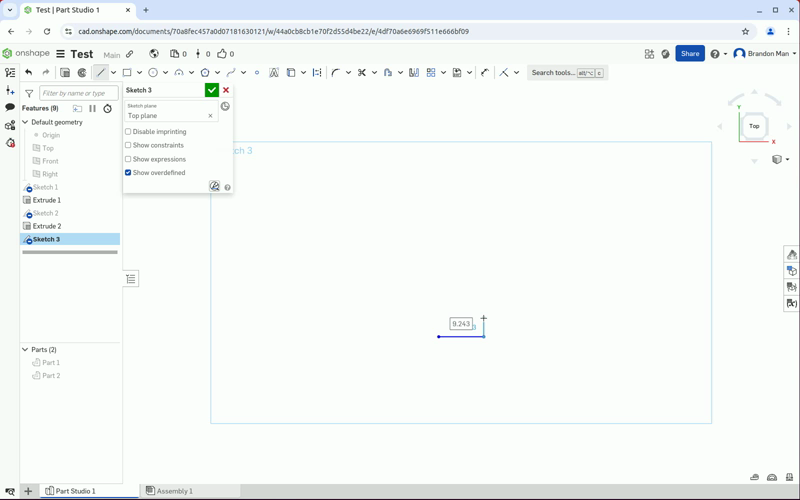
click(483, 317)
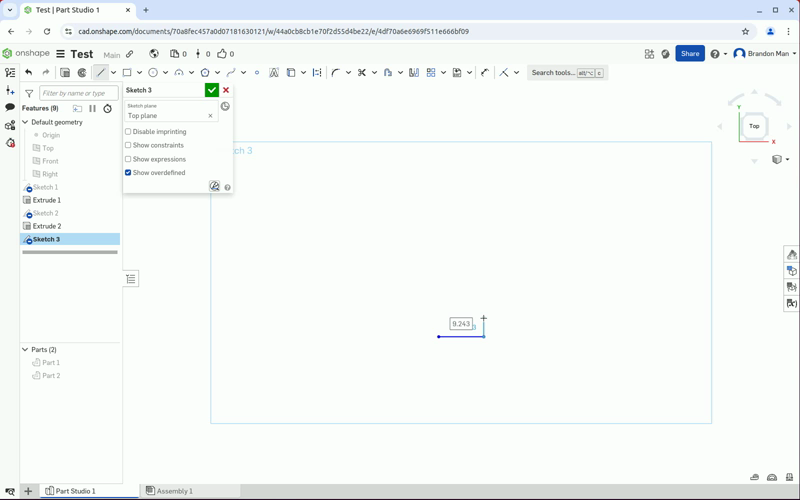
key_up(shift)
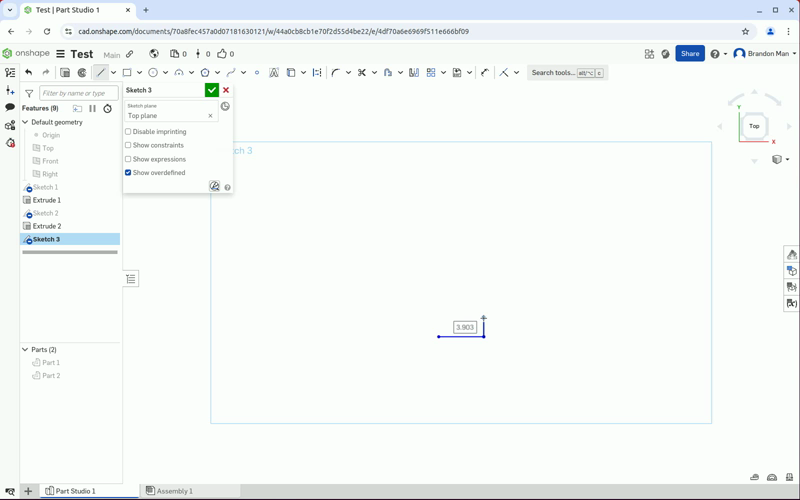
key(esc)
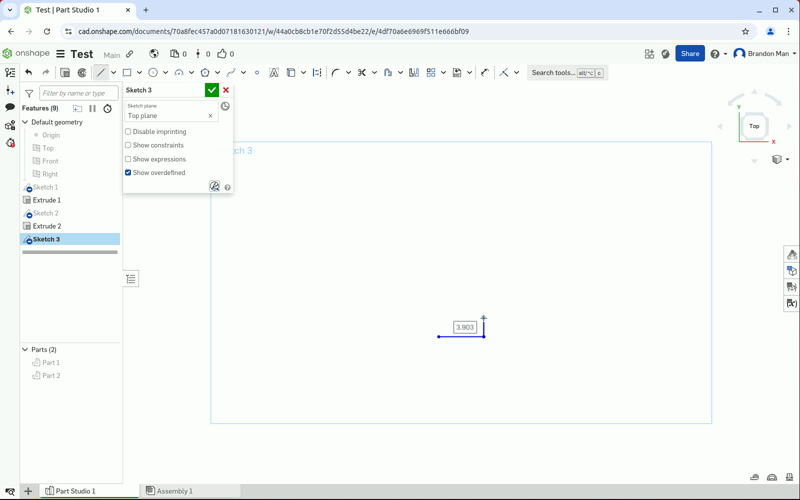
key(a)
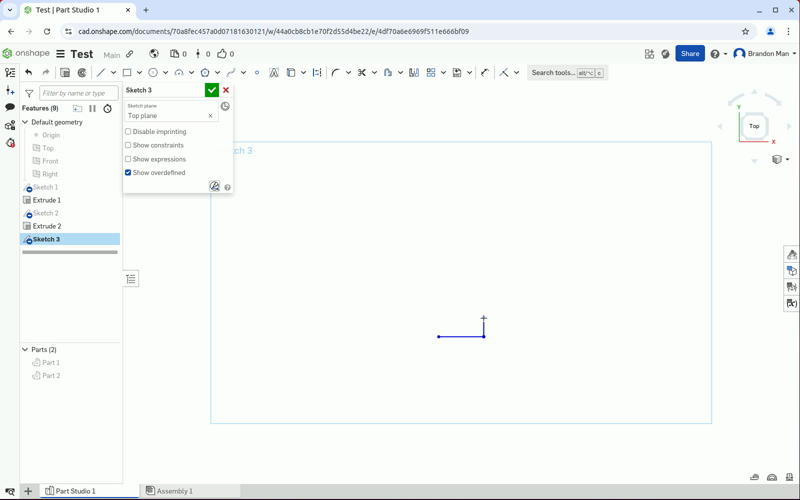
mouse_move(483, 317)
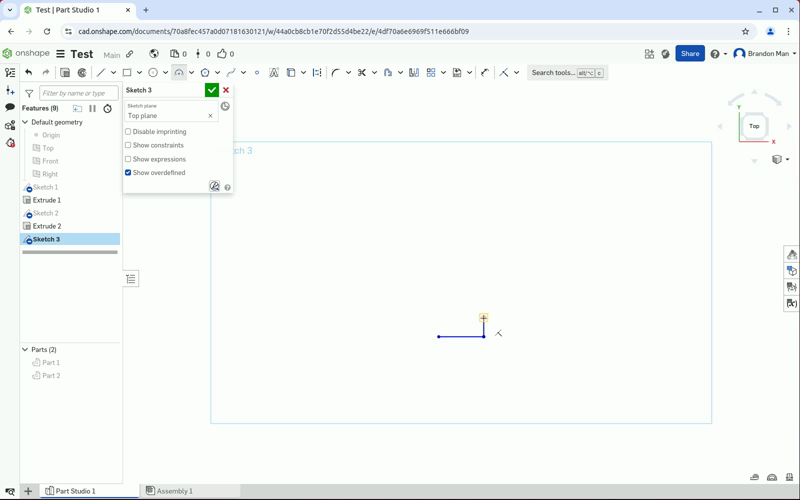
click(483, 317)
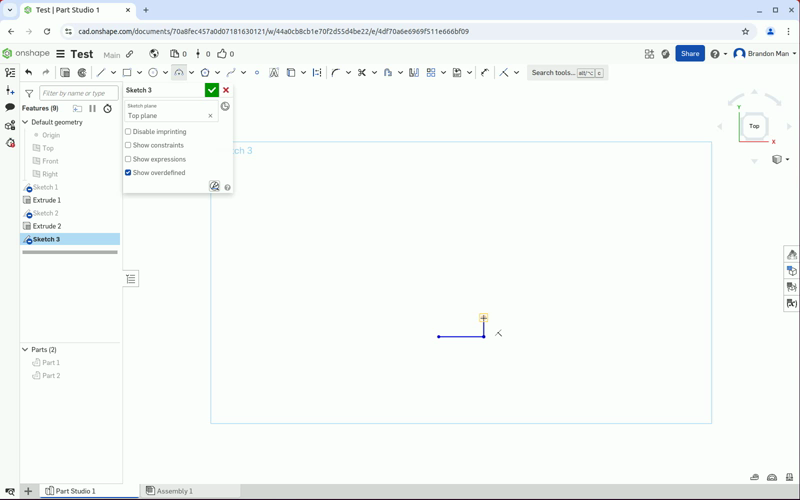
key_down(shift)
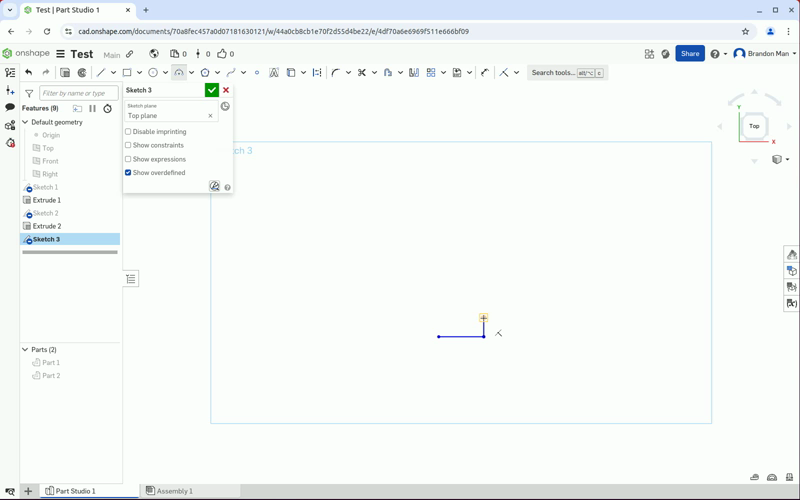
mouse_move(438, 317)
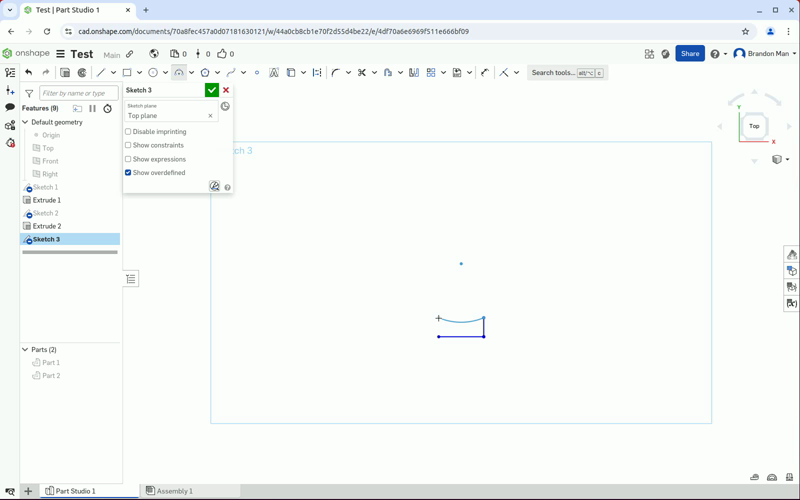
click(438, 317)
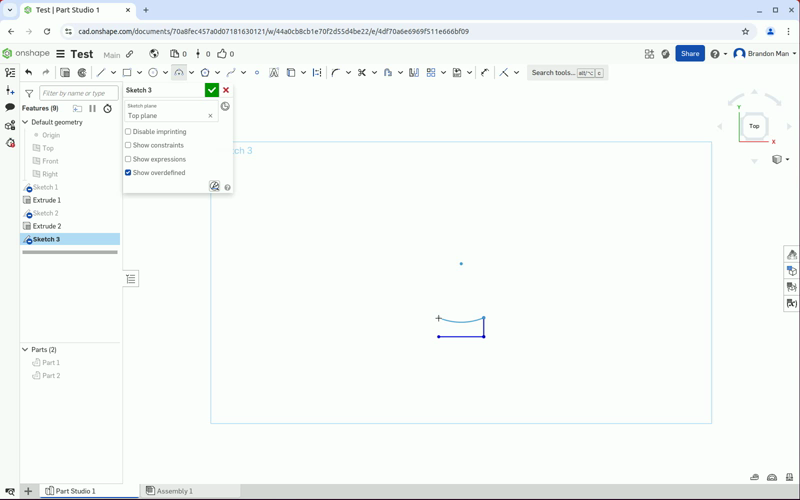
mouse_move(461, 324)
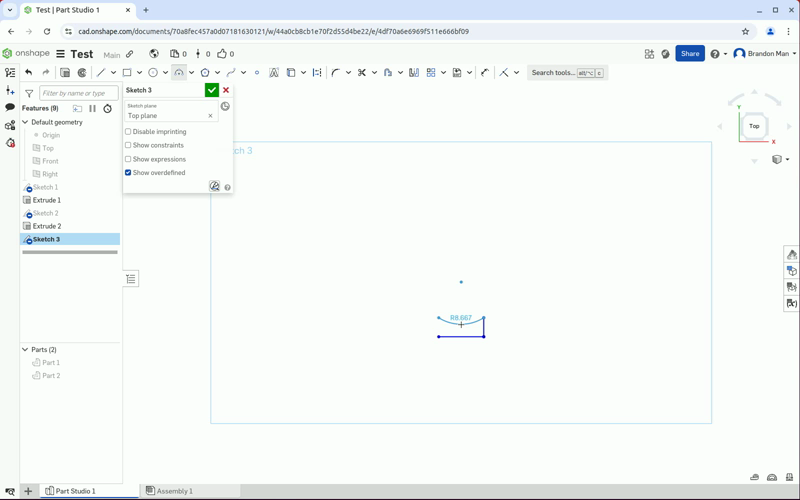
click(461, 324)
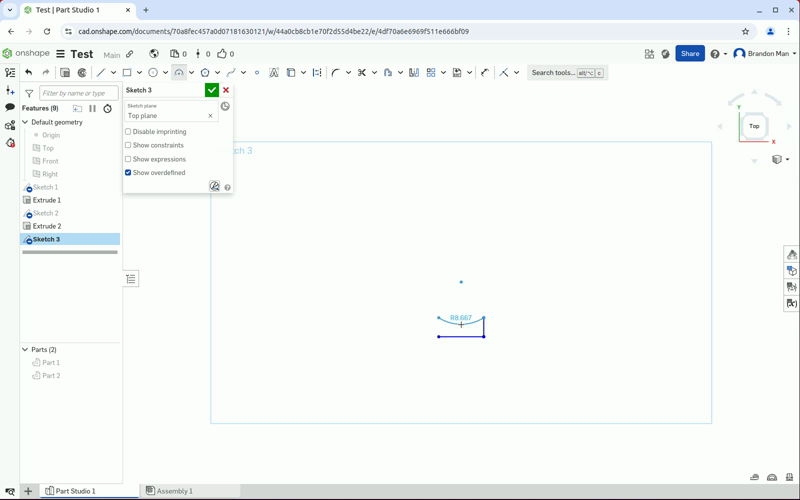
key_up(shift)
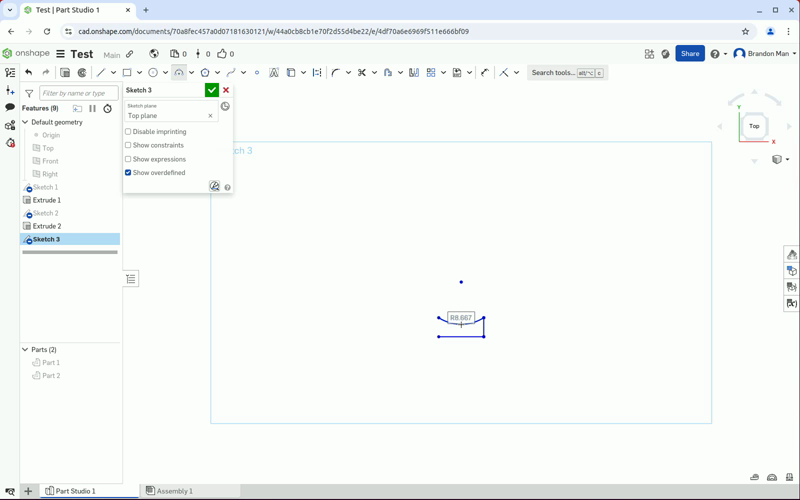
key(esc)
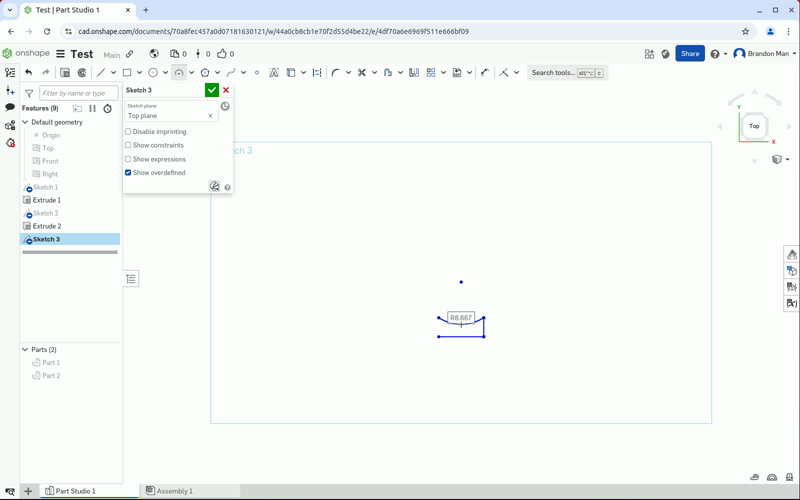
key(l)
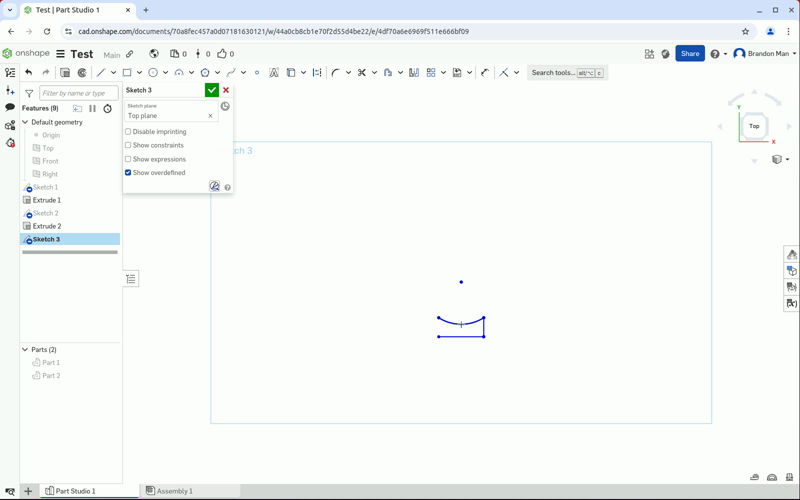
mouse_move(438, 317)
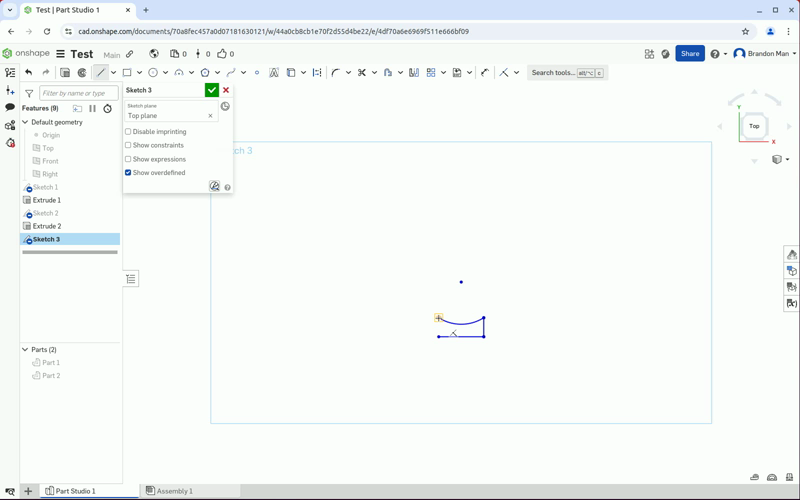
click(438, 317)
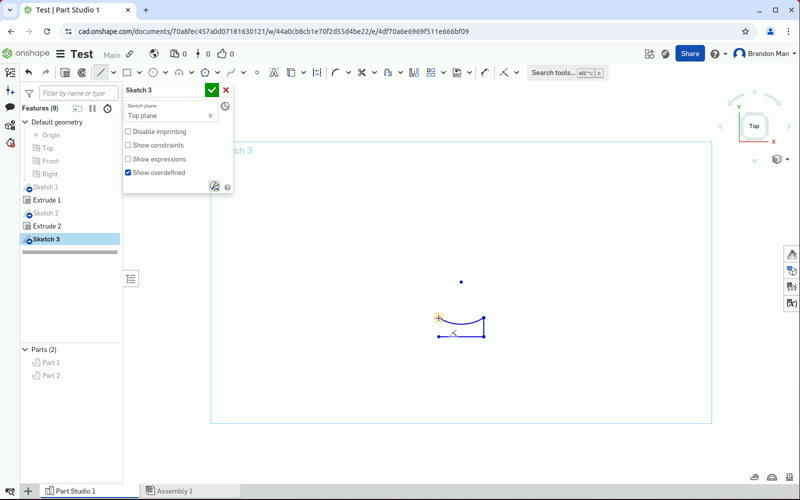
mouse_move(468, 317)
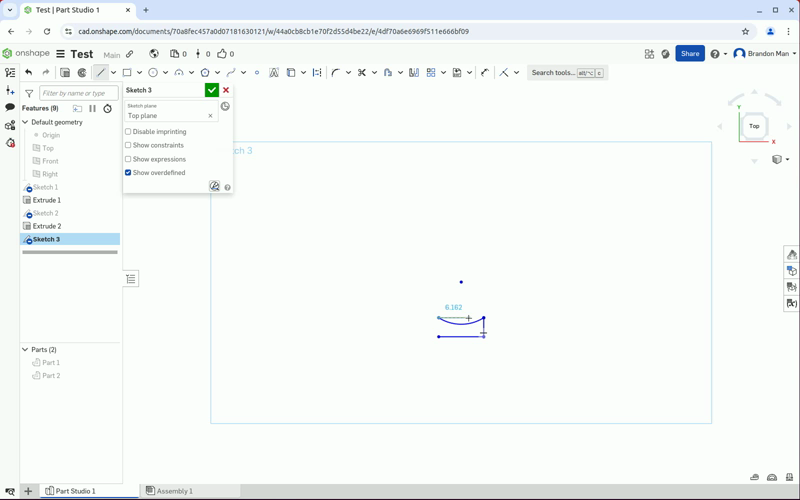
key_down(shift)
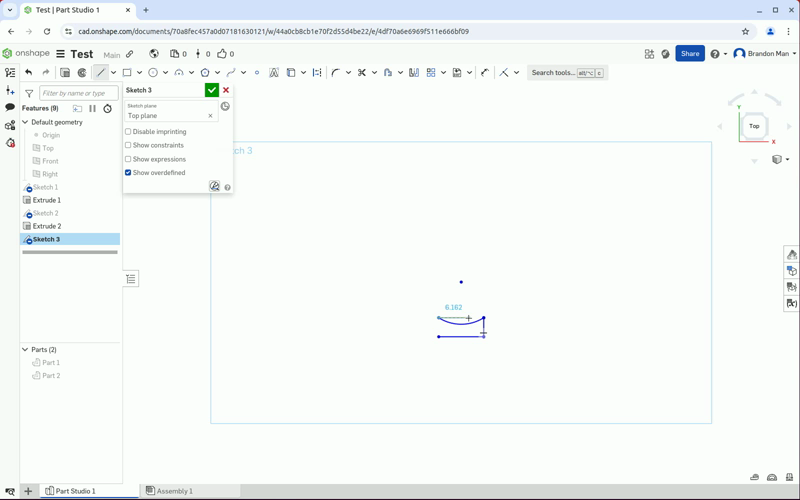
mouse_move(438, 336)
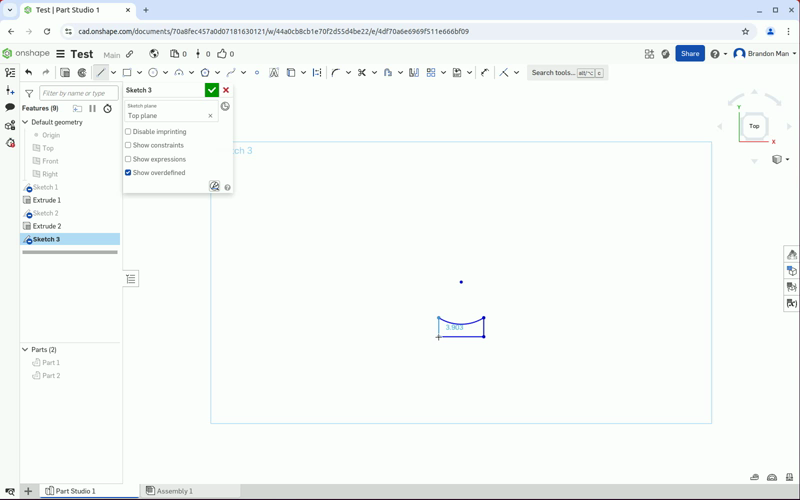
key_up(shift)
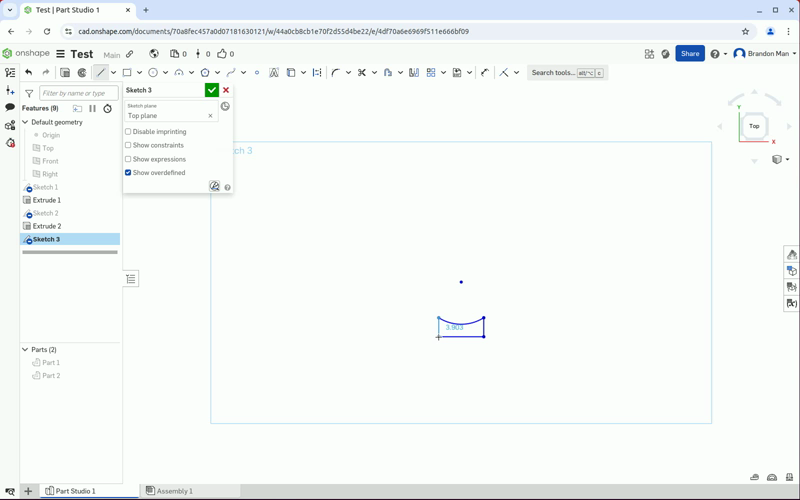
click(438, 336)
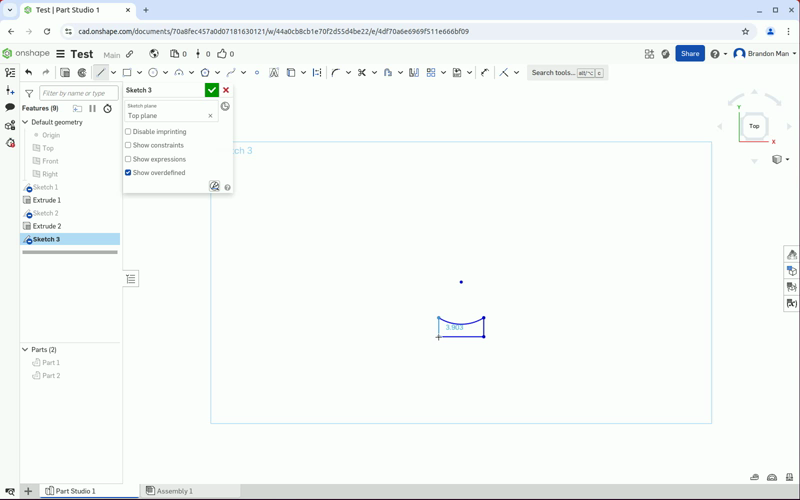
key(esc)
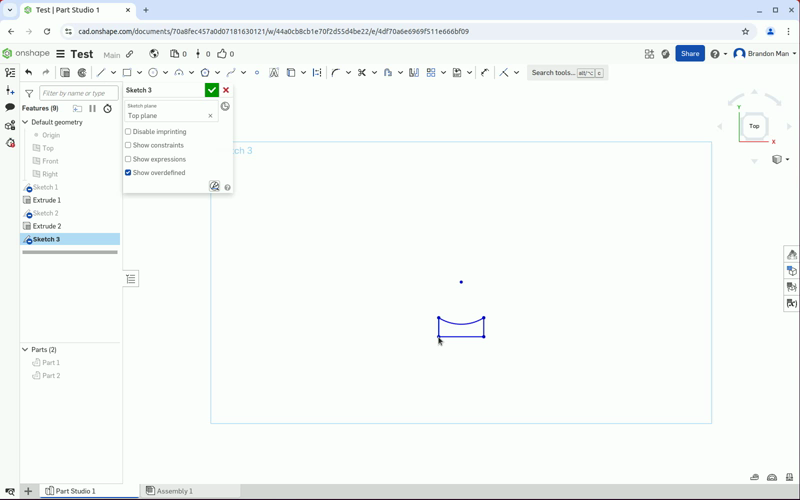
mouse_move(473, 335)
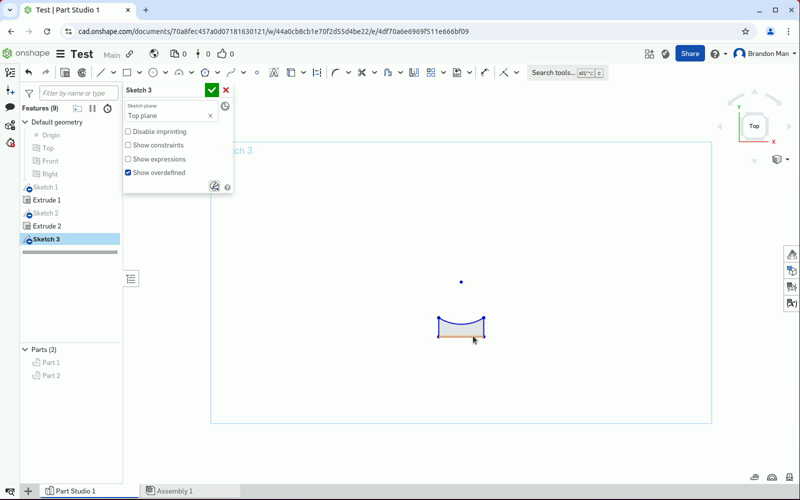
scroll(6)
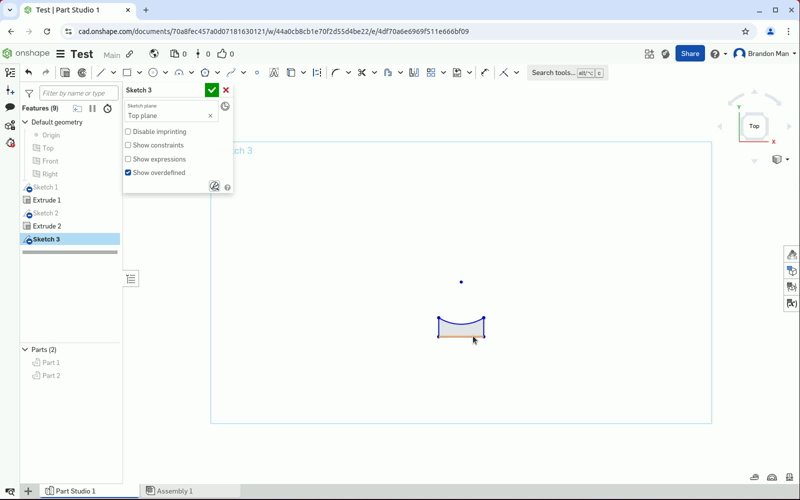
scroll(6)
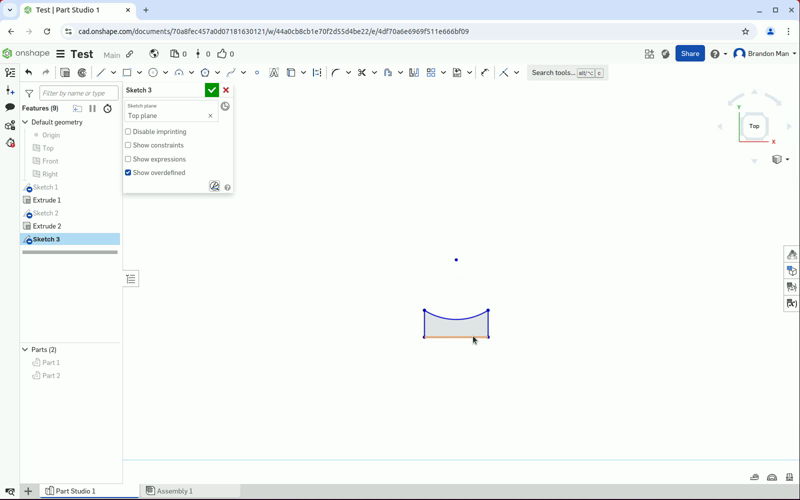
scroll(6)
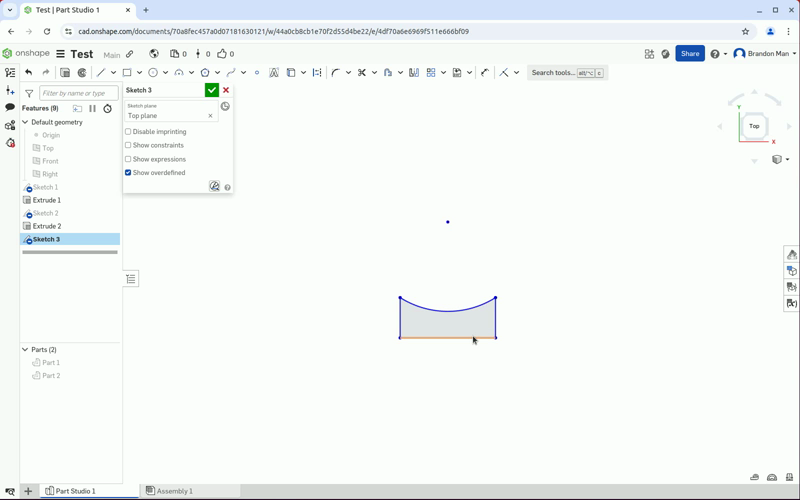
scroll(6)
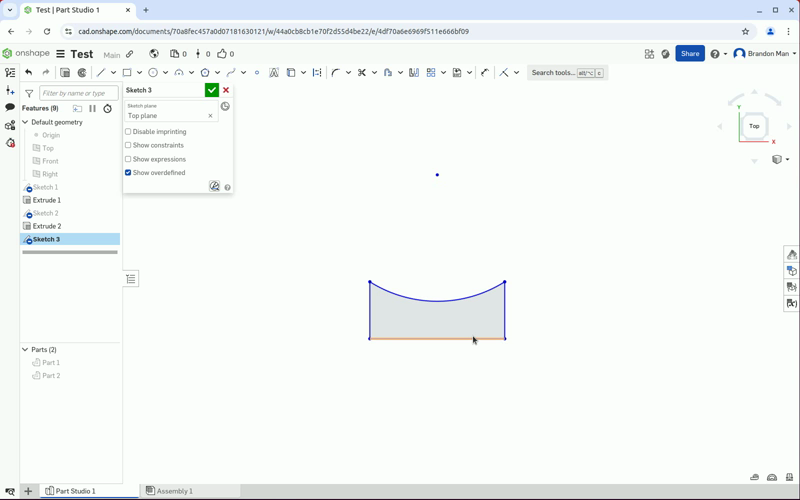
scroll(6)
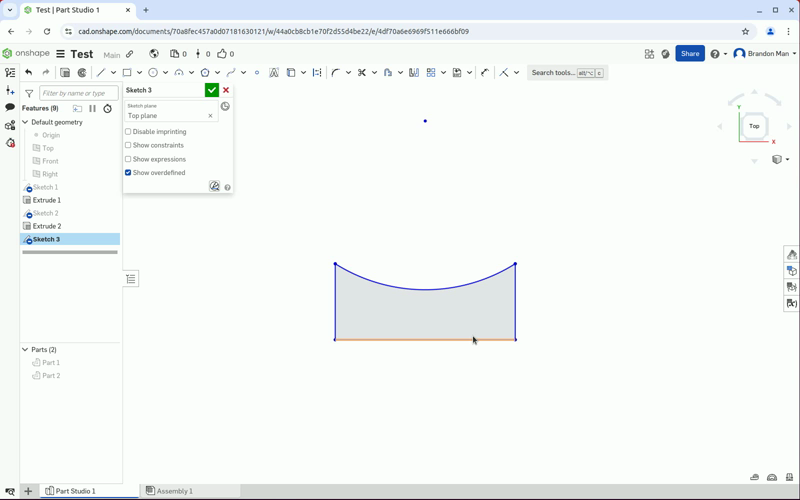
scroll(6)
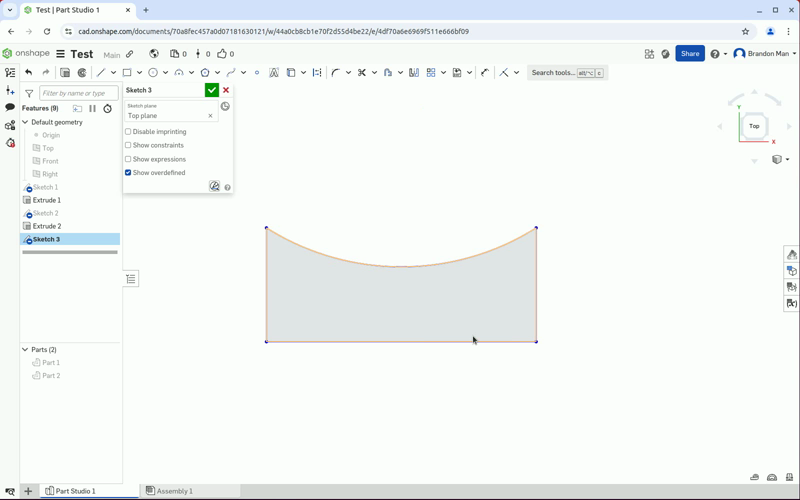
scroll(6)
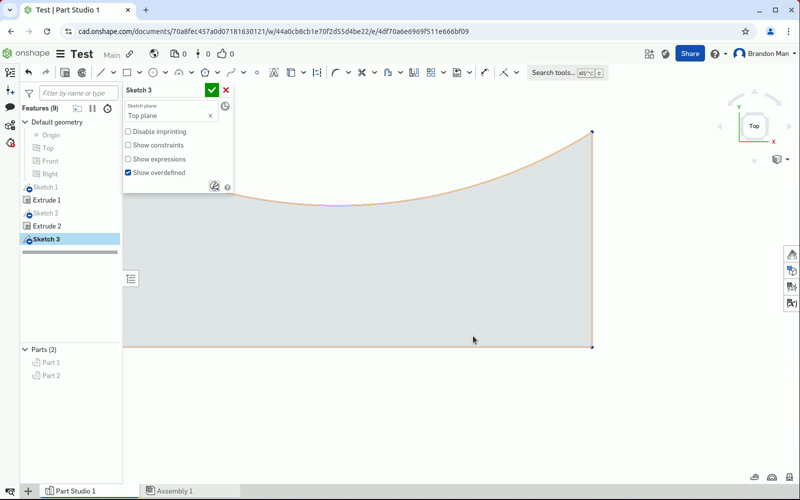
click(473, 335)
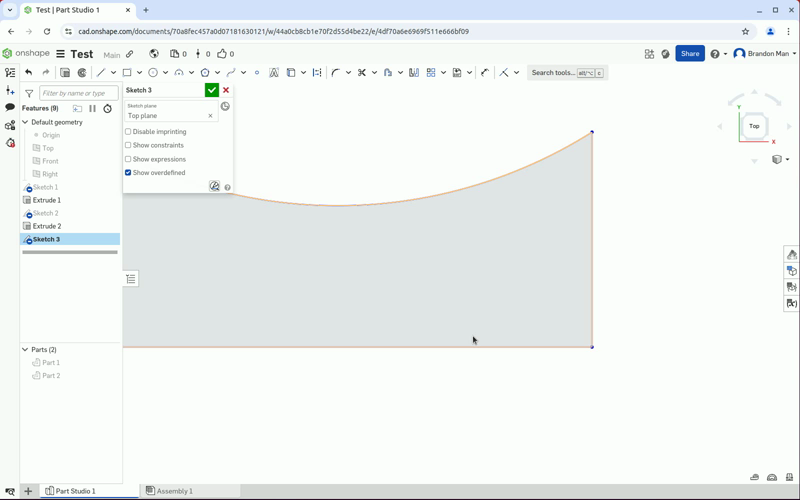
scroll(-6)
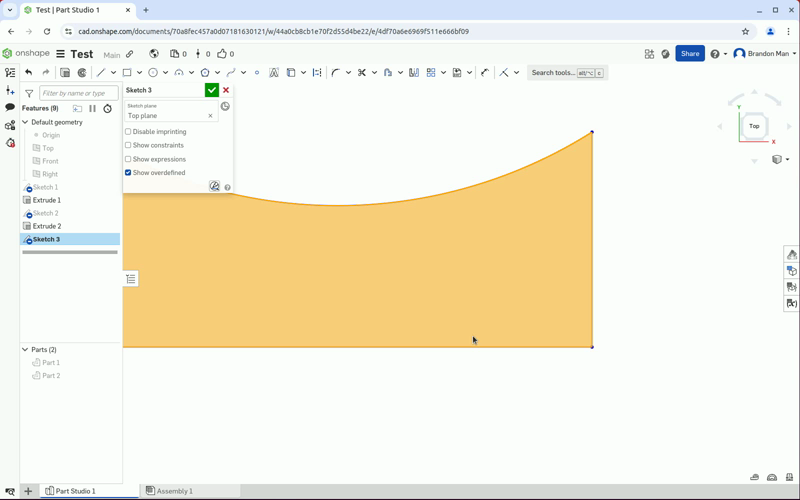
scroll(-6)
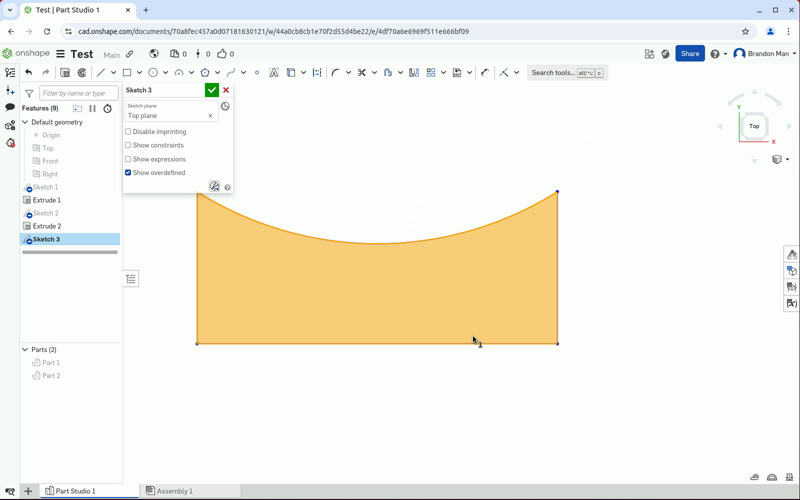
scroll(-6)
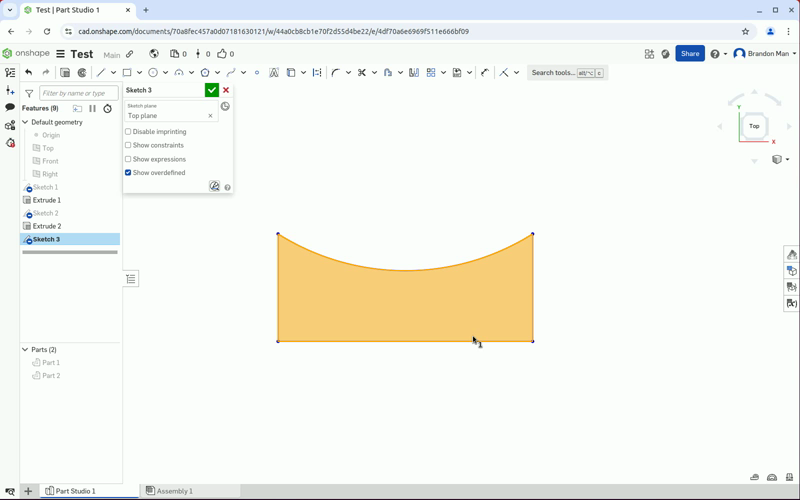
scroll(-6)
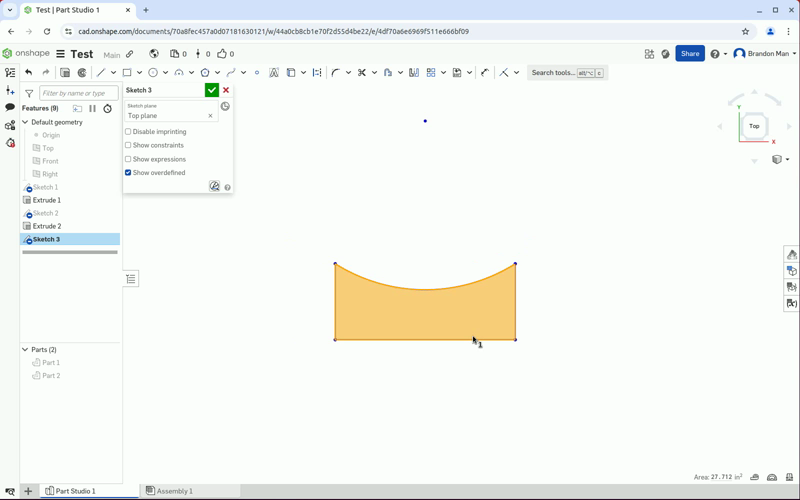
scroll(-6)
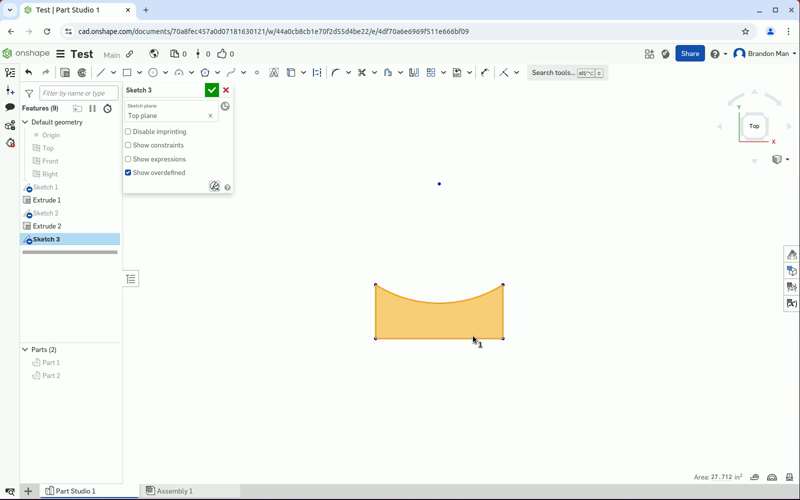
scroll(-6)
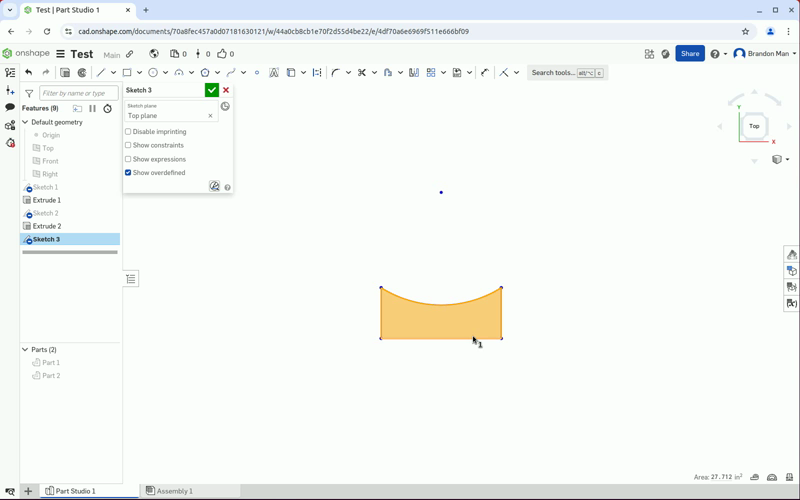
scroll(-6)
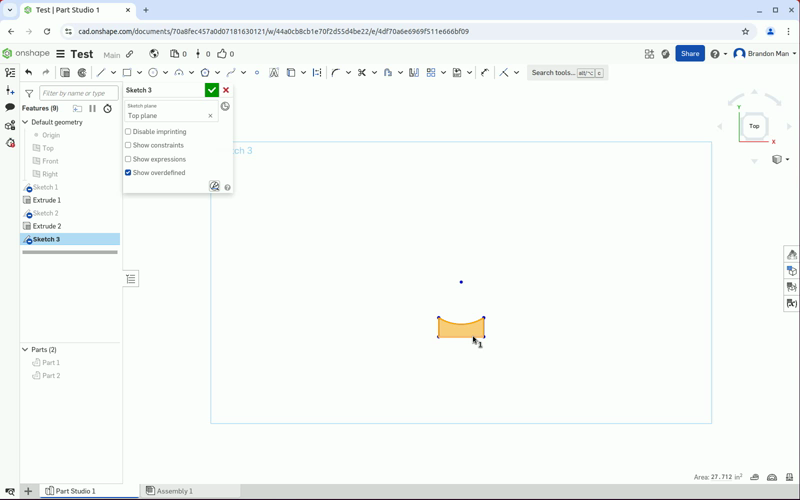
mouse_move(73, 352)
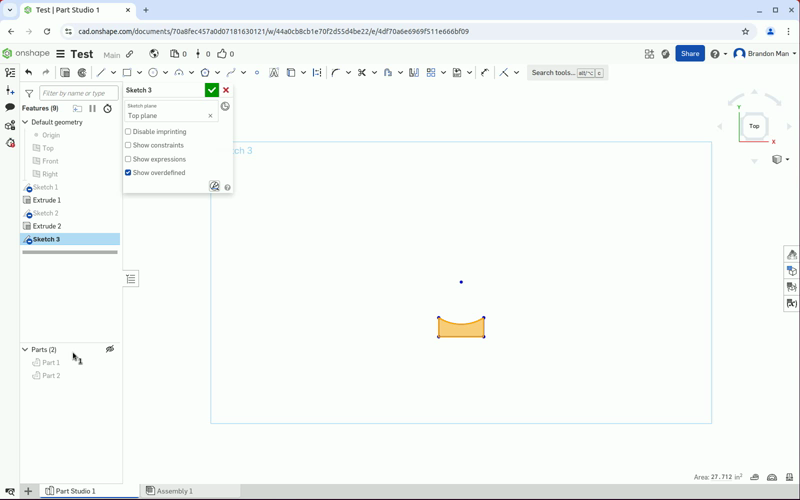
key(shift+y)
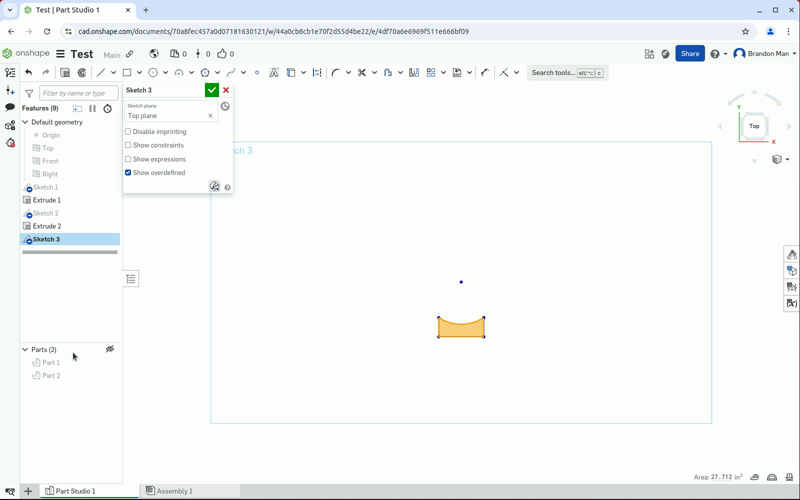
key(shift+e)
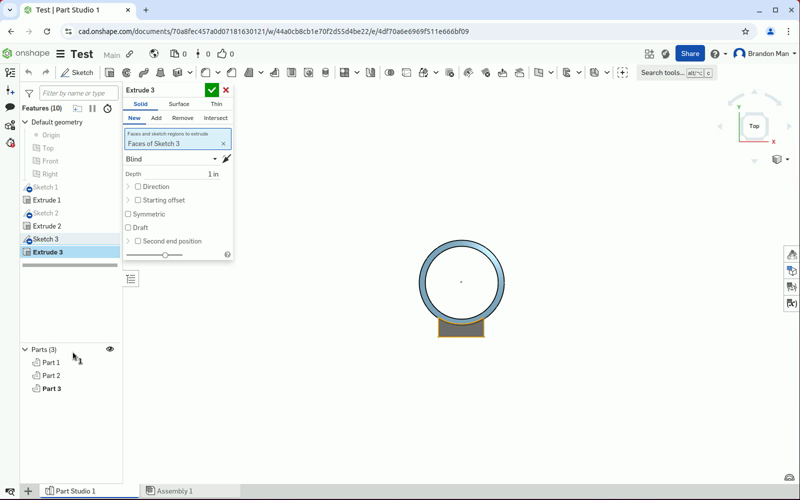
mouse_move(143, 106)
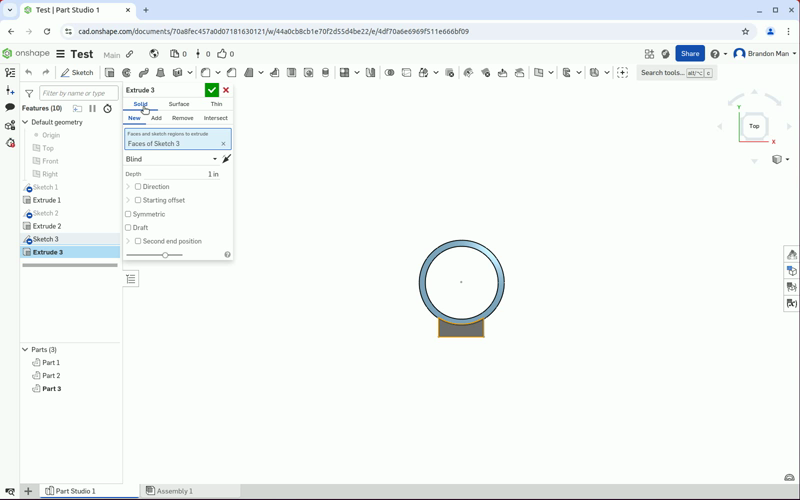
click(143, 106)
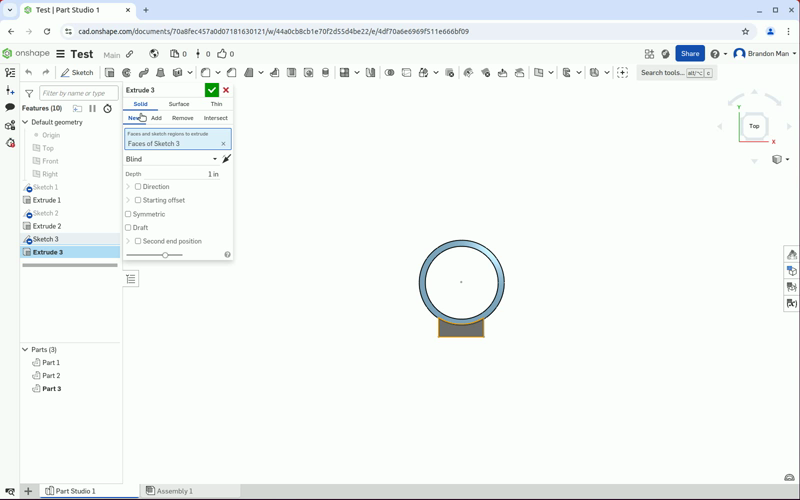
mouse_move(137, 120)
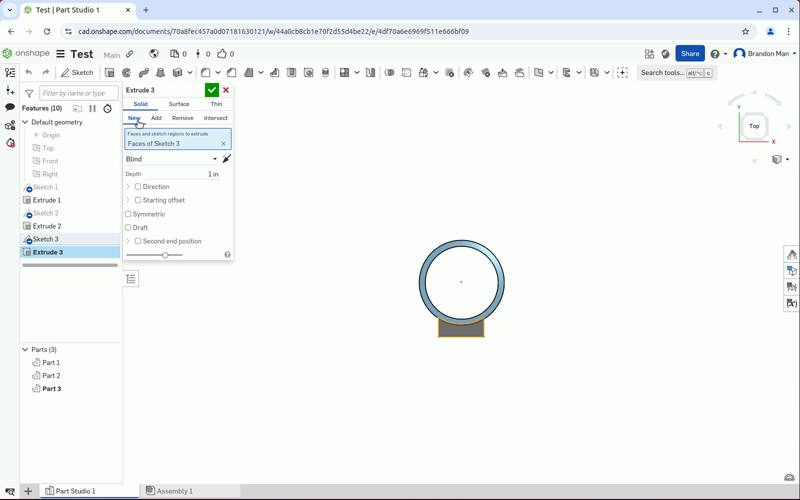
click(137, 120)
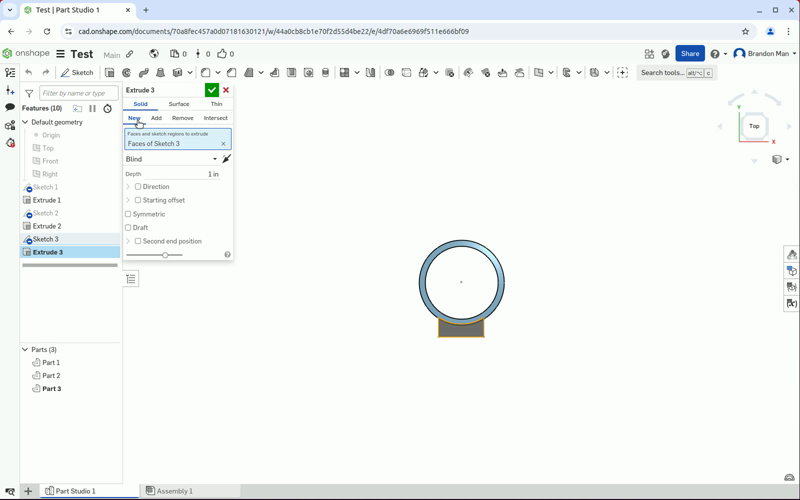
key(tab, 4)
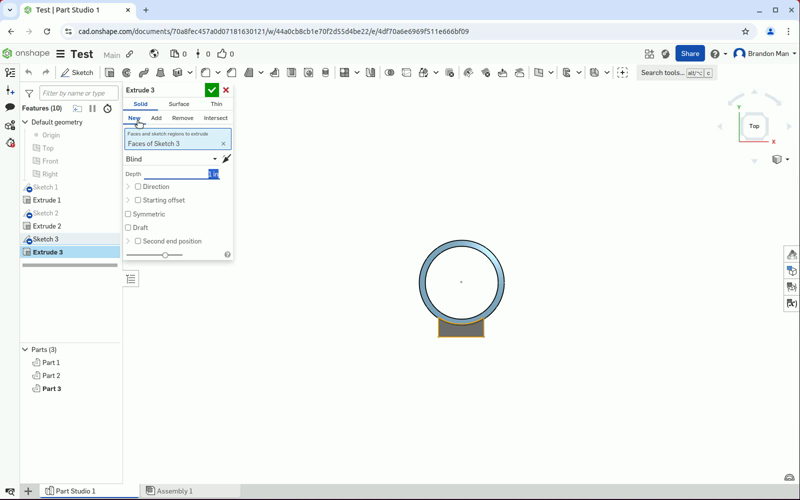
text(5.296)
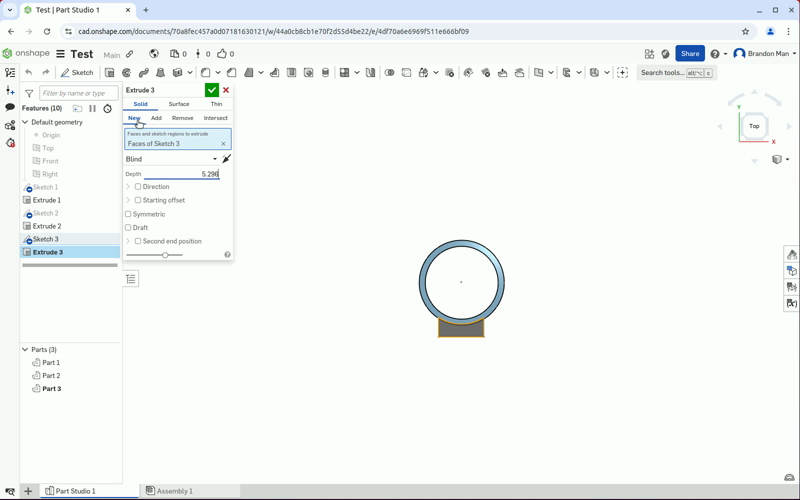
key(enter)
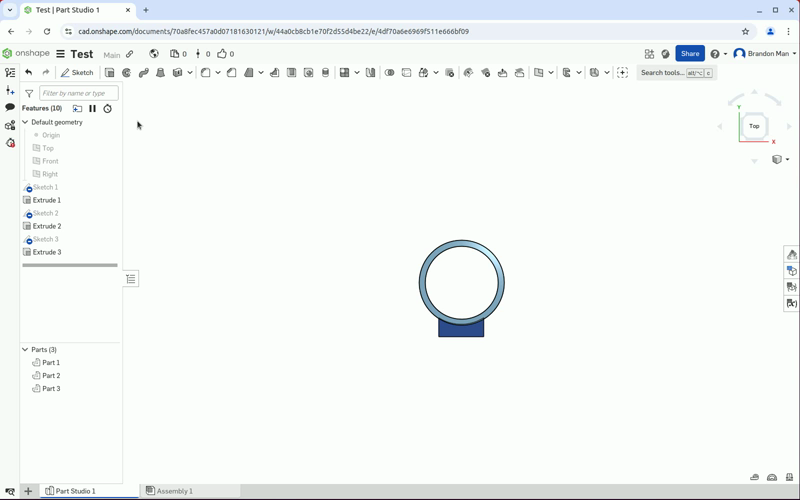
key(shift+h)
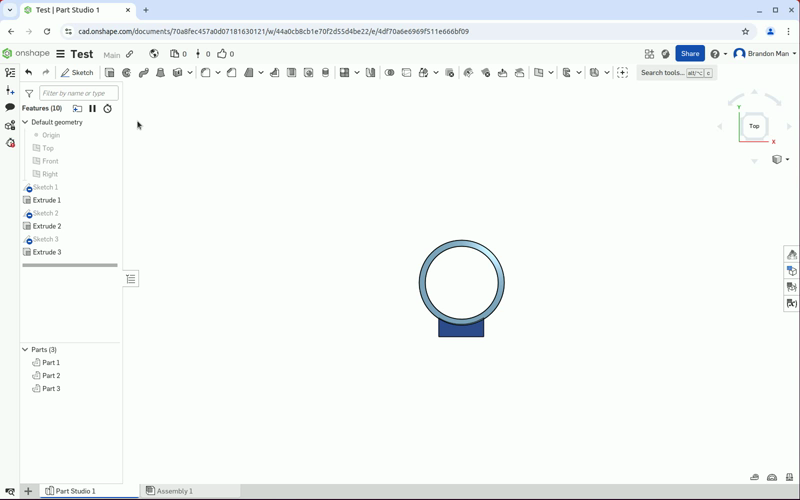
key(shift+h)
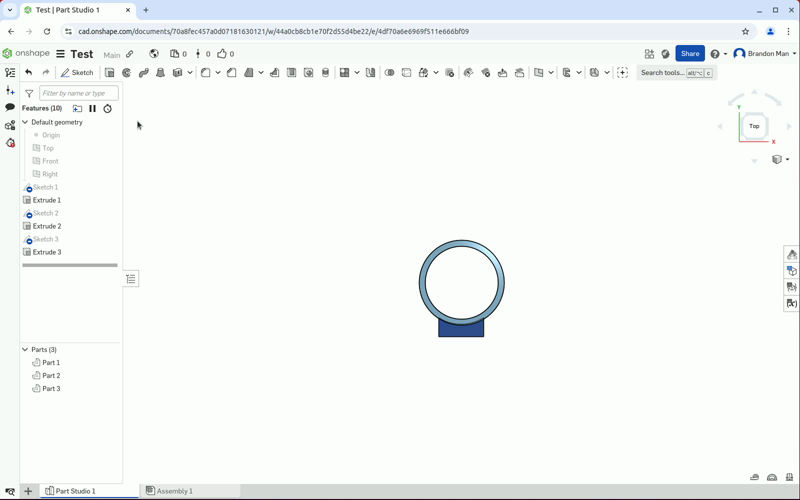
mouse_move(73, 189)
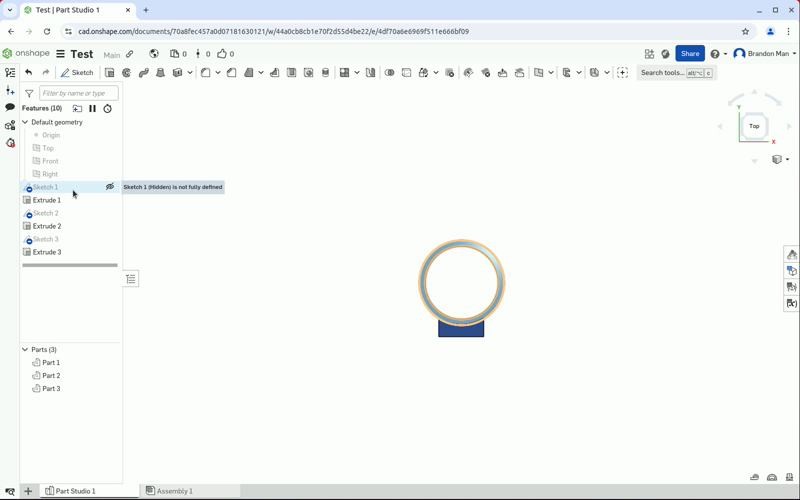
click(73, 189)
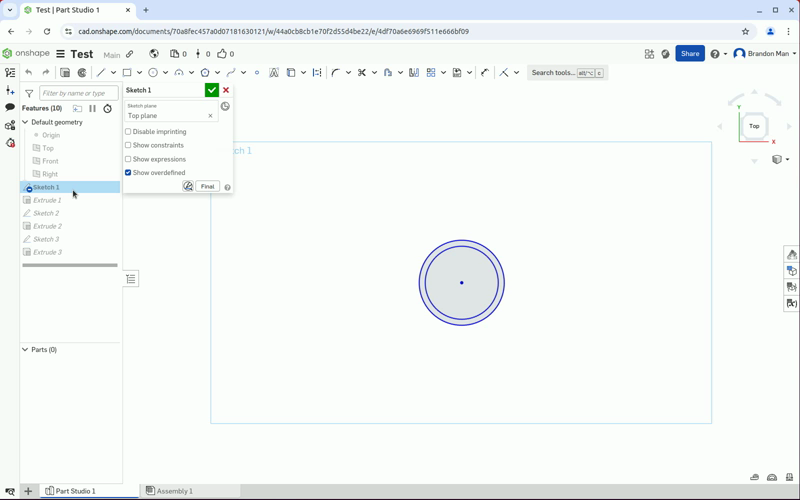
mouse_move(229, 92)
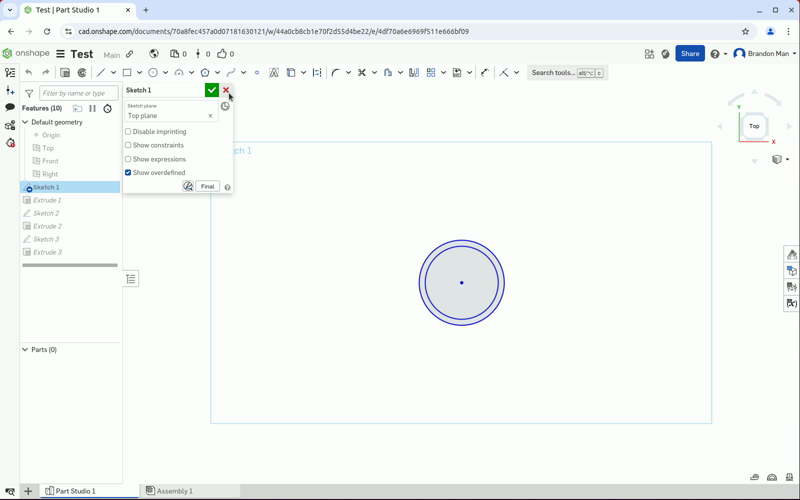
click(229, 92)
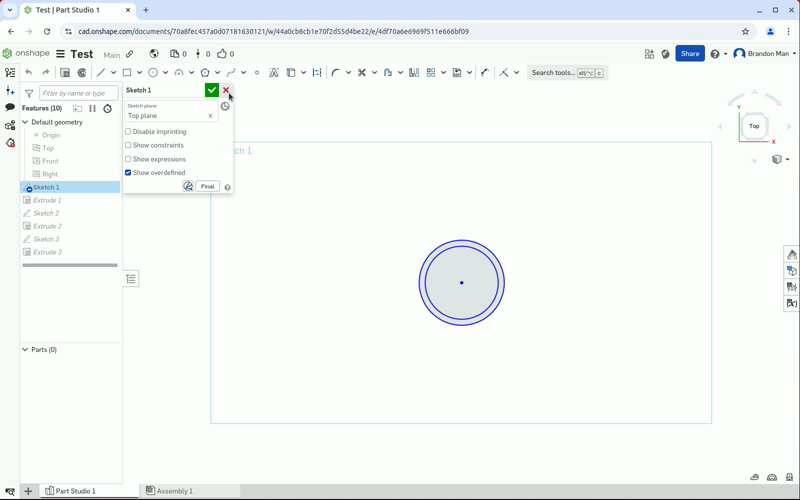
key(shift+s)
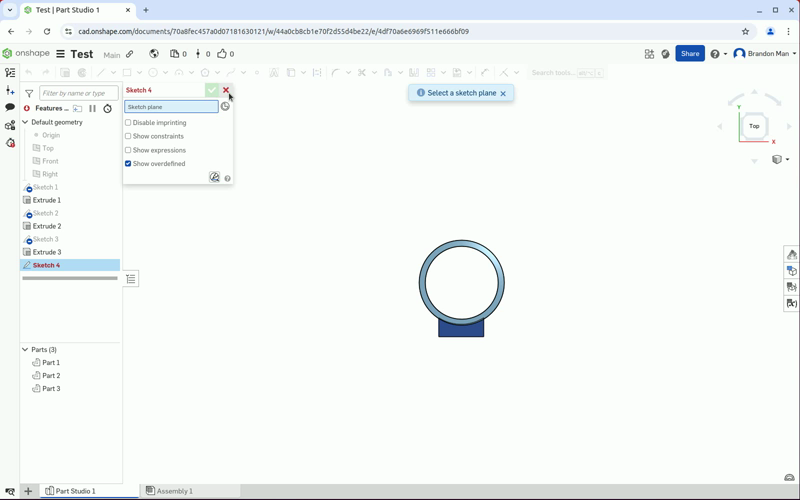
mouse_move(73, 150)
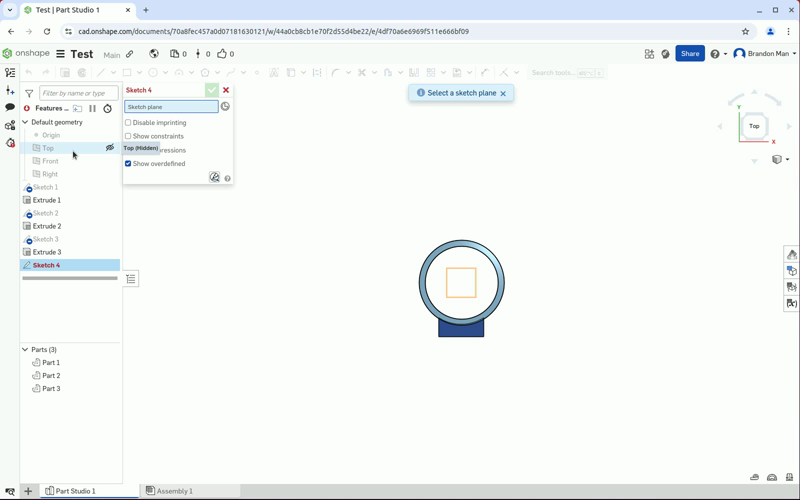
click(73, 150)
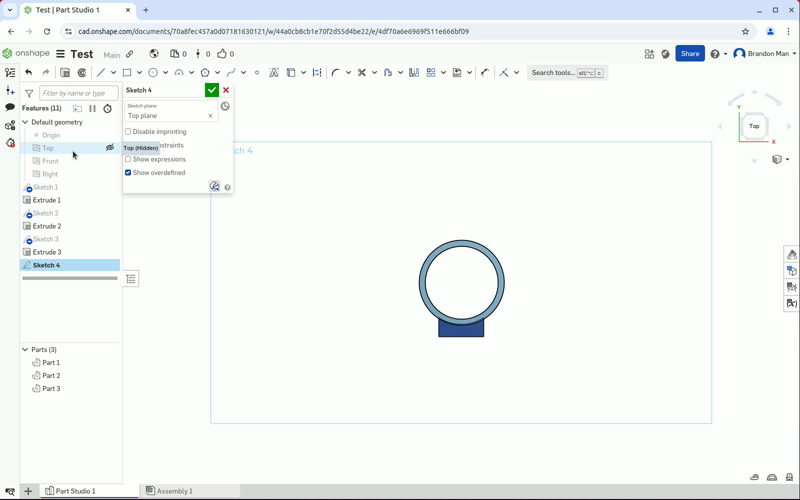
mouse_move(73, 352)
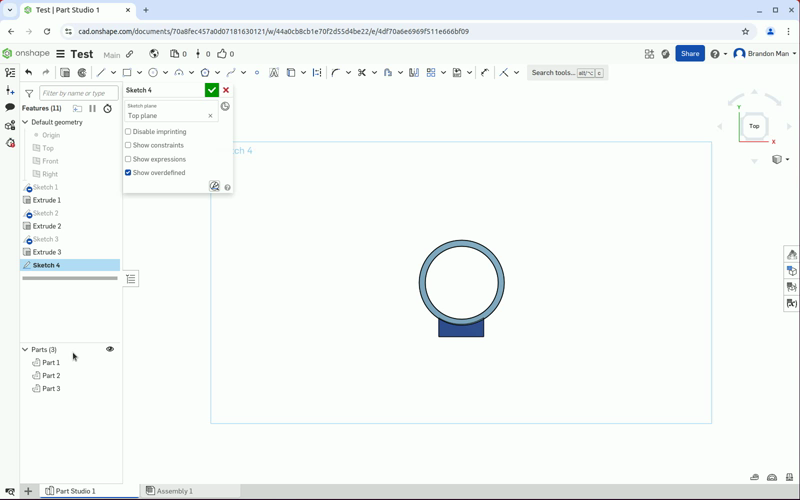
key(y)
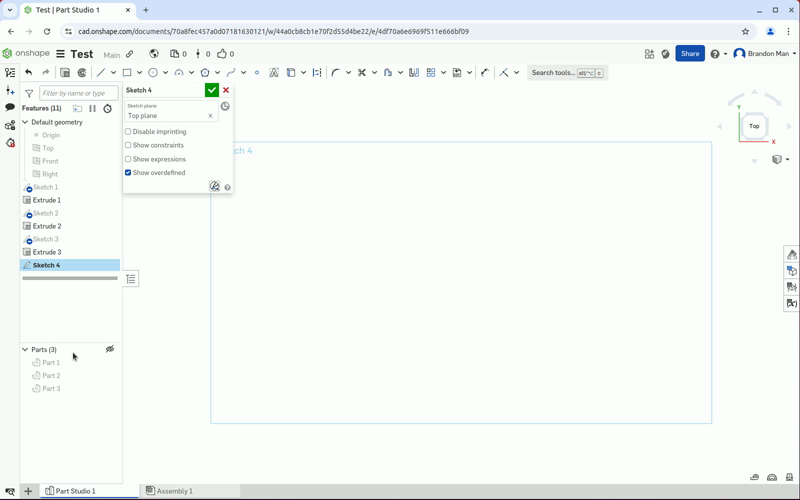
key(l)
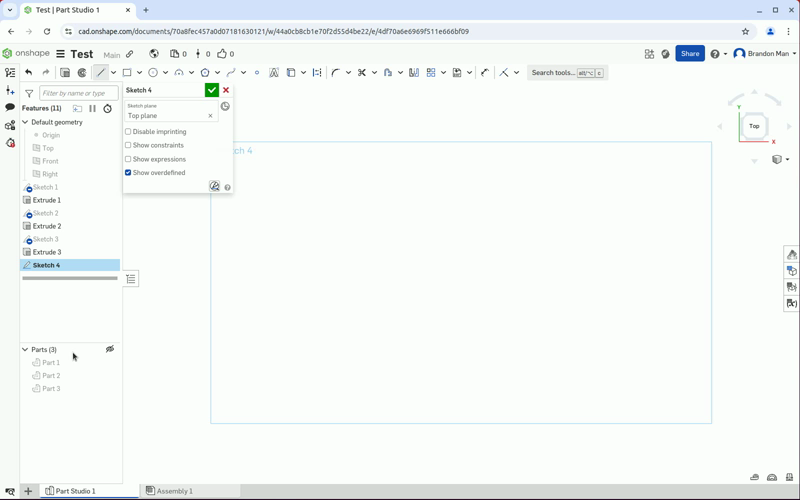
key_down(shift)
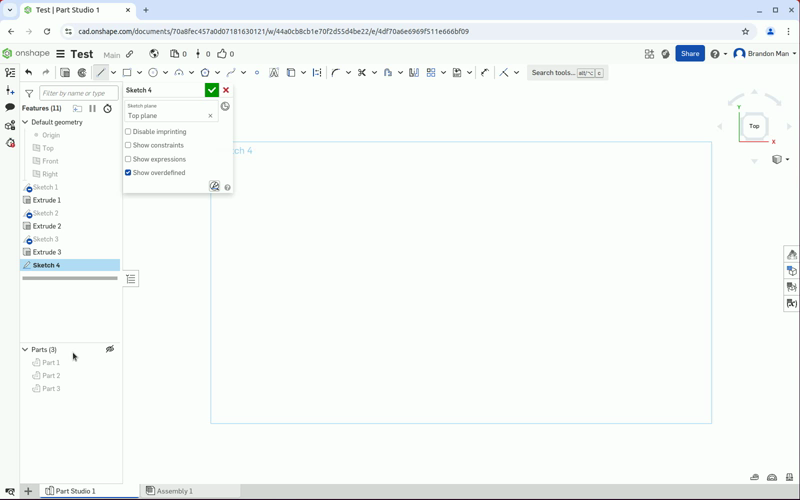
mouse_move(438, 336)
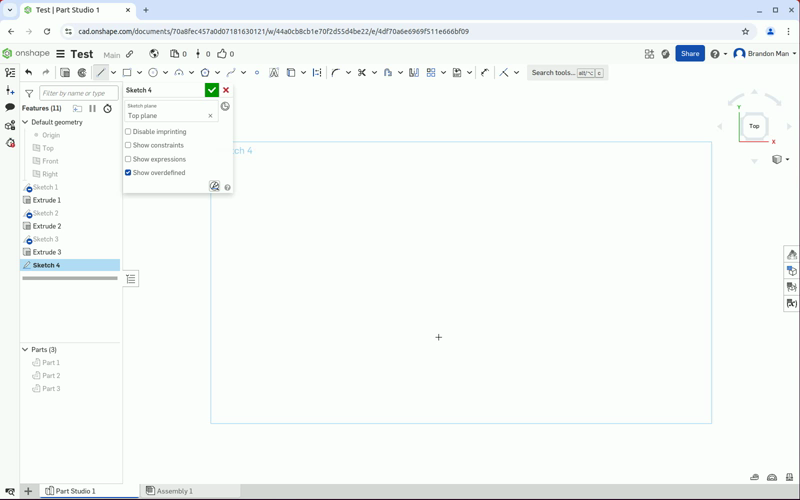
click(438, 336)
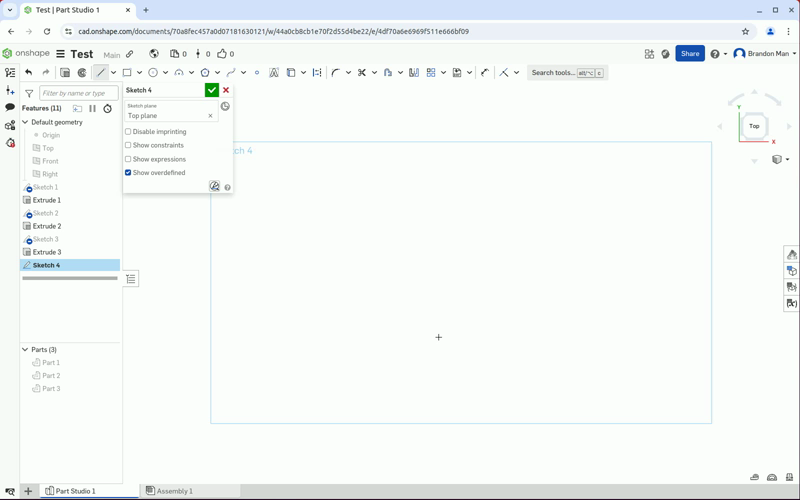
key_up(shift)
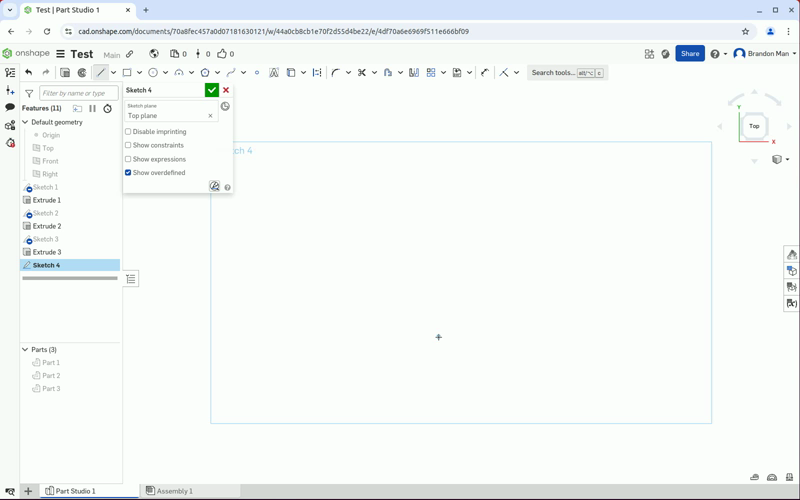
key_down(shift)
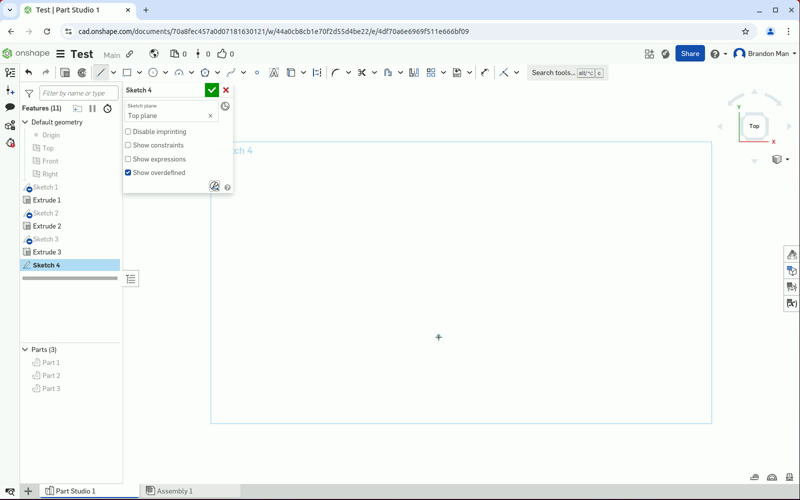
mouse_move(468, 336)
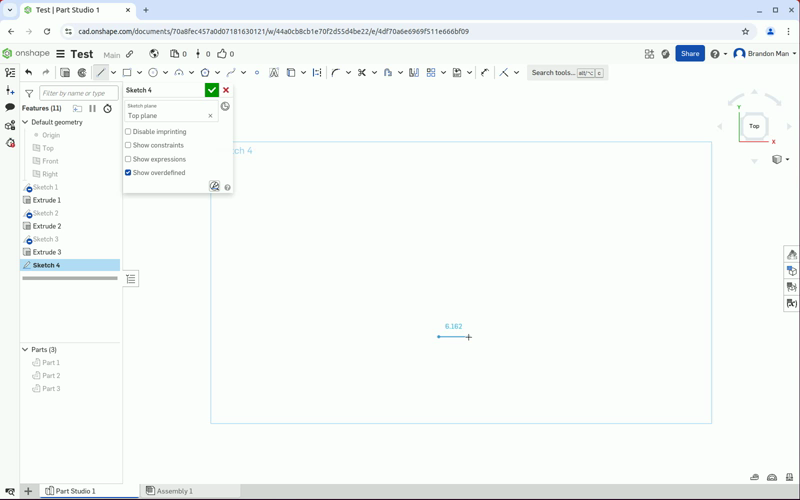
mouse_move(483, 336)
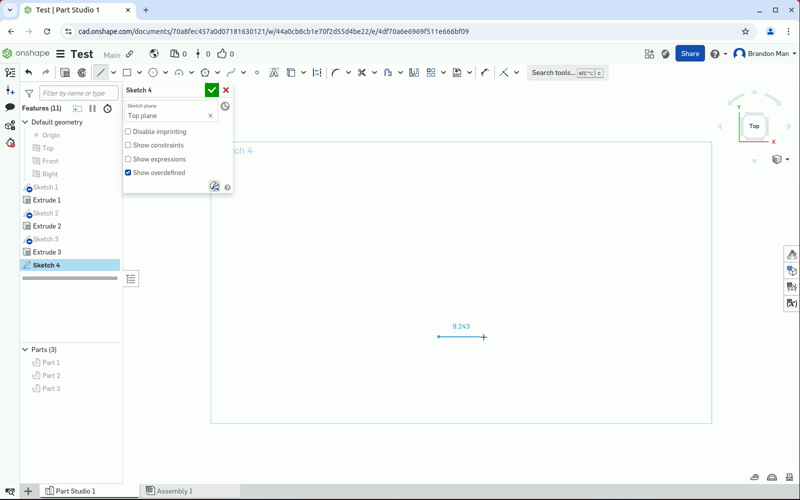
click(483, 336)
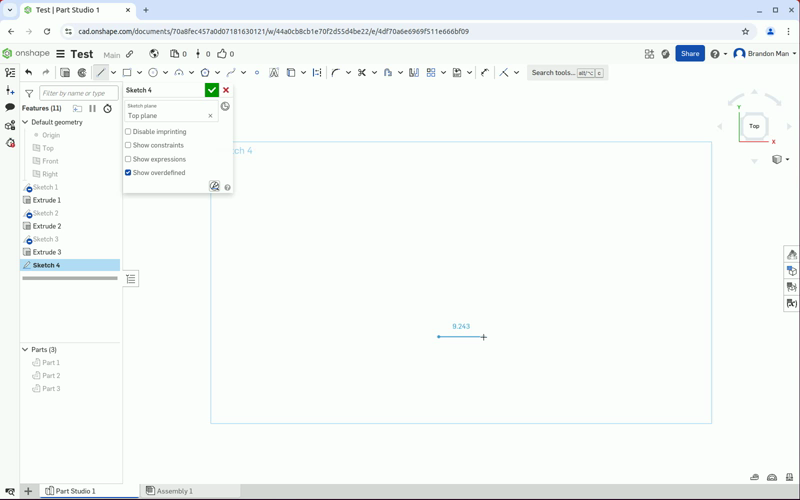
key_up(shift)
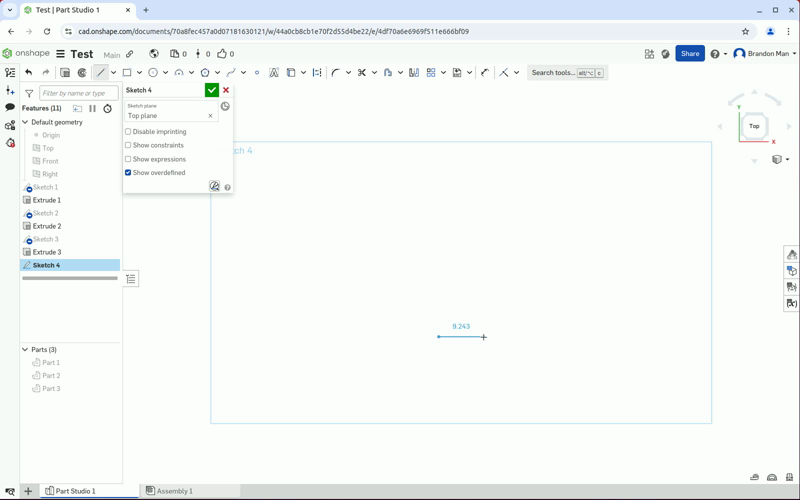
key_down(shift)
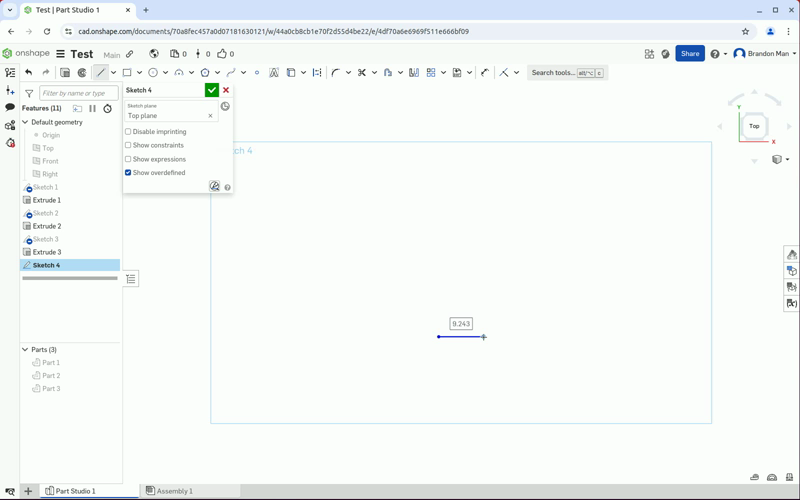
mouse_move(513, 336)
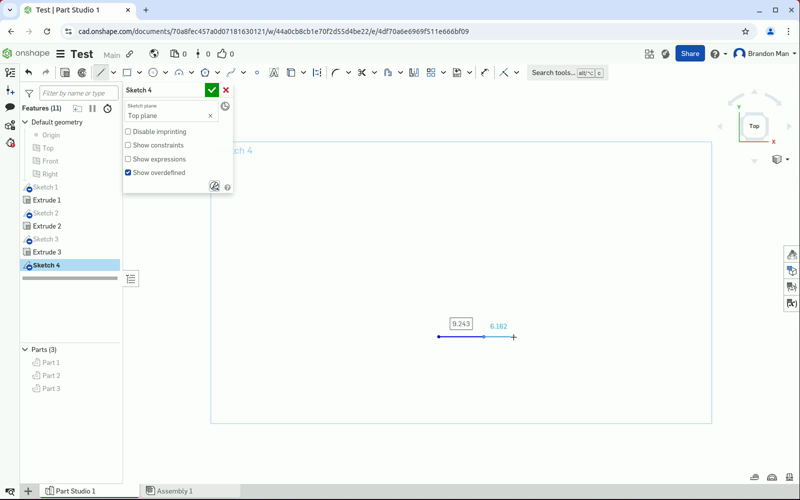
mouse_move(483, 317)
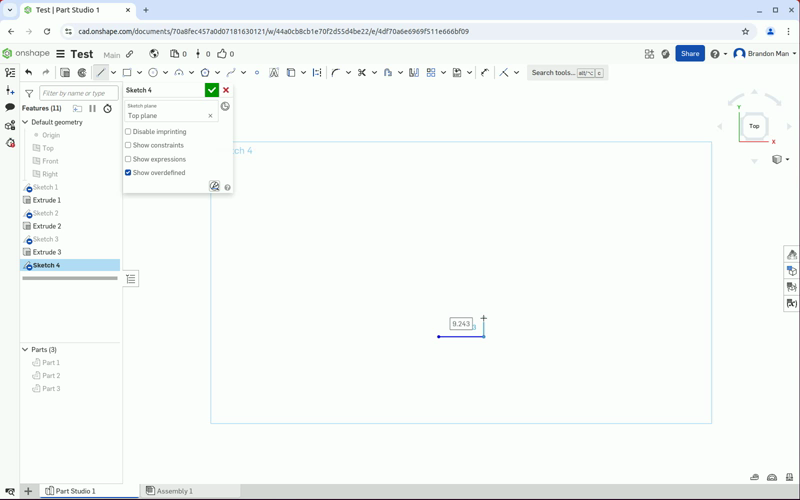
click(483, 317)
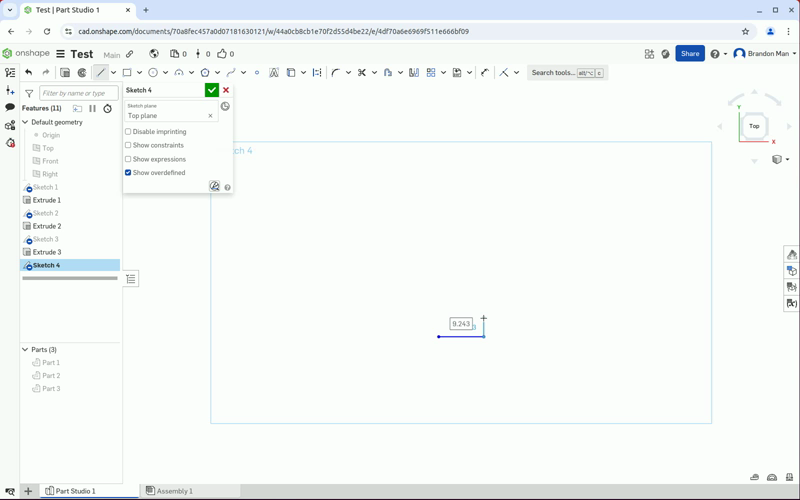
key_up(shift)
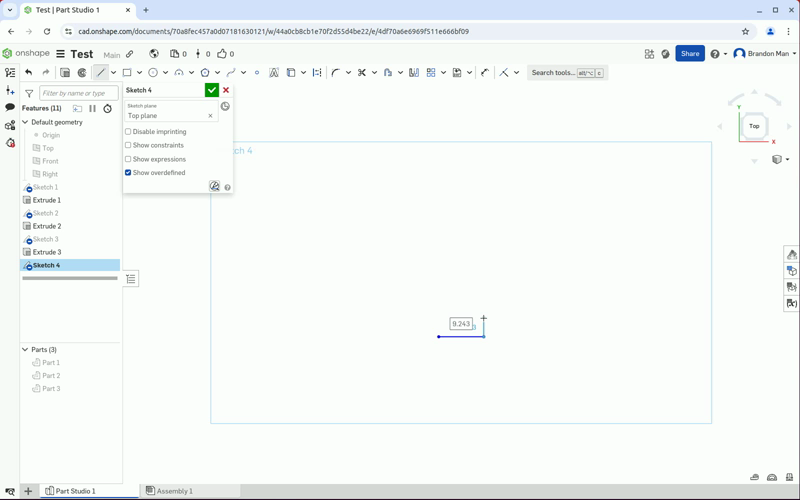
key(esc)
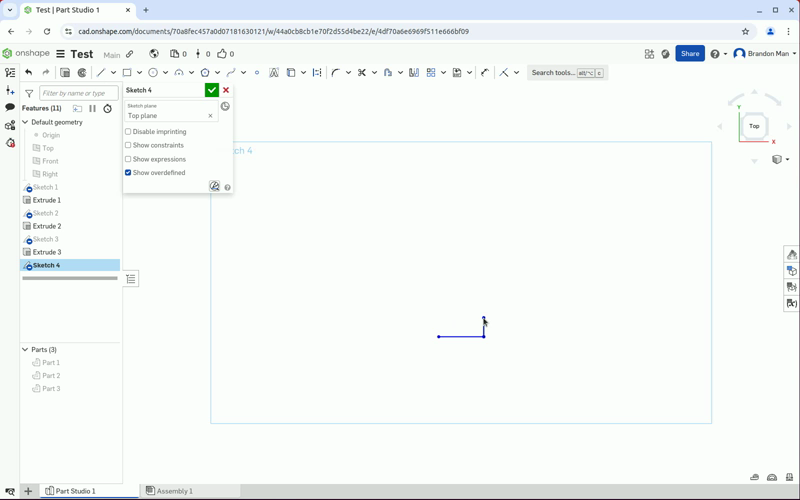
key(a)
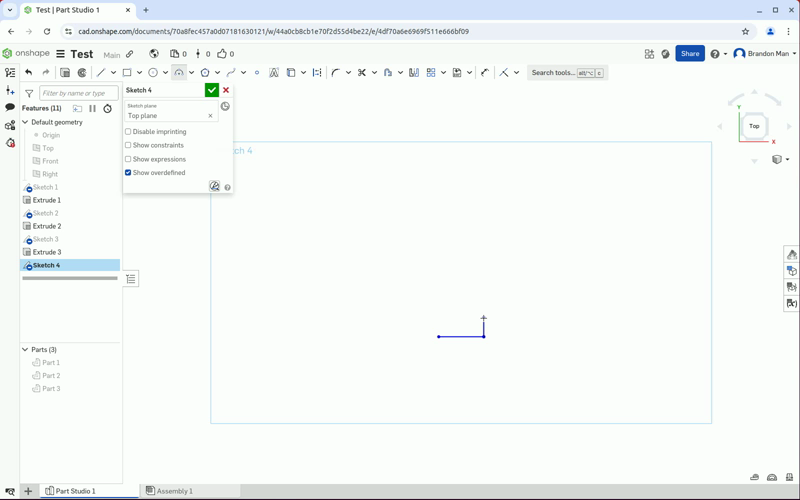
mouse_move(483, 317)
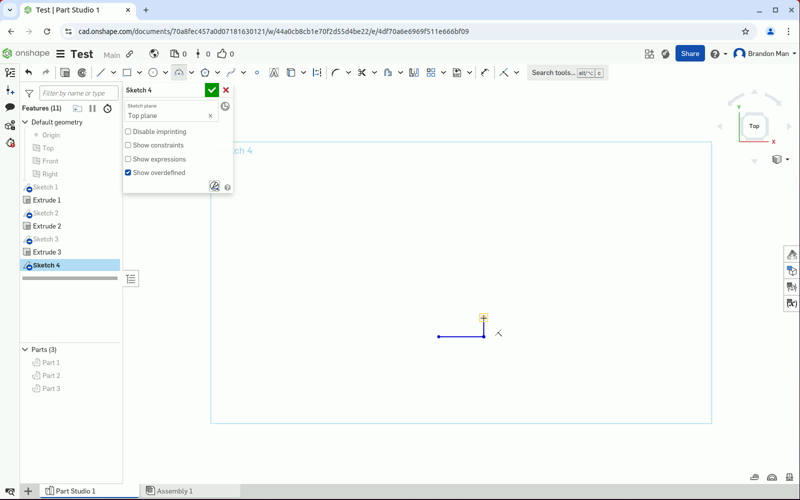
click(483, 317)
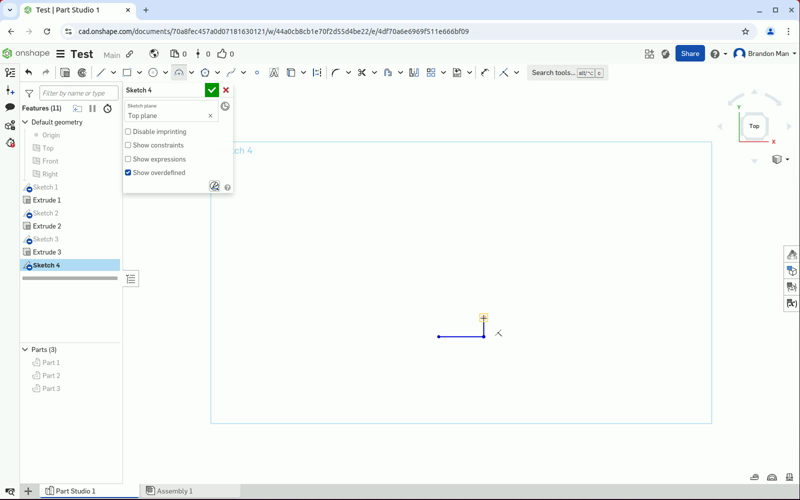
key_down(shift)
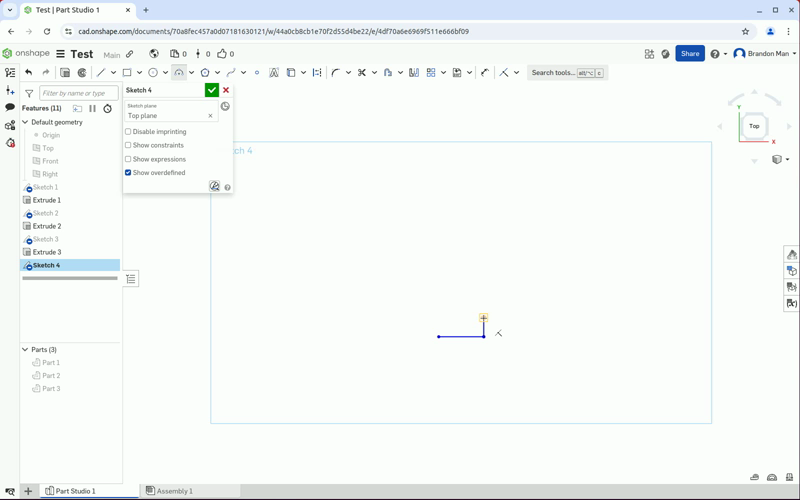
mouse_move(438, 317)
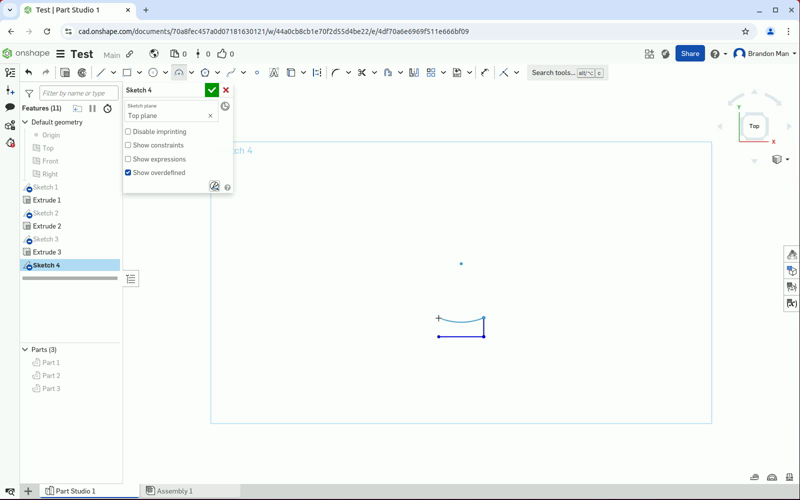
click(438, 317)
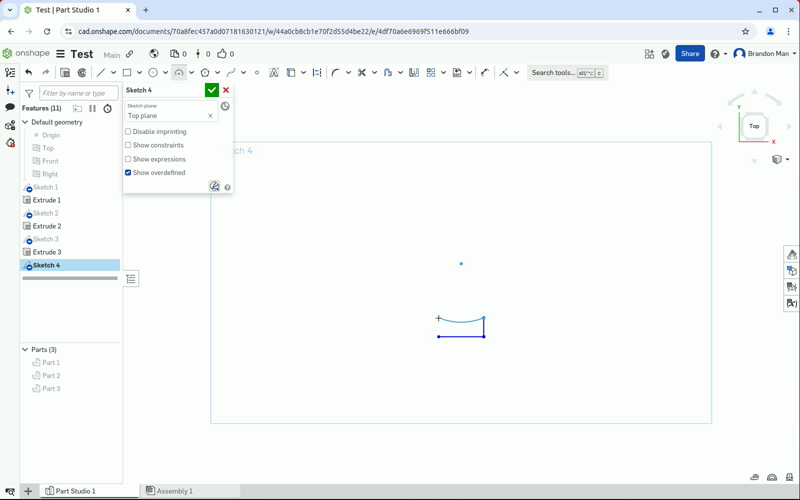
mouse_move(461, 324)
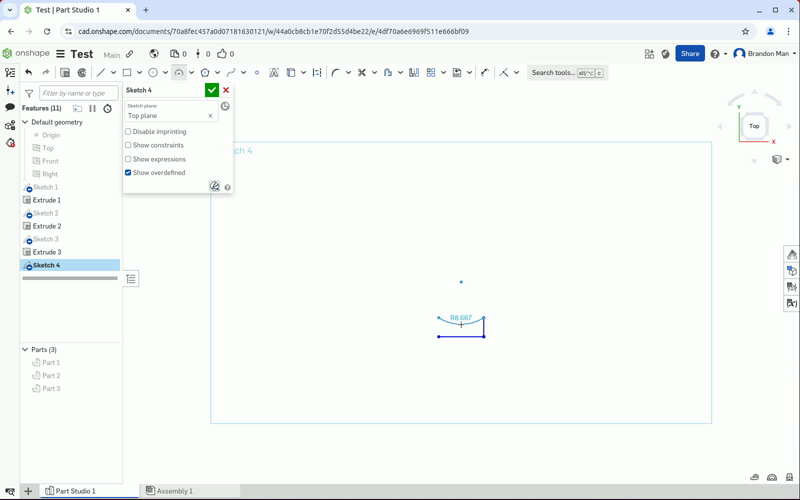
click(461, 324)
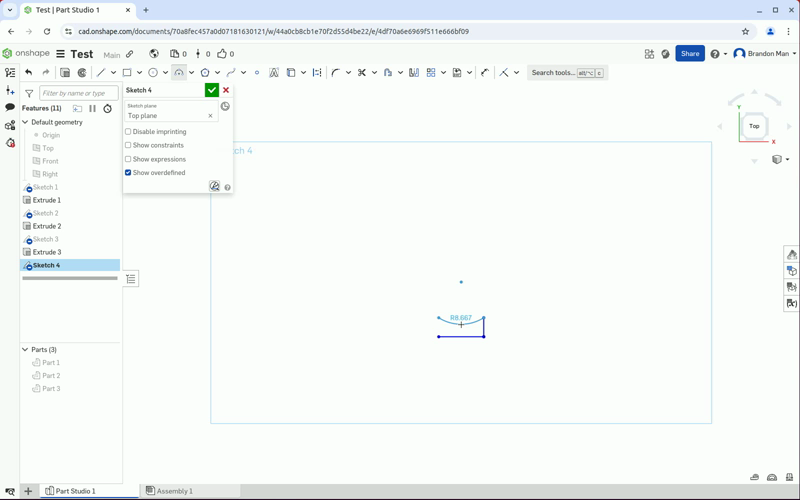
key_up(shift)
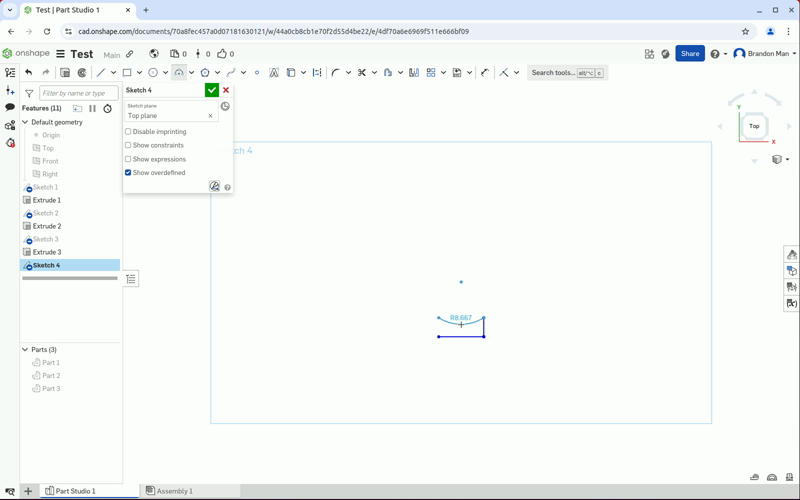
key(esc)
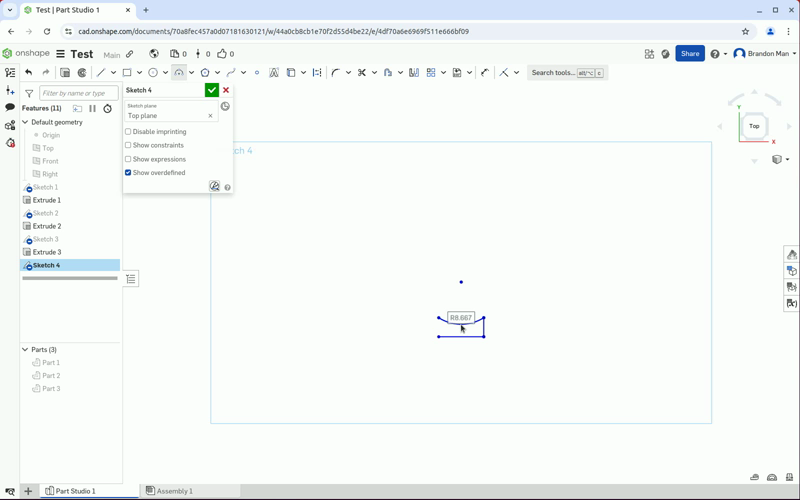
key(l)
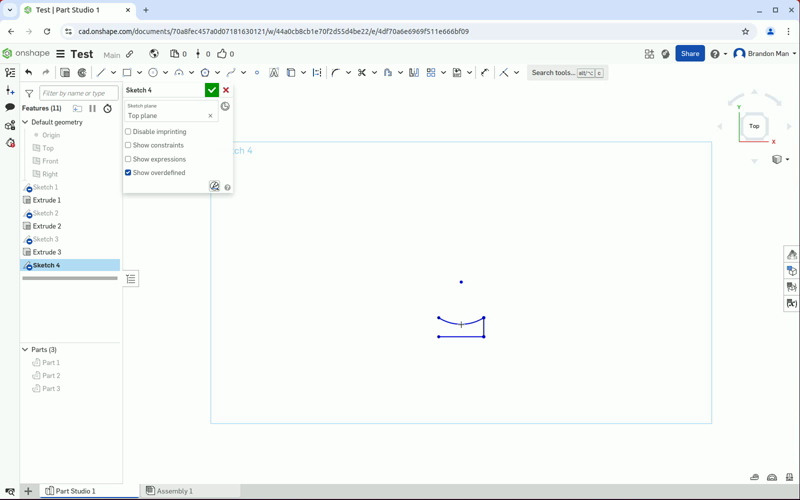
mouse_move(438, 317)
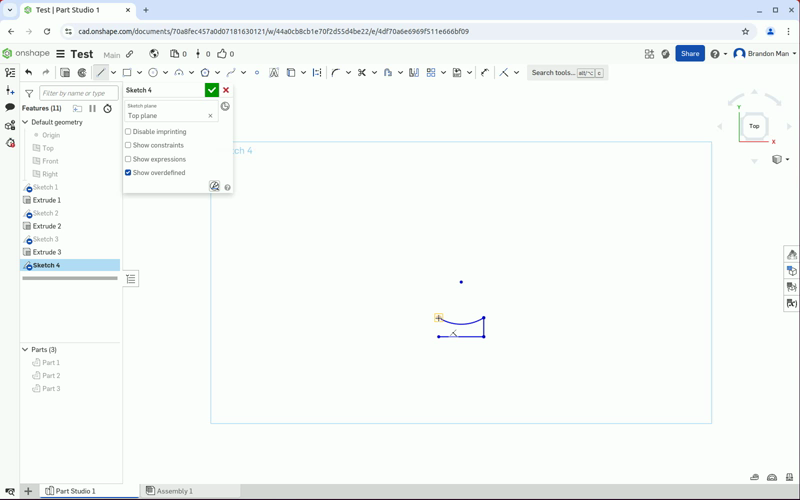
click(438, 317)
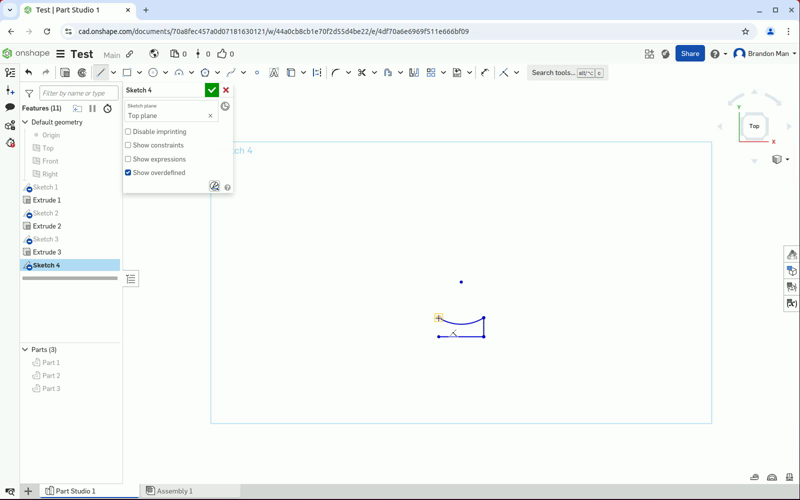
mouse_move(468, 317)
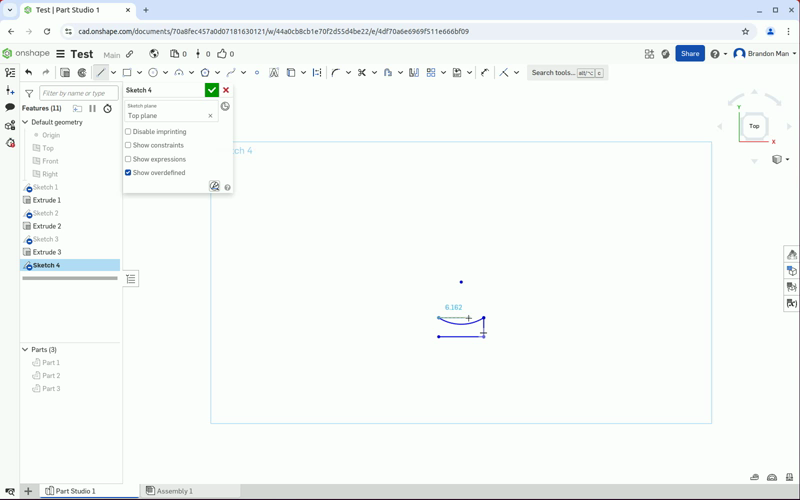
key_down(shift)
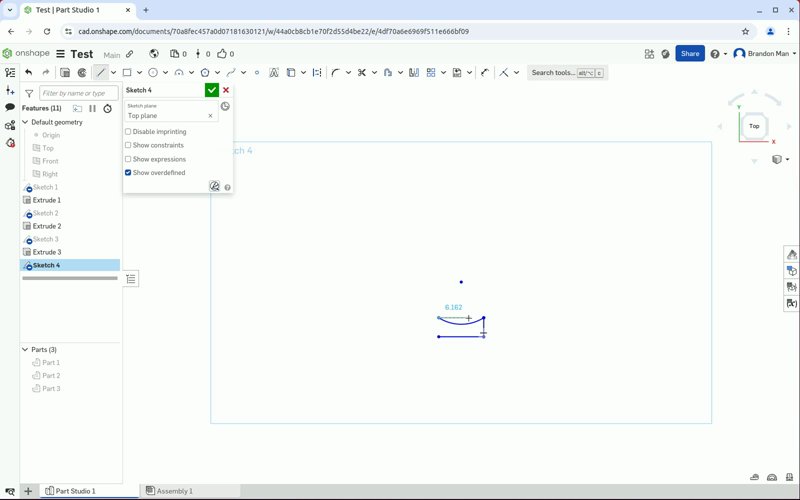
mouse_move(438, 336)
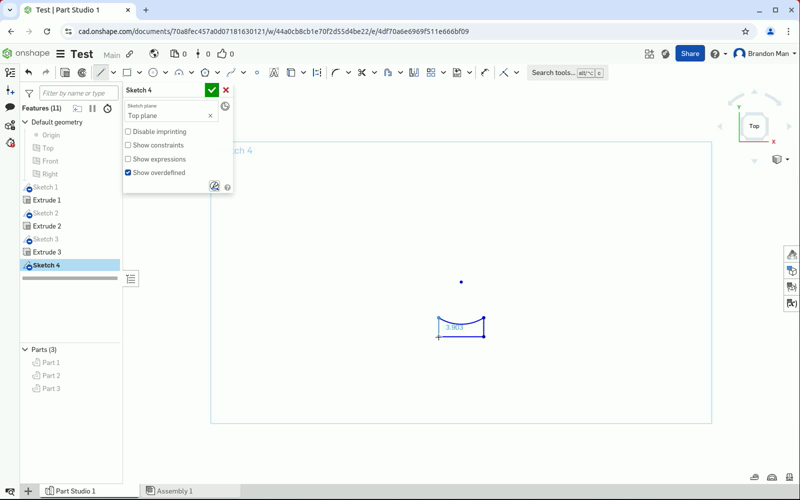
key_up(shift)
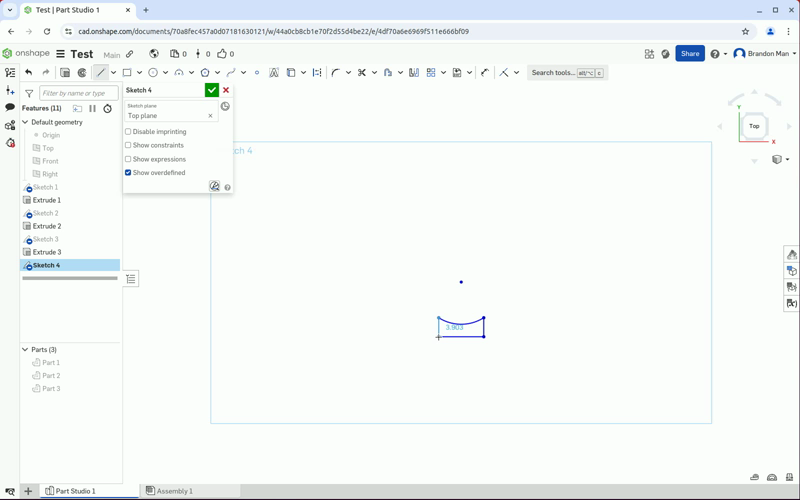
click(438, 336)
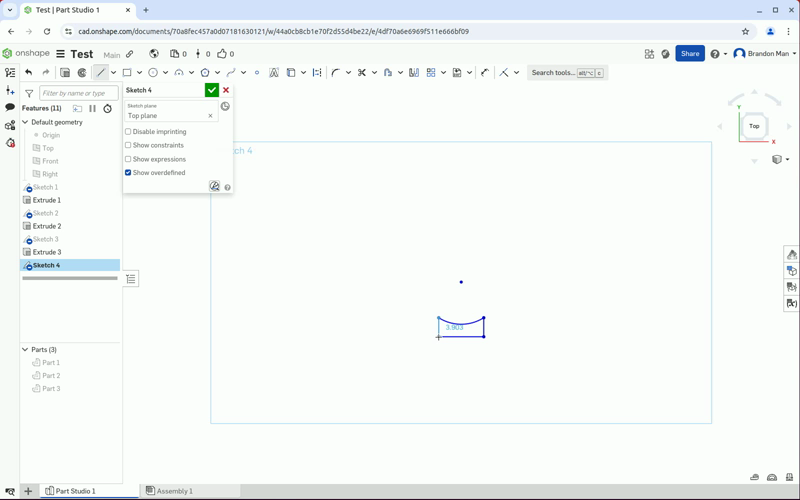
key(esc)
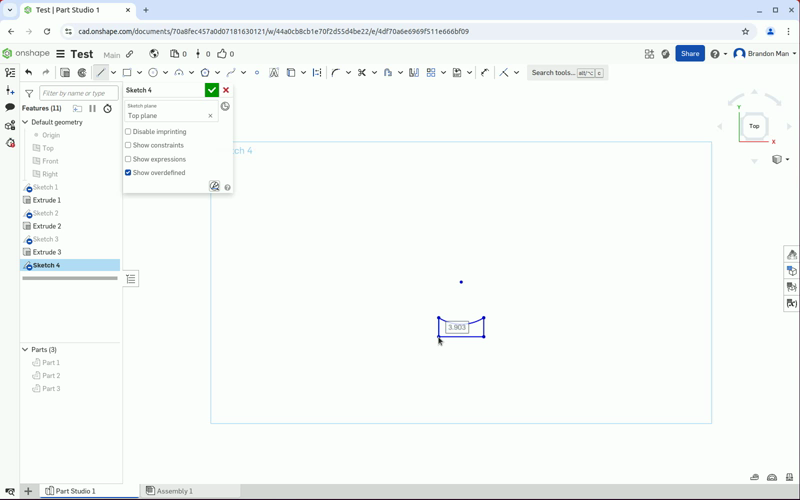
mouse_move(479, 322)
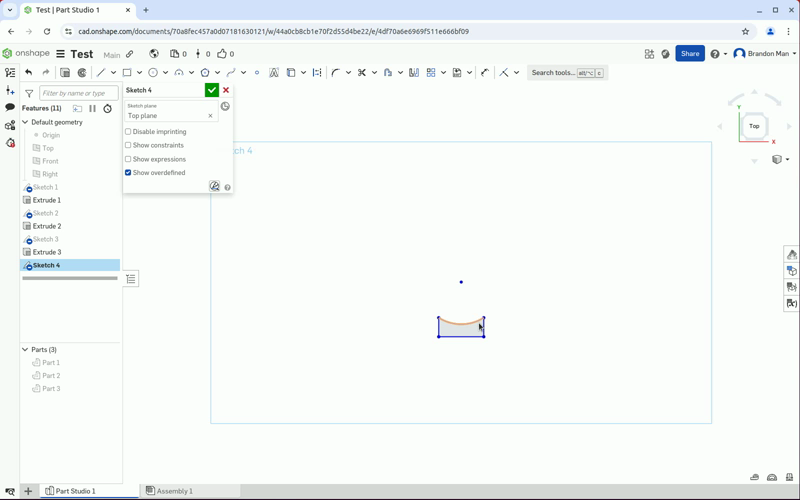
scroll(6)
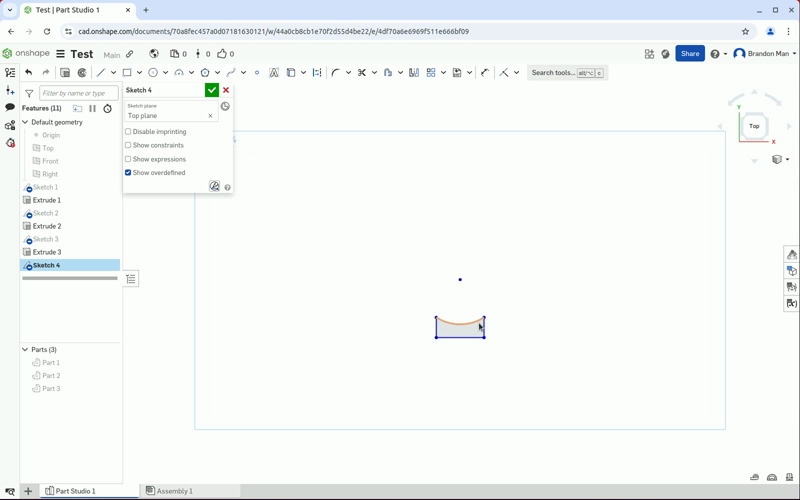
scroll(6)
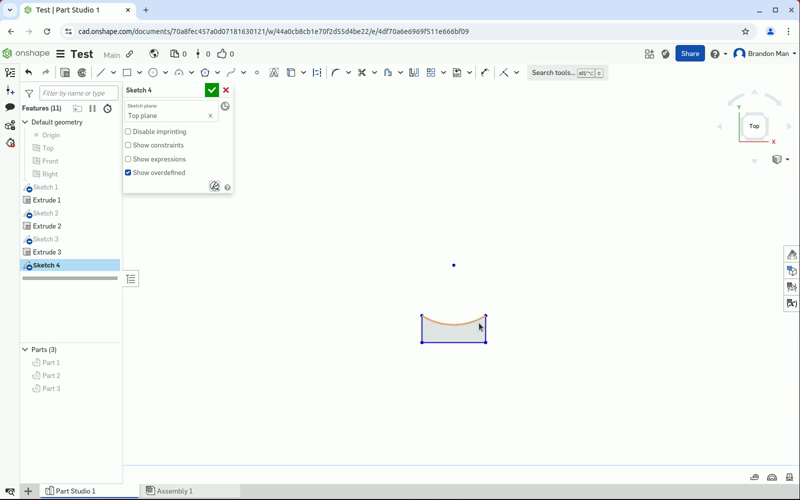
scroll(6)
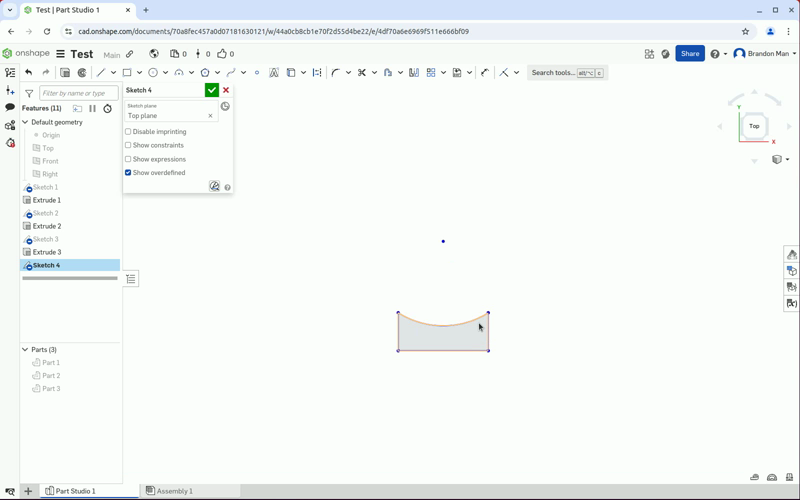
scroll(6)
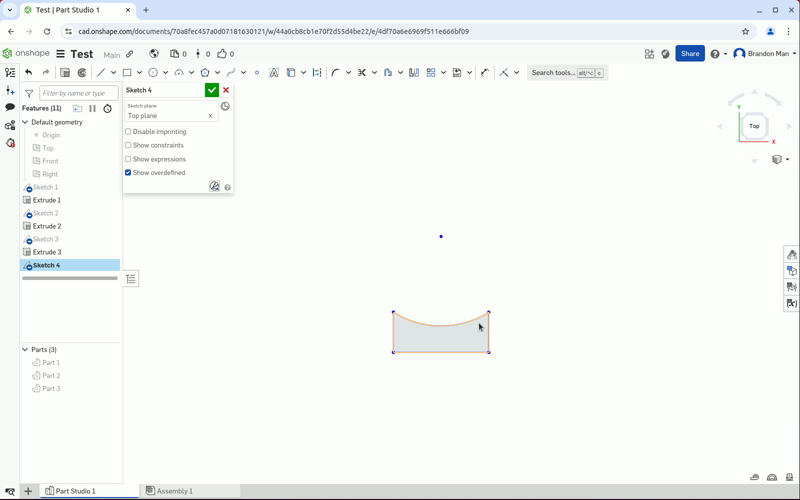
scroll(6)
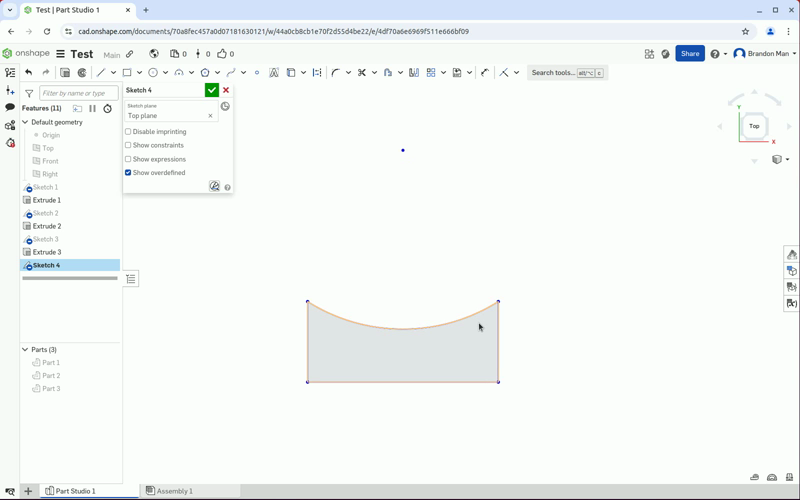
scroll(6)
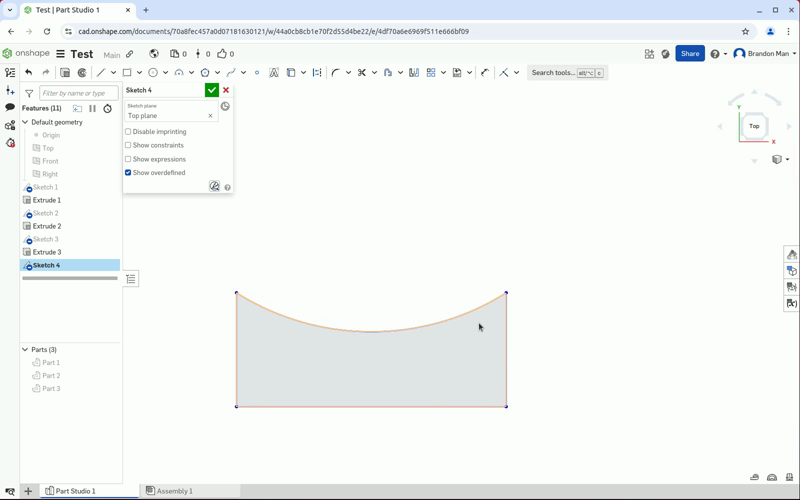
scroll(6)
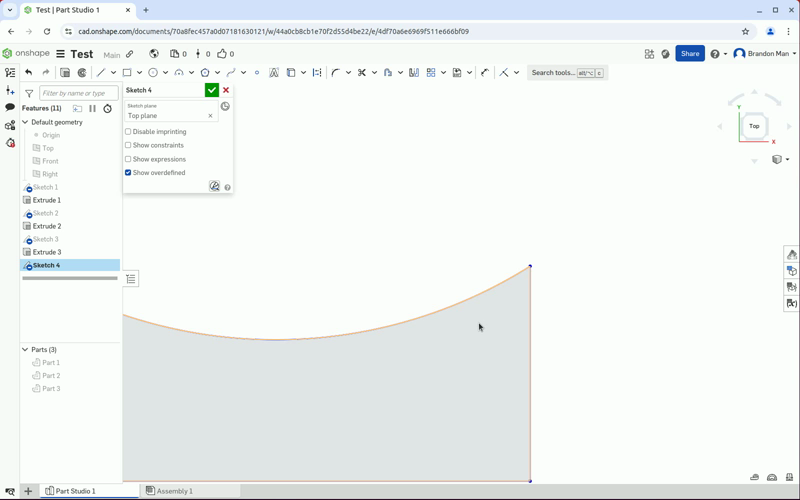
click(479, 322)
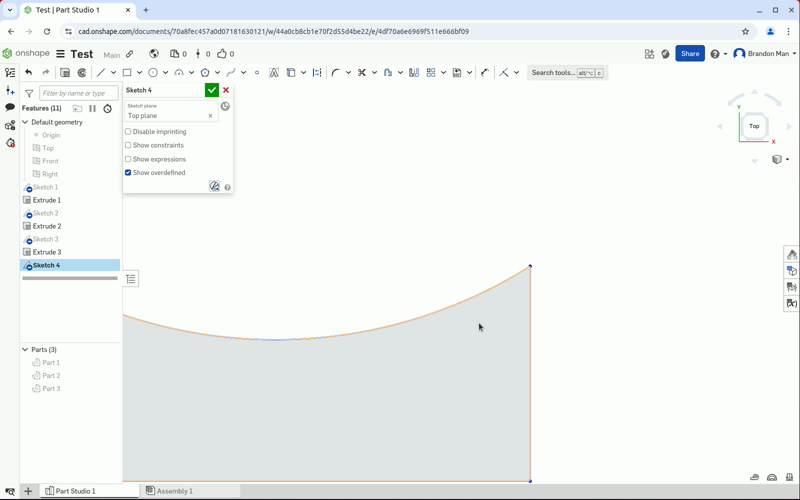
scroll(-6)
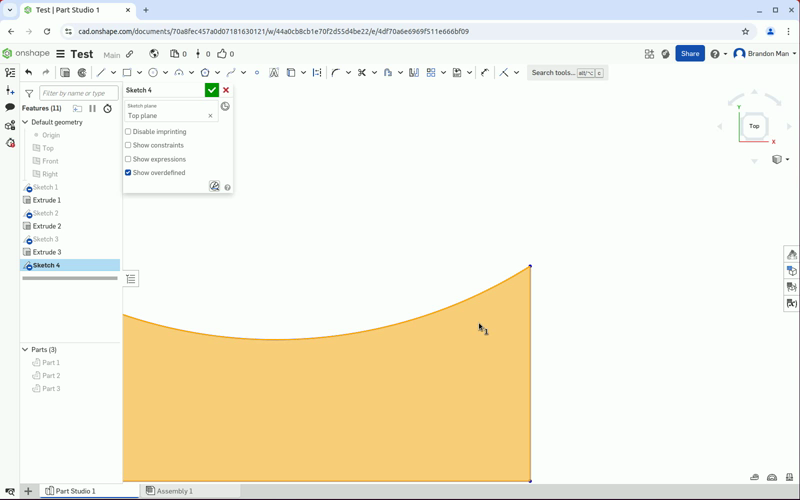
scroll(-6)
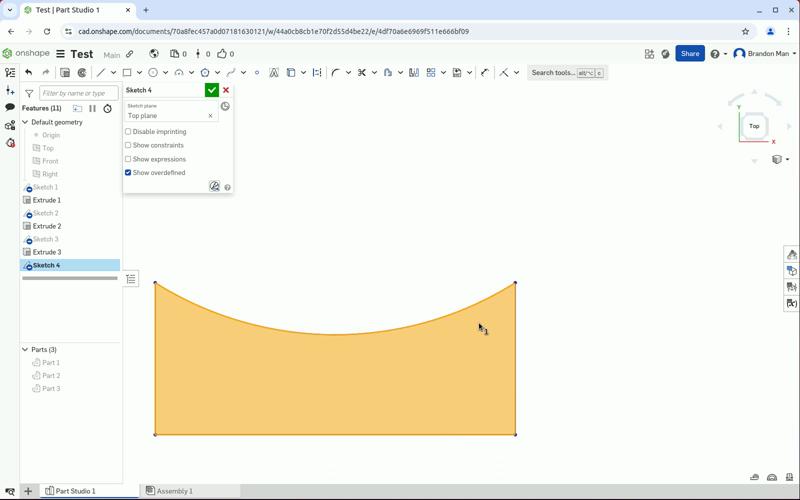
scroll(-6)
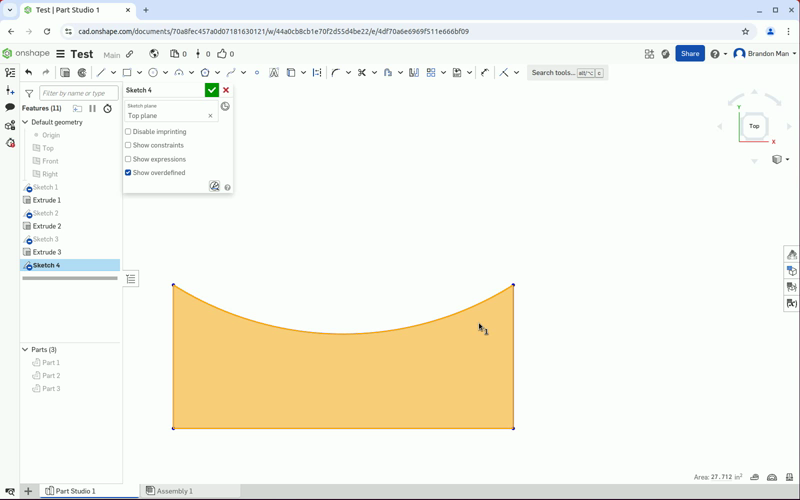
scroll(-6)
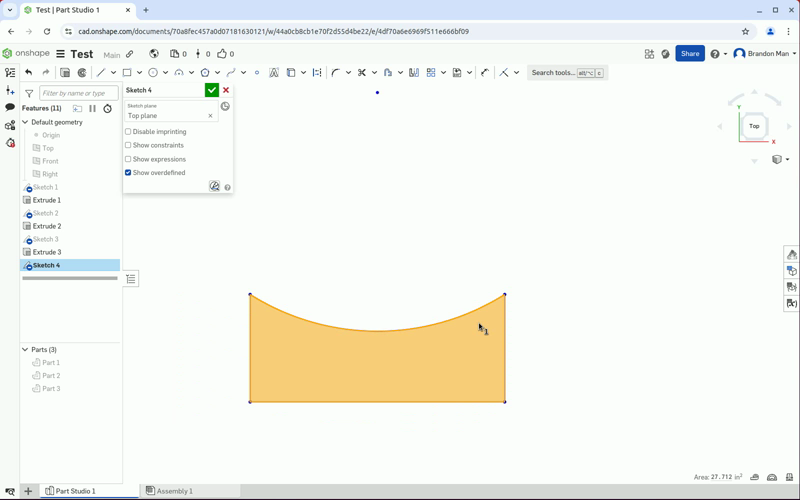
scroll(-6)
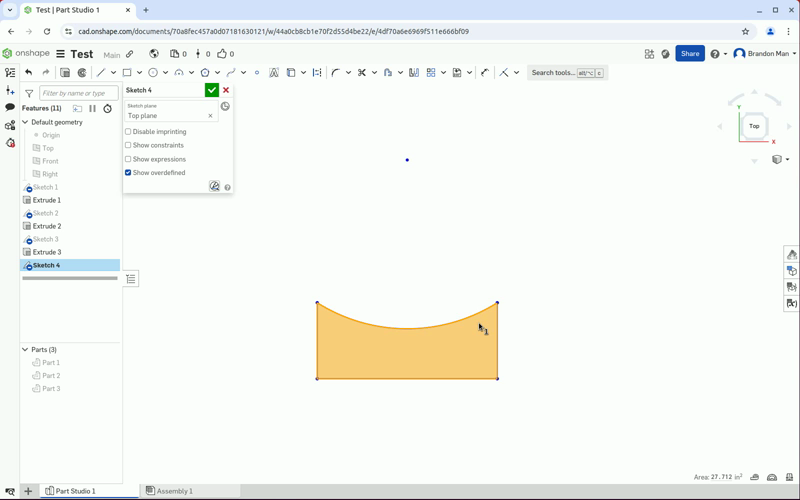
scroll(-6)
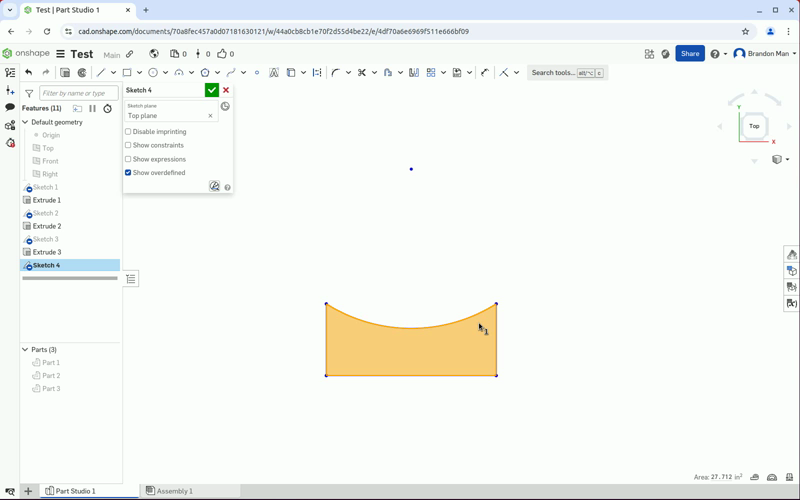
scroll(-6)
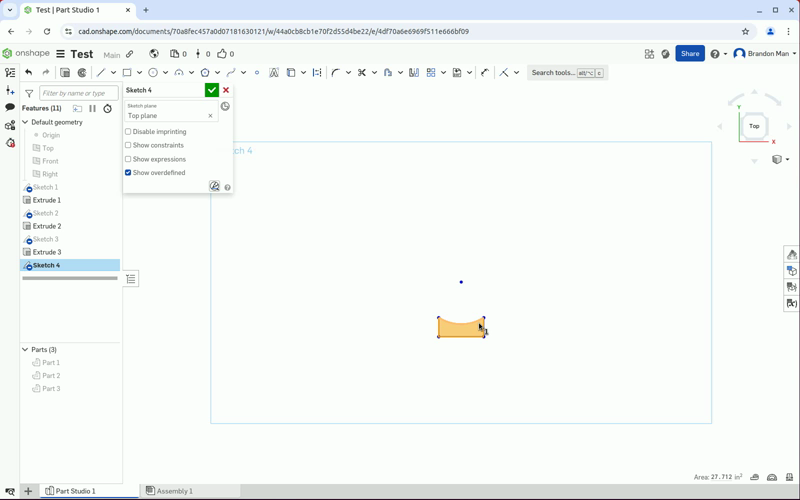
mouse_move(73, 352)
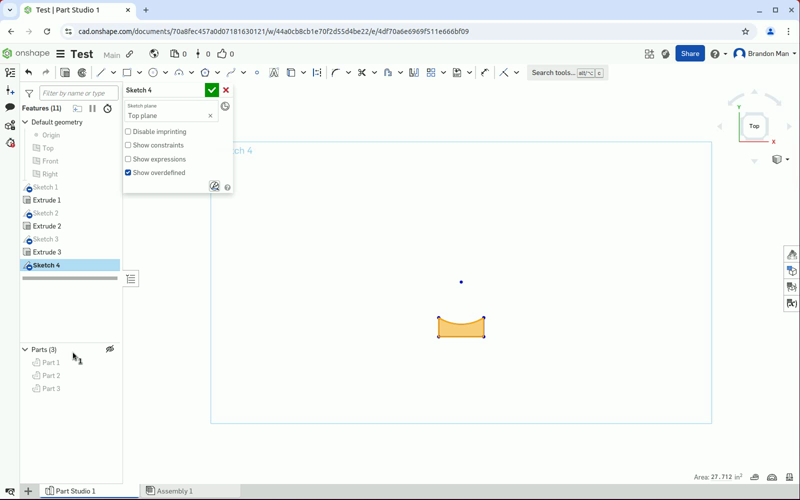
key(shift+y)
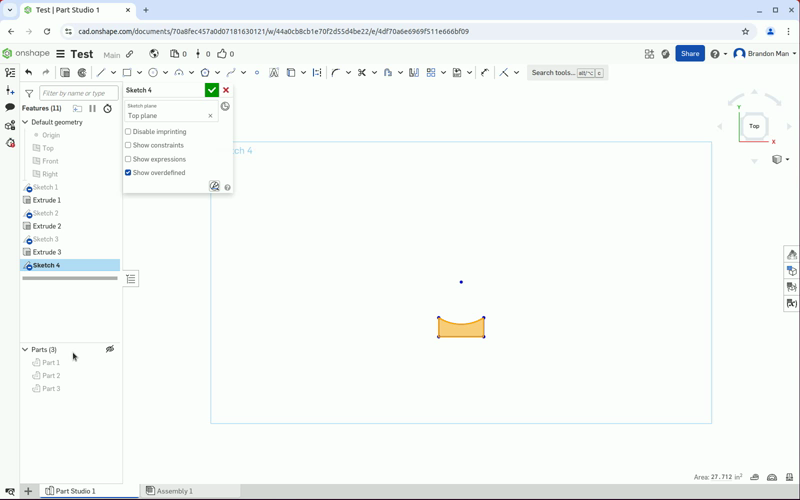
key(shift+e)
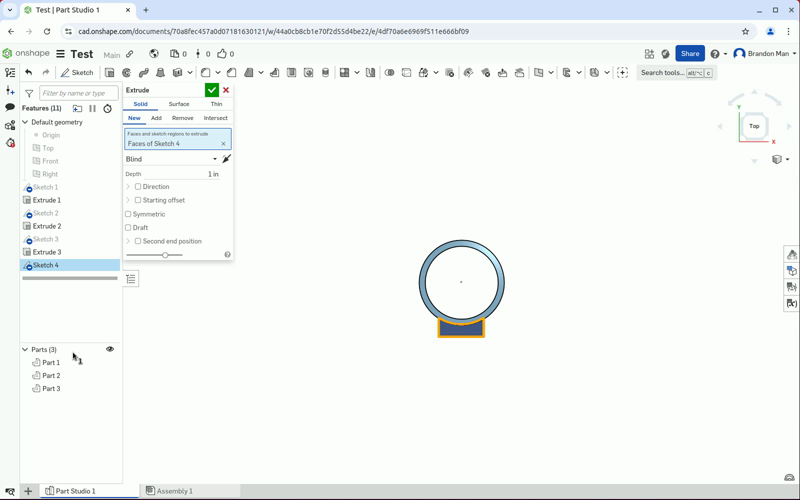
mouse_move(143, 106)
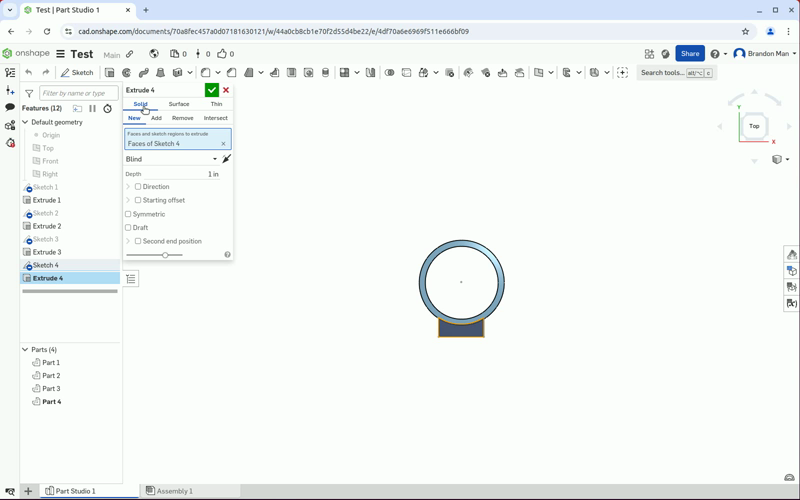
click(143, 106)
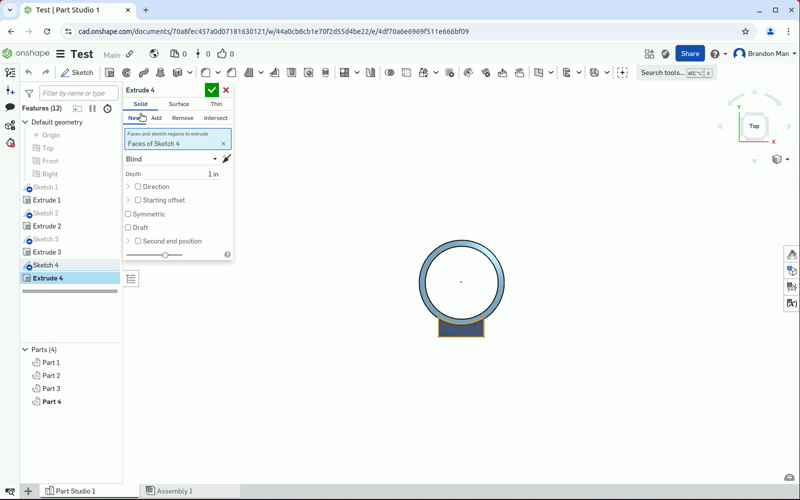
mouse_move(137, 120)
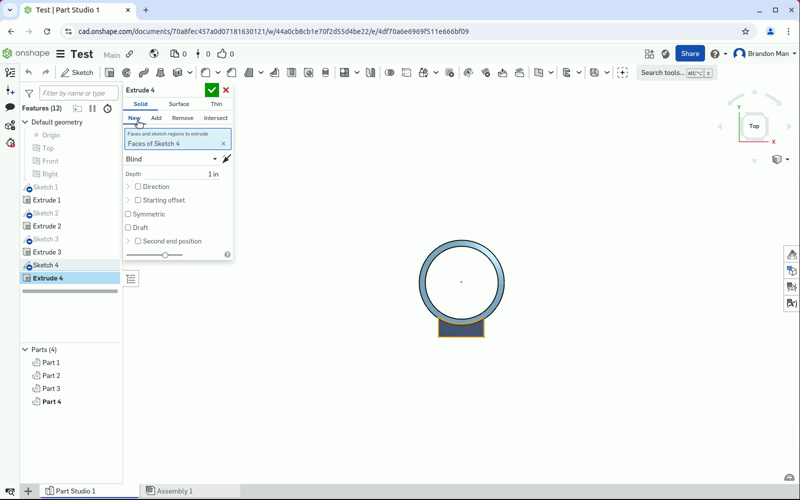
click(137, 120)
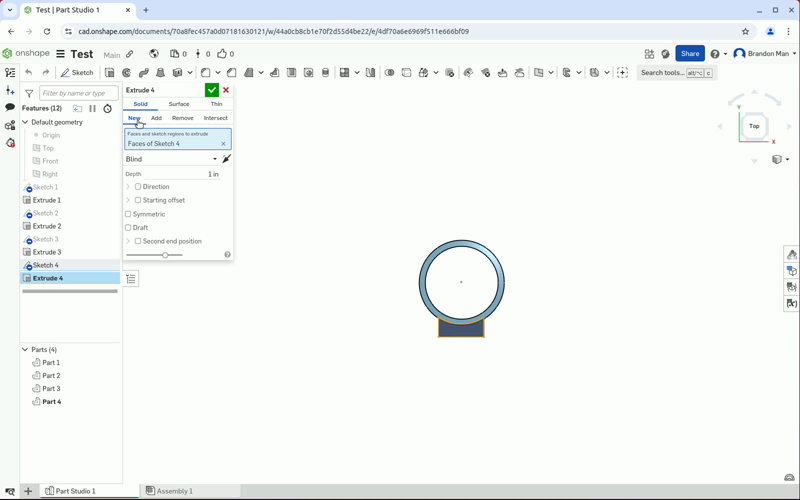
key(tab, 4)
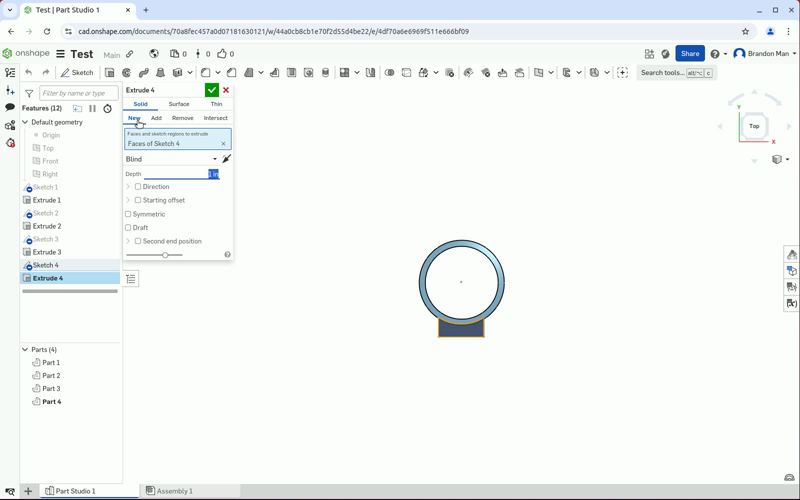
text(1.444)
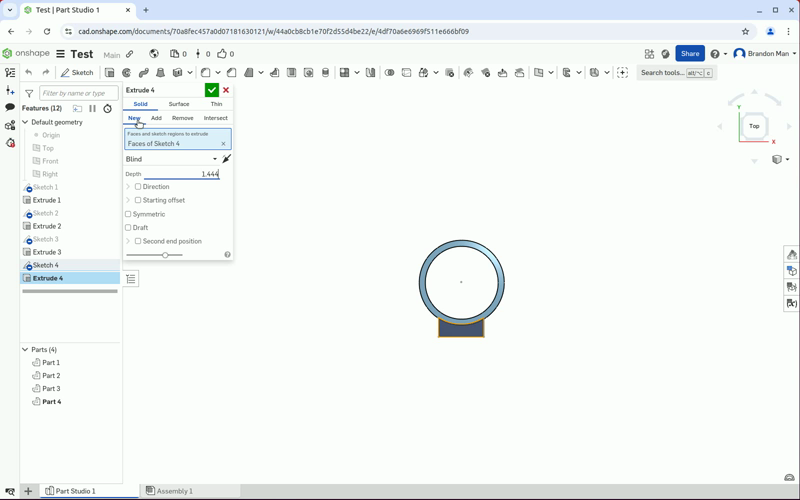
key(enter)
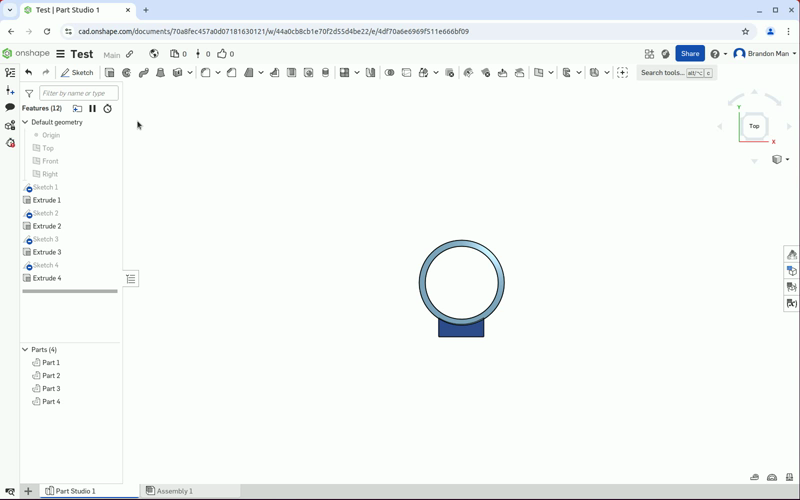
key(shift+h)
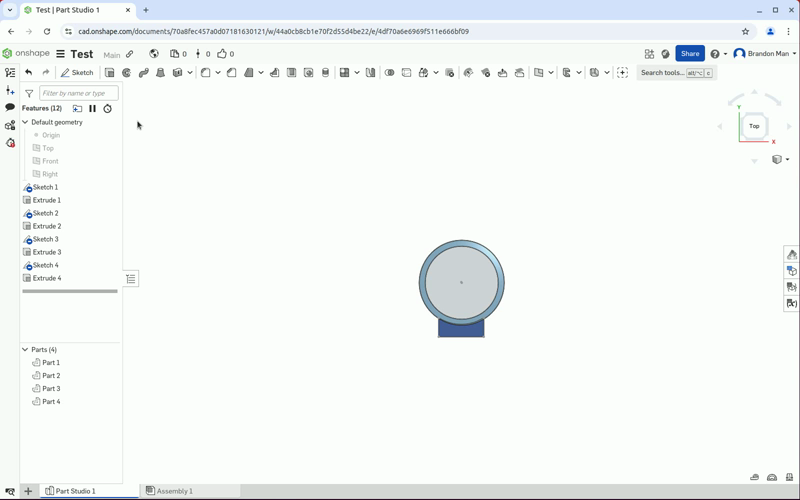
key(shift+h)
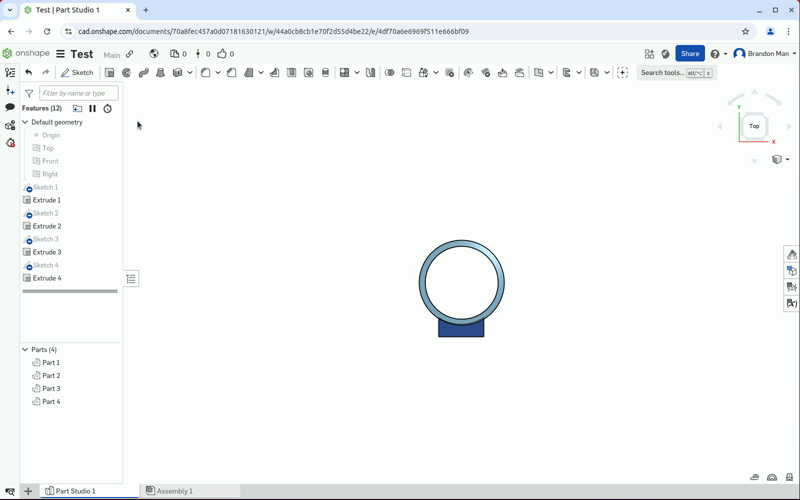
mouse_move(73, 189)
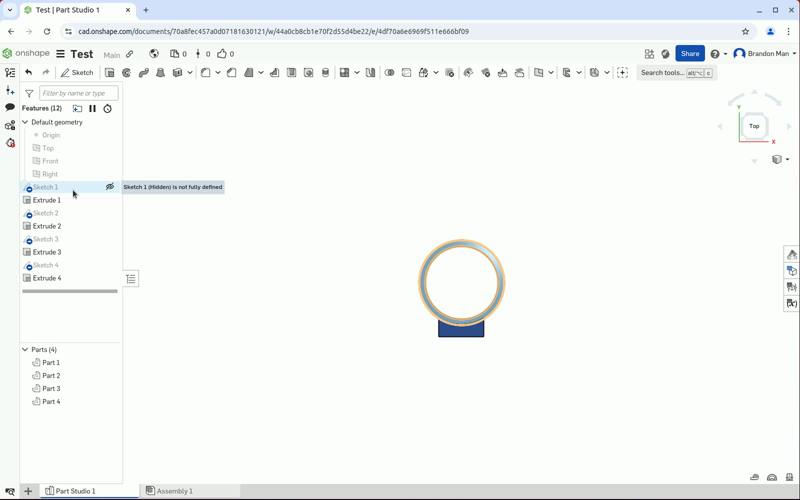
click(73, 189)
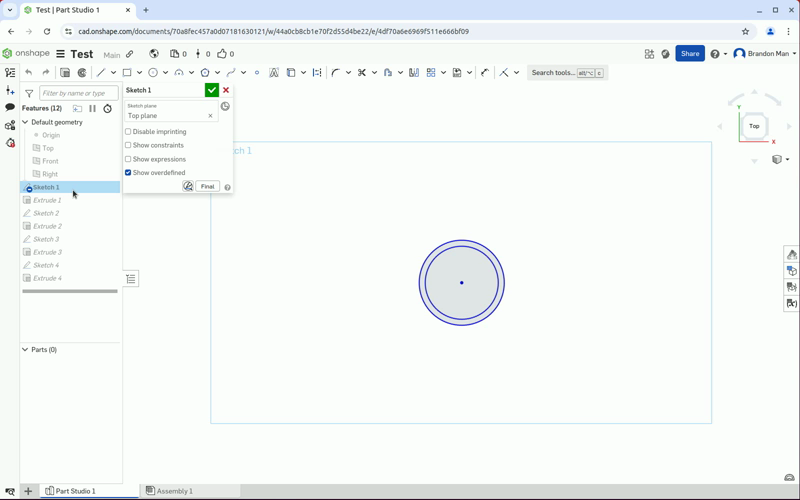
mouse_move(229, 92)
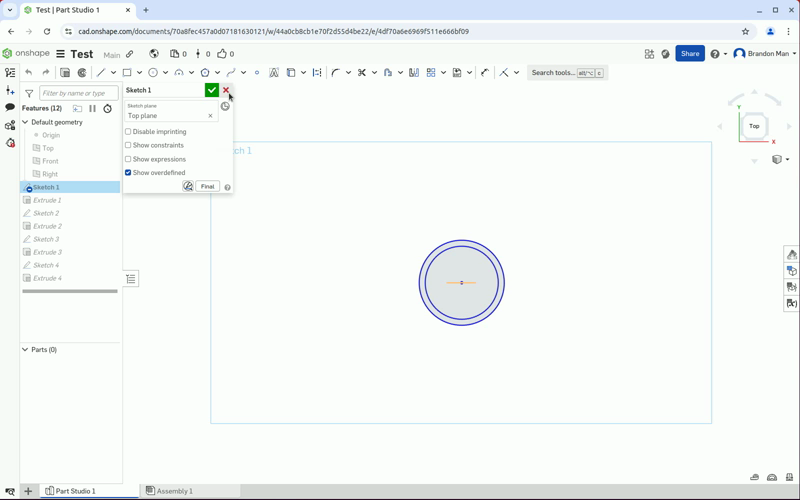
click(229, 92)
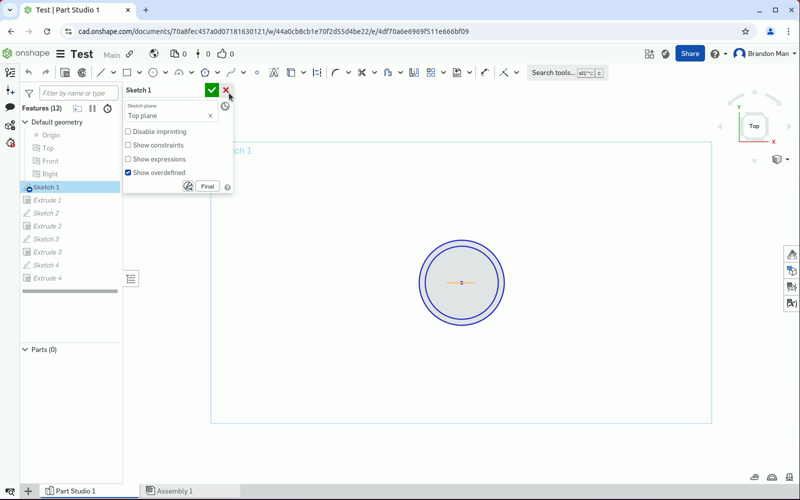
key(shift+s)
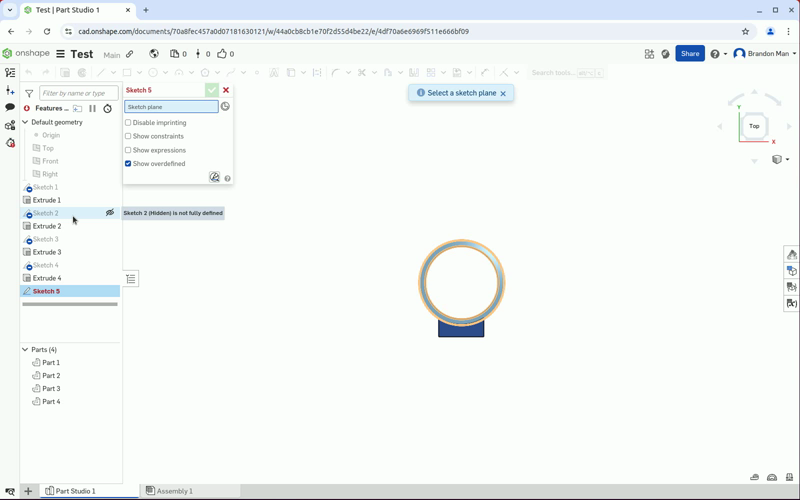
scroll(3)
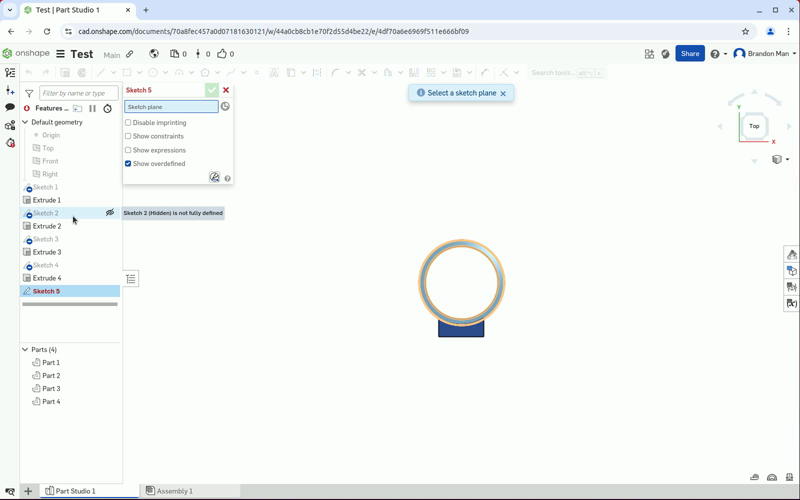
mouse_move(73, 150)
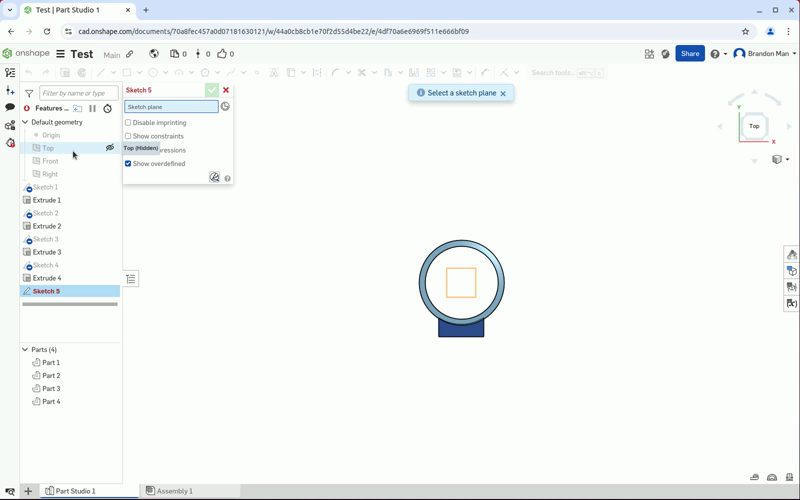
click(73, 150)
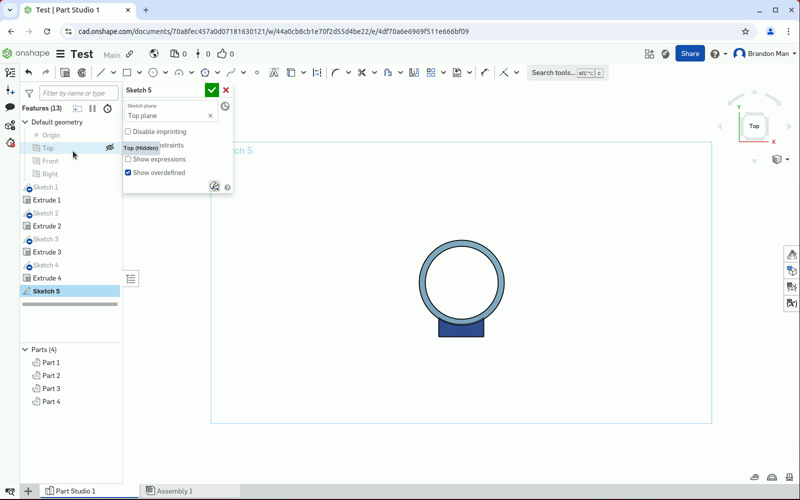
mouse_move(73, 352)
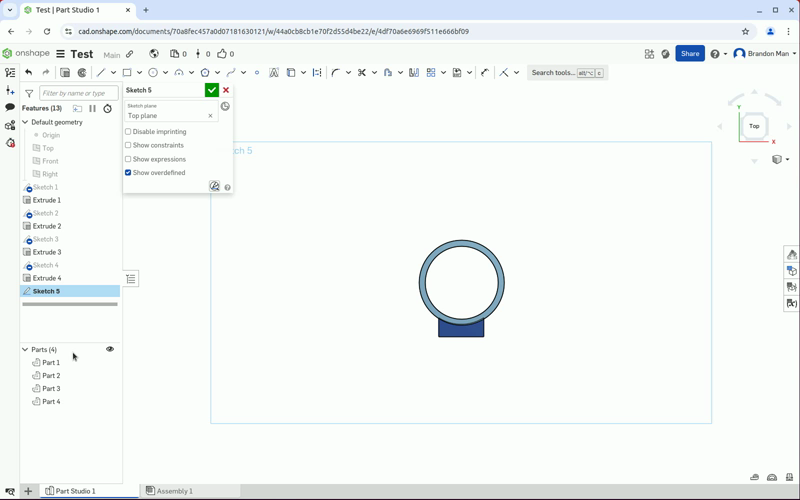
key(y)
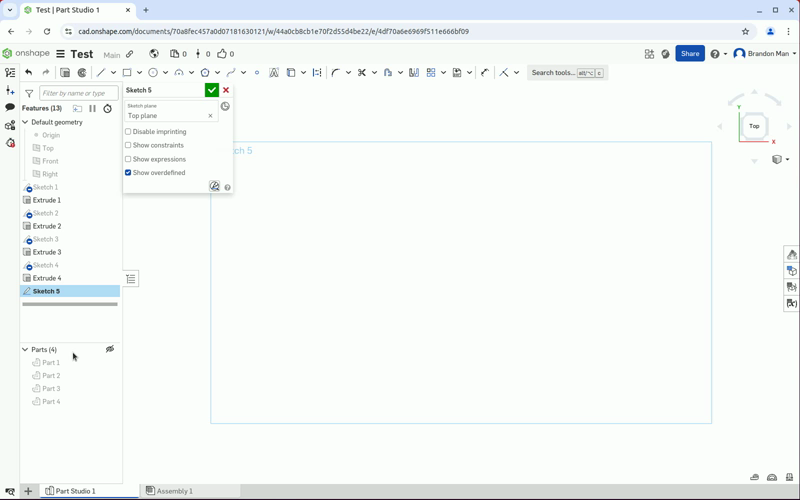
key(l)
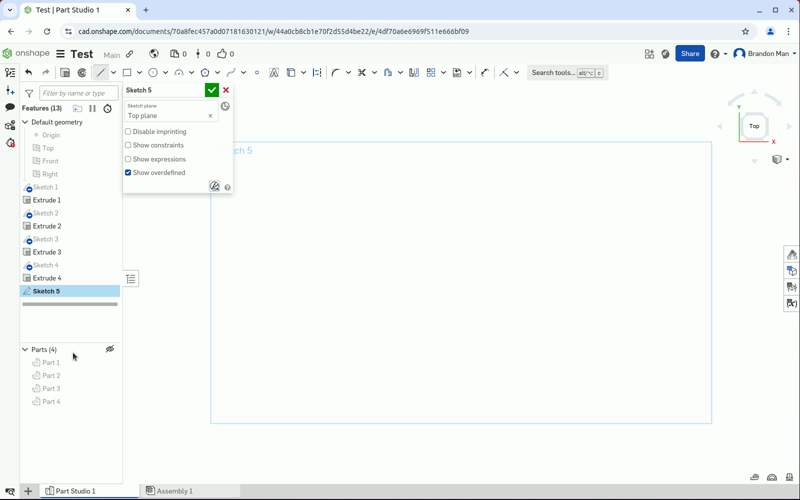
key_down(shift)
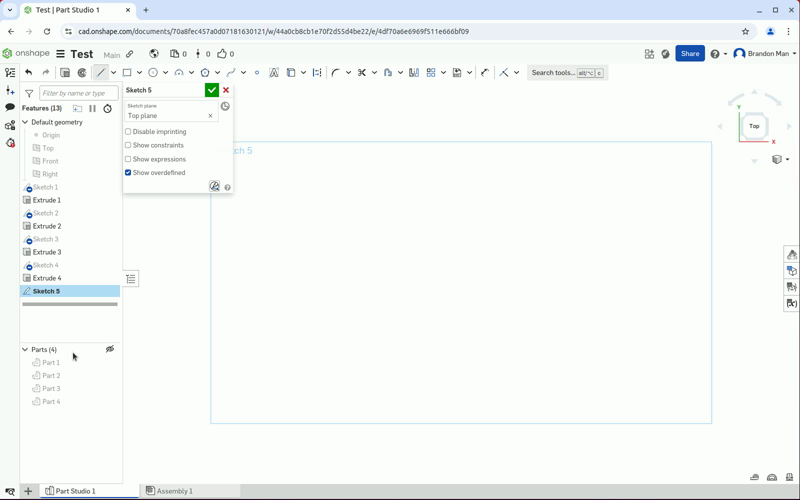
mouse_move(438, 383)
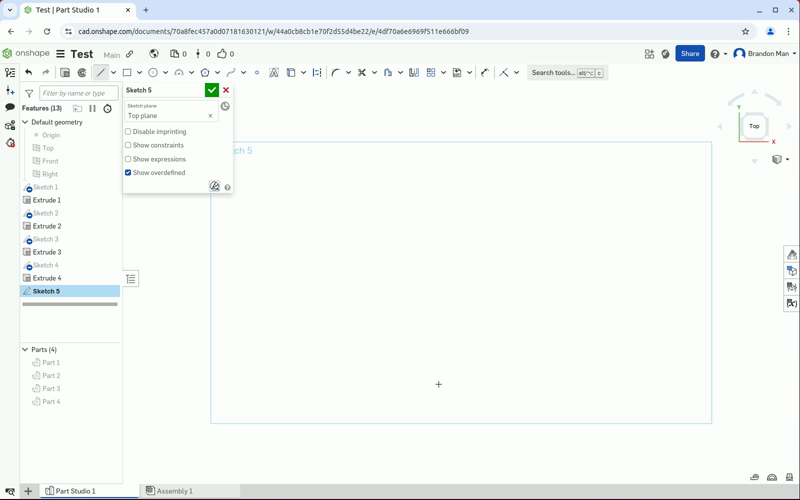
click(438, 383)
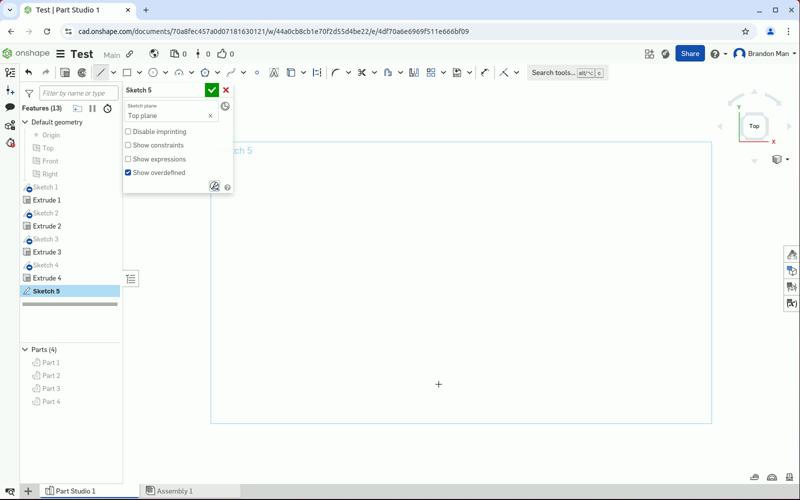
key_up(shift)
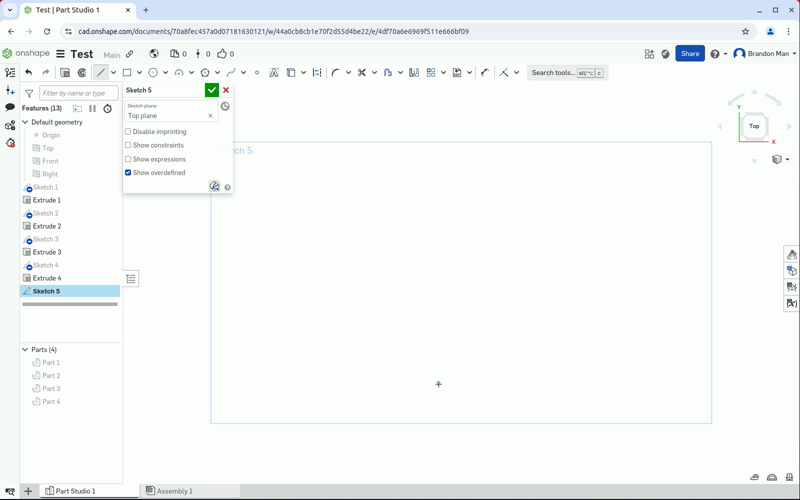
key_down(shift)
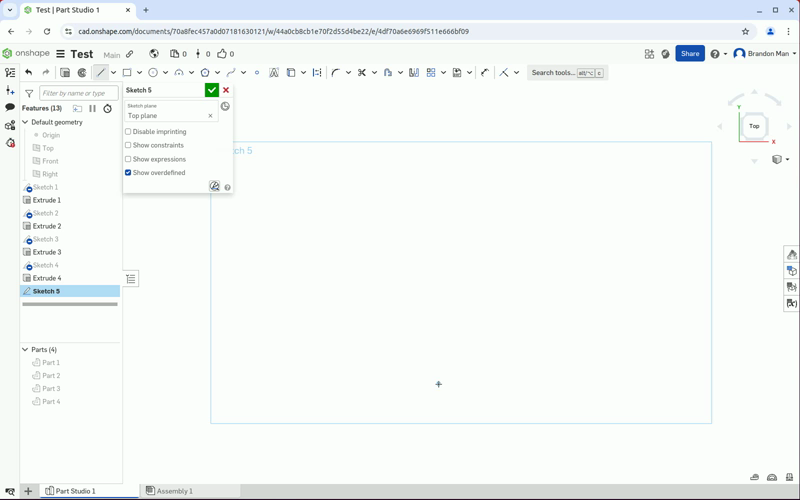
mouse_move(468, 383)
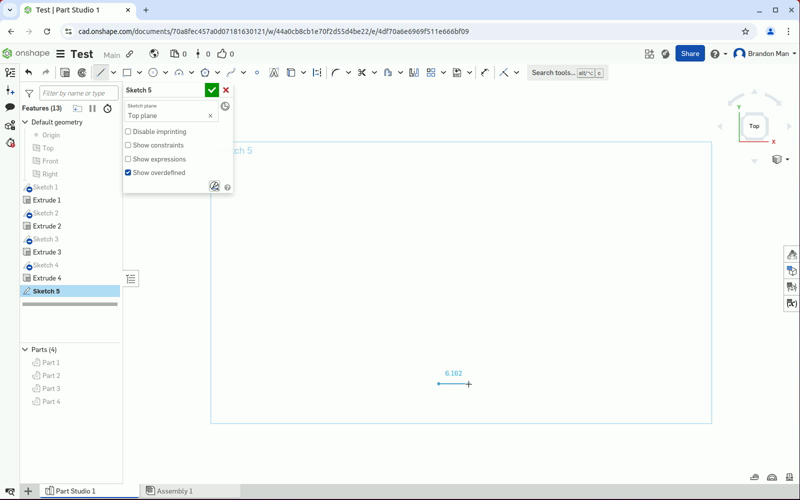
mouse_move(483, 383)
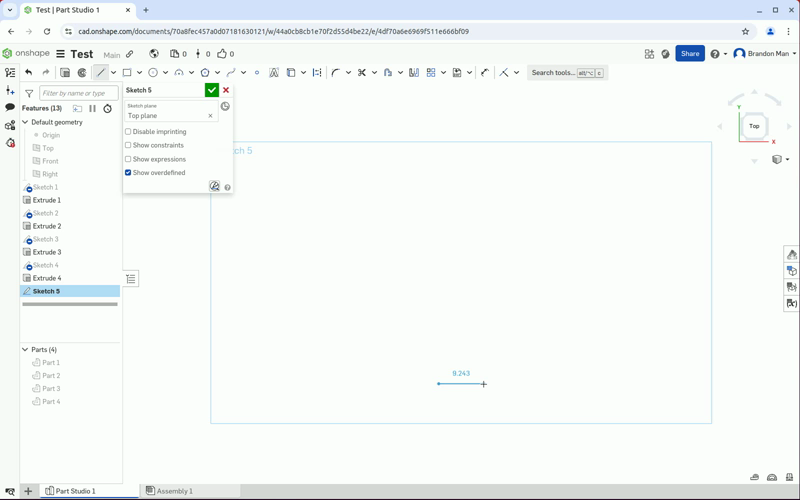
click(483, 383)
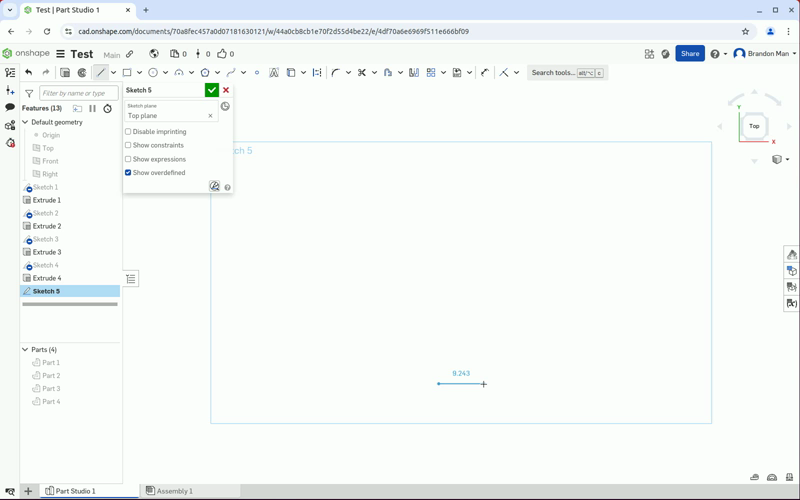
key_up(shift)
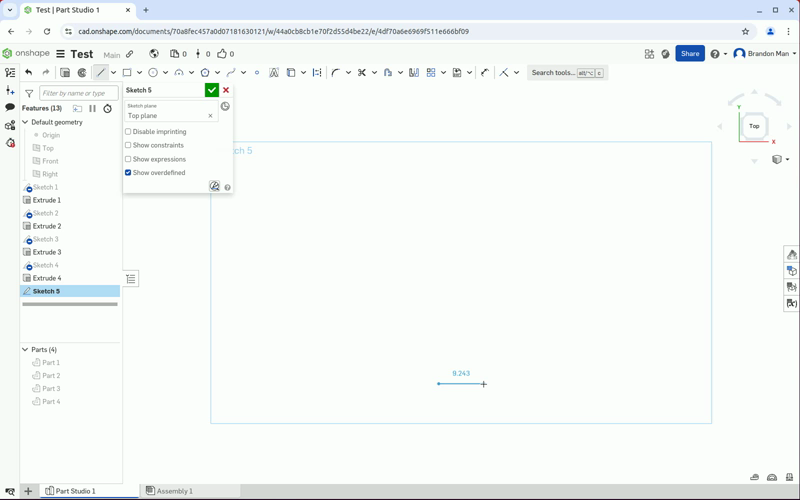
key_down(shift)
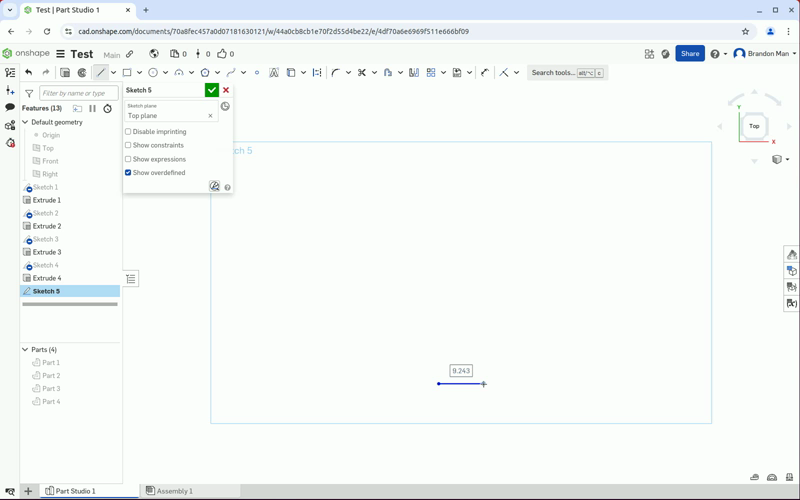
mouse_move(513, 383)
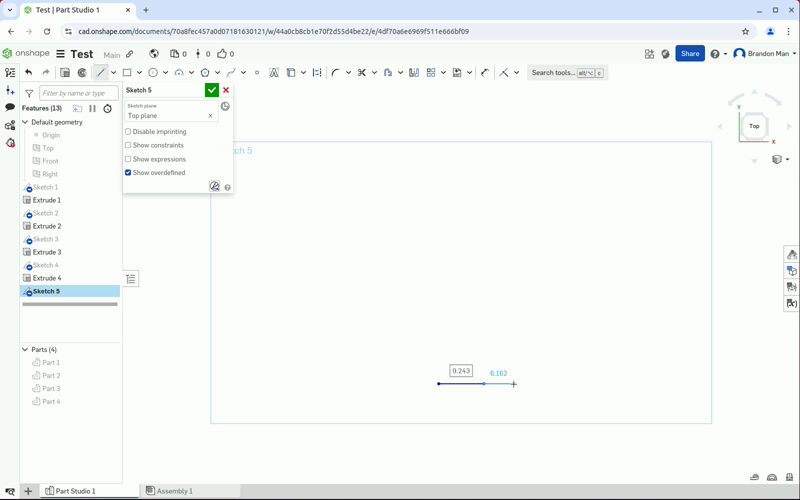
mouse_move(483, 336)
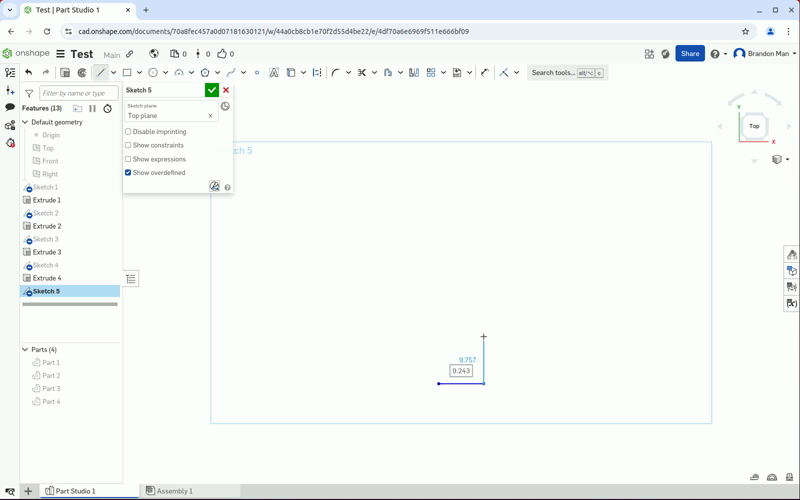
click(483, 336)
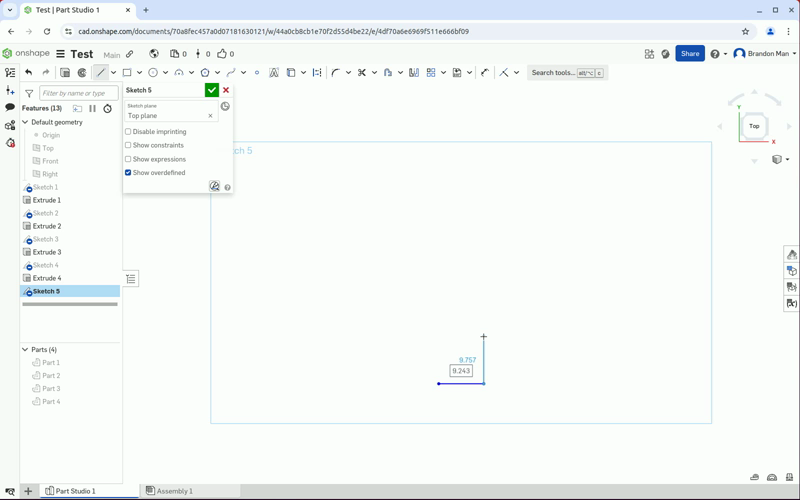
key_up(shift)
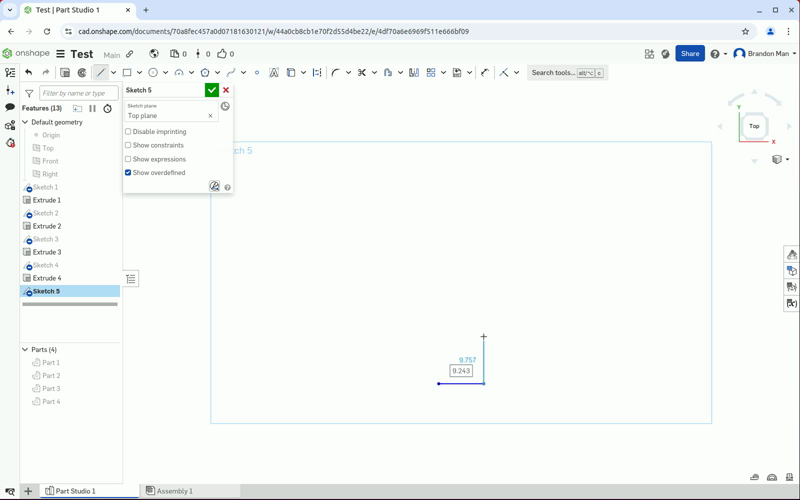
key_down(shift)
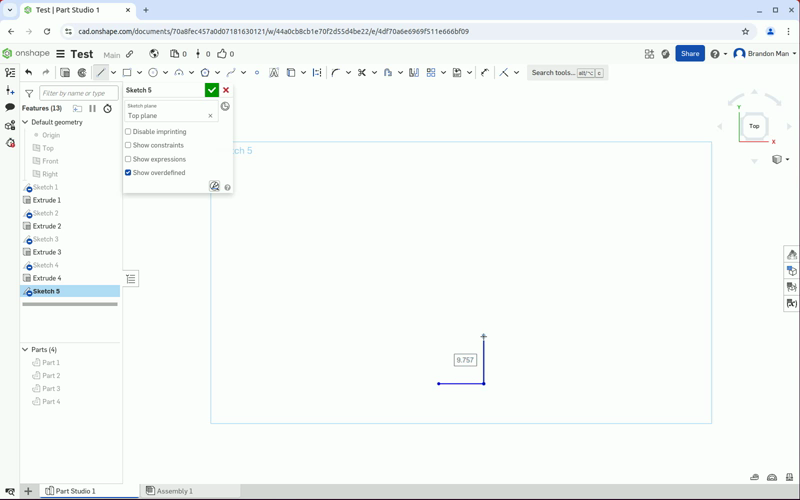
mouse_move(513, 336)
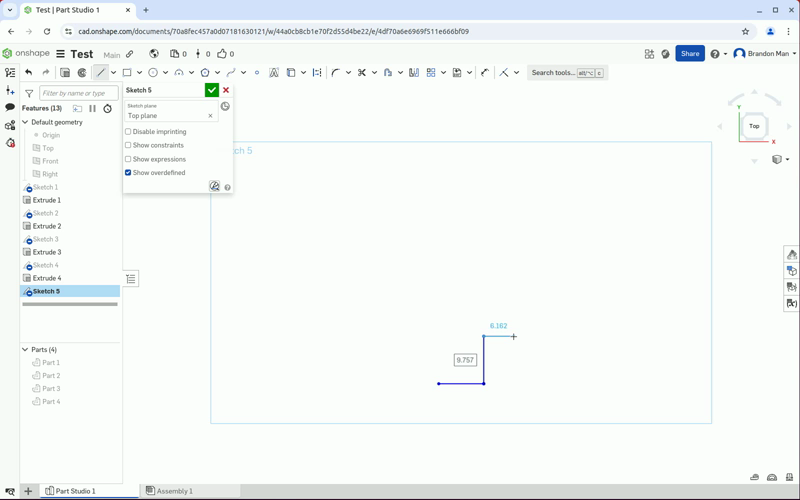
mouse_move(438, 336)
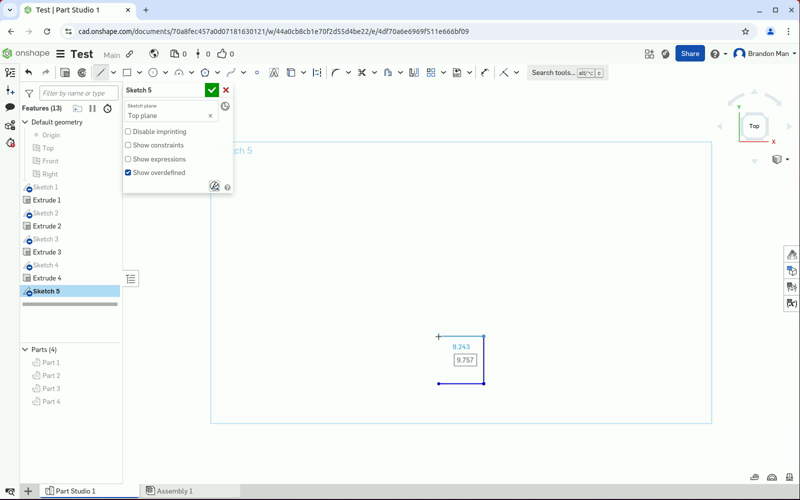
click(438, 336)
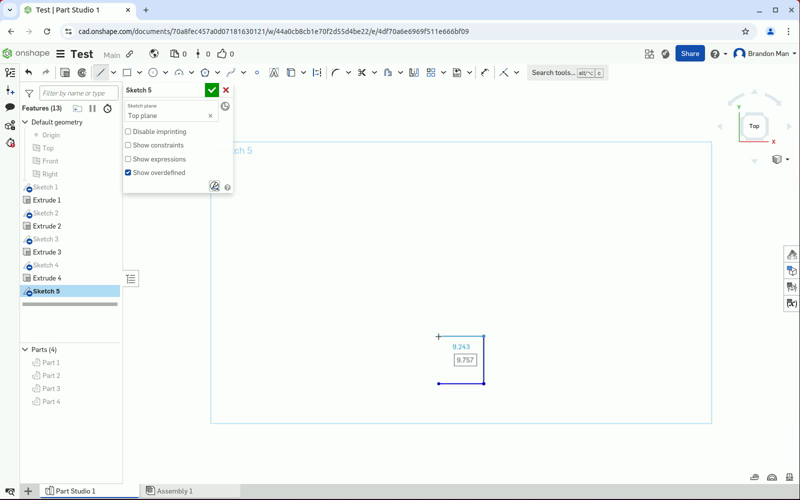
key_up(shift)
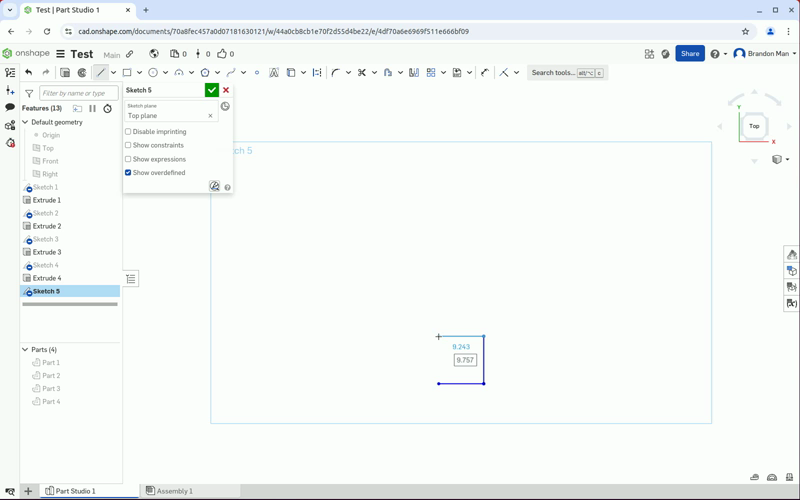
mouse_move(468, 336)
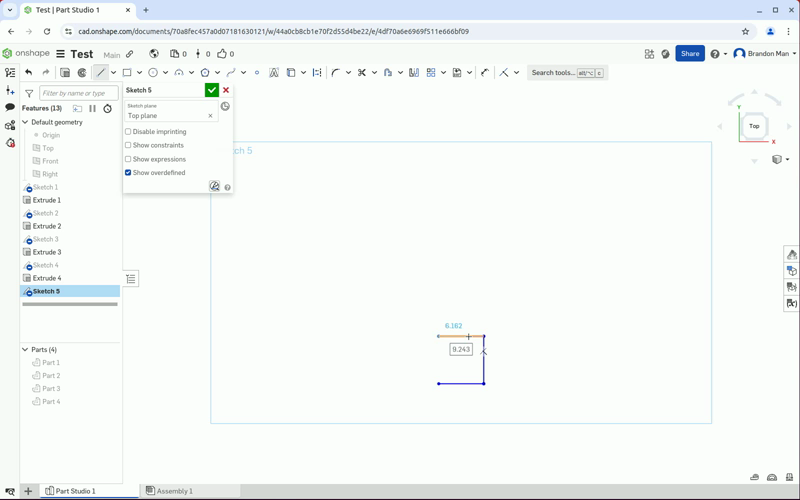
key_down(shift)
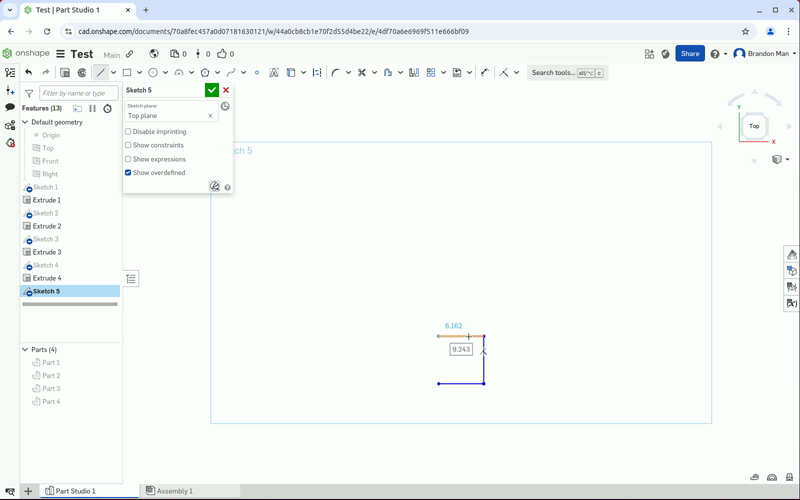
mouse_move(438, 383)
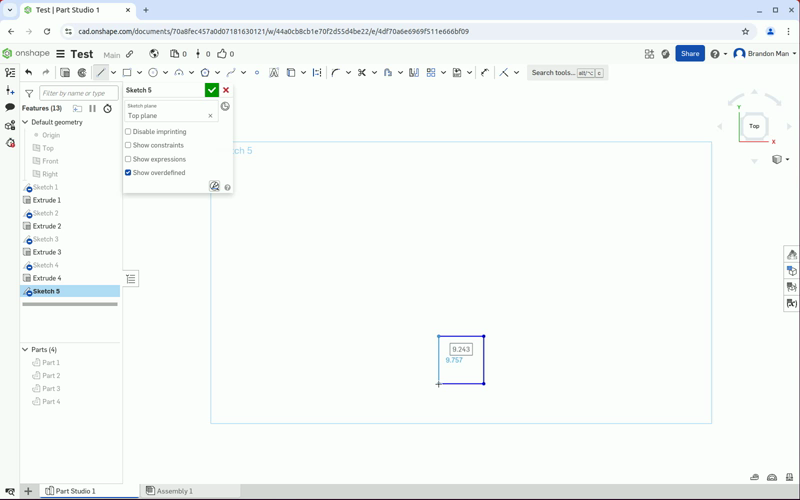
key_up(shift)
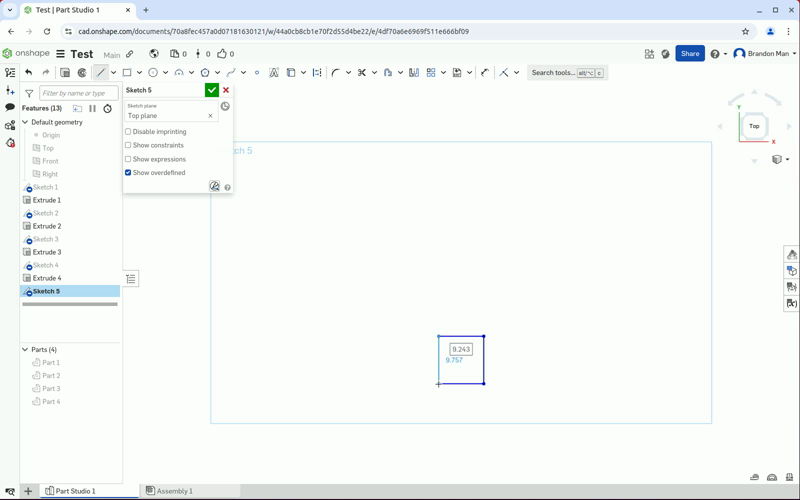
click(438, 383)
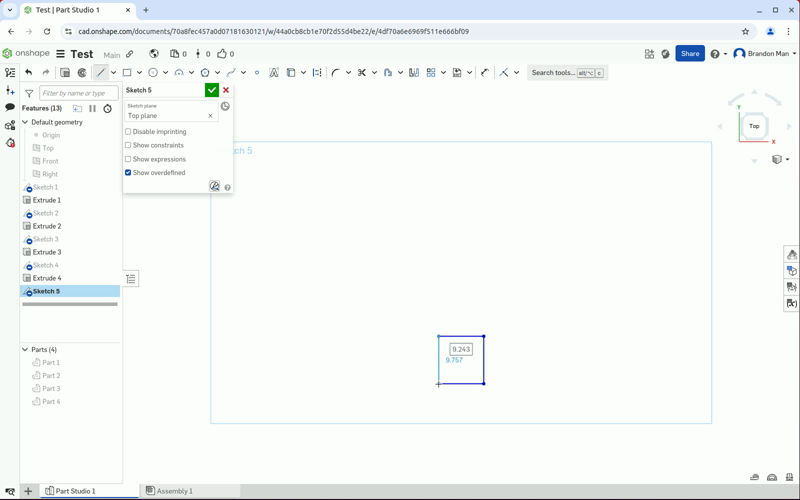
key(esc)
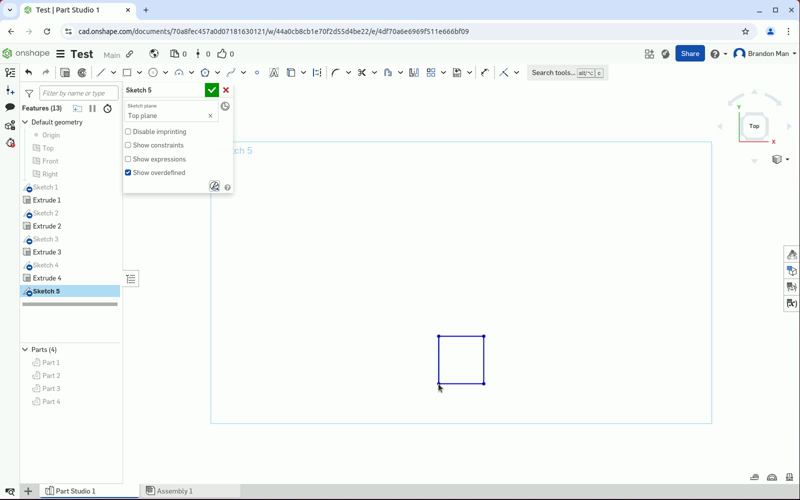
mouse_move(450, 346)
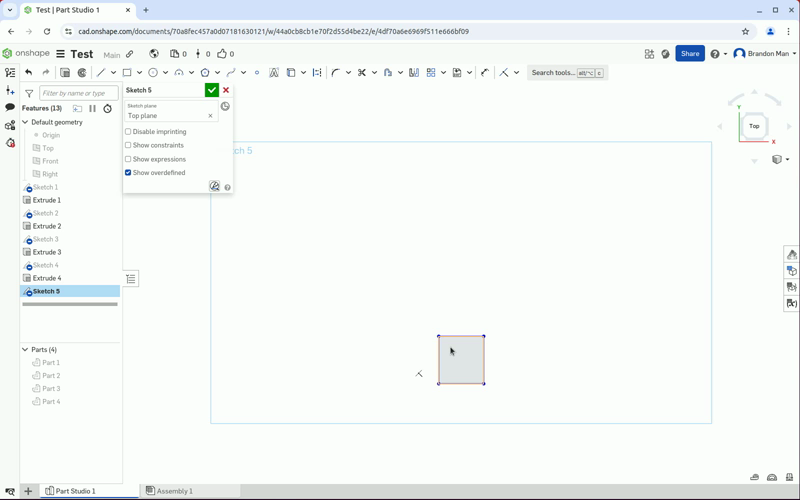
click(450, 346)
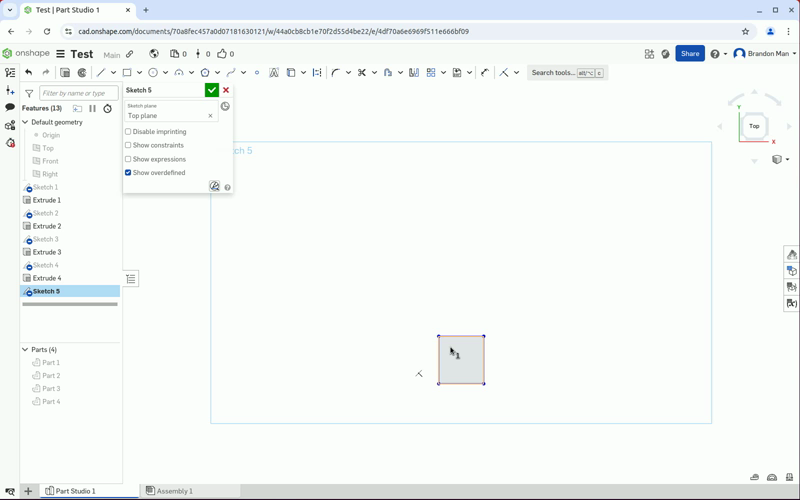
mouse_move(73, 352)
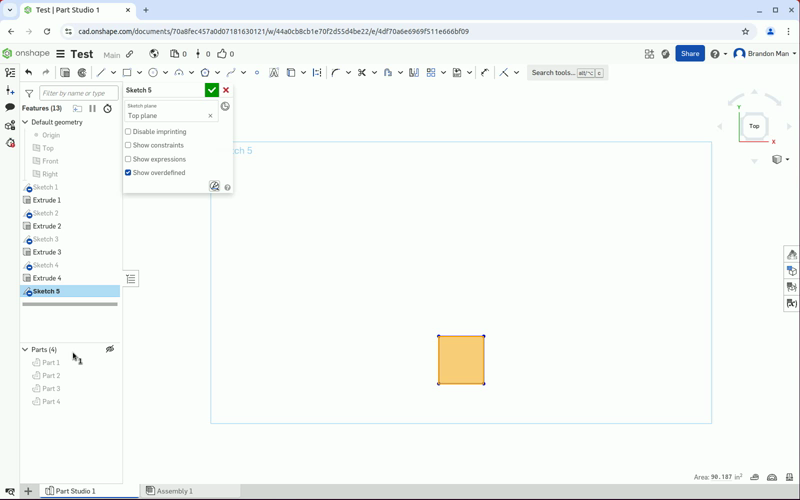
key(shift+y)
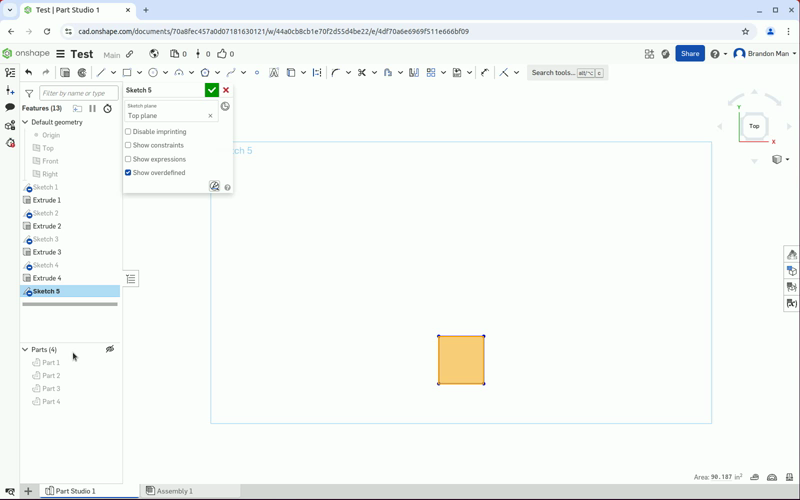
key(shift+e)
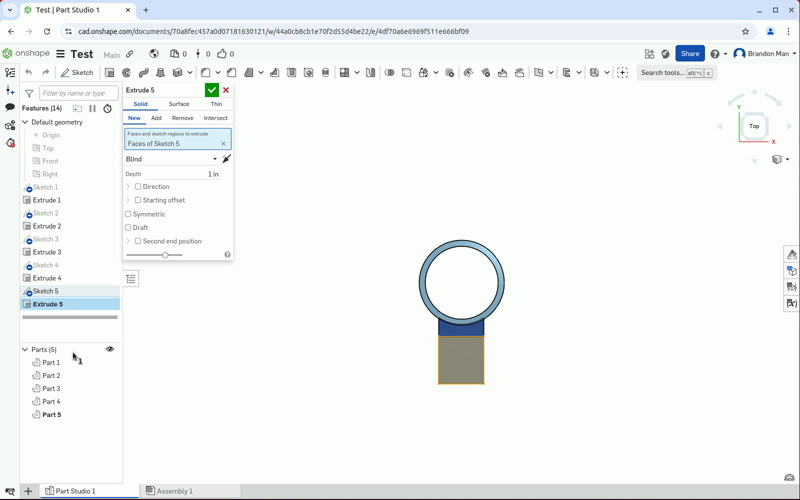
mouse_move(143, 106)
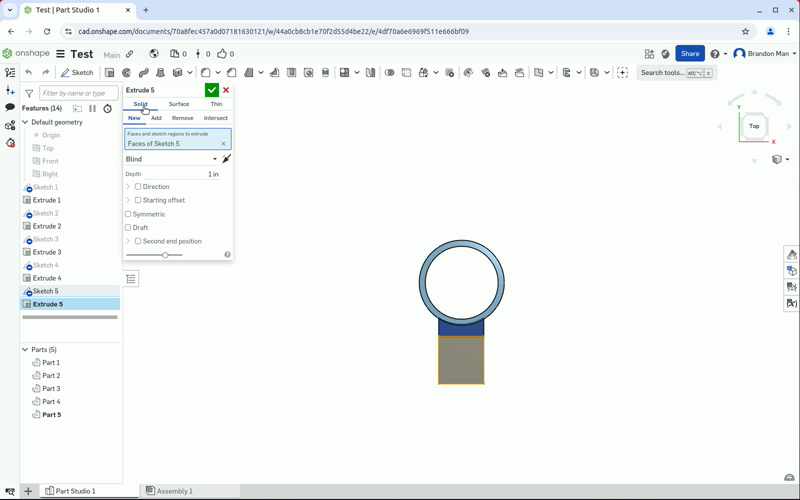
click(143, 106)
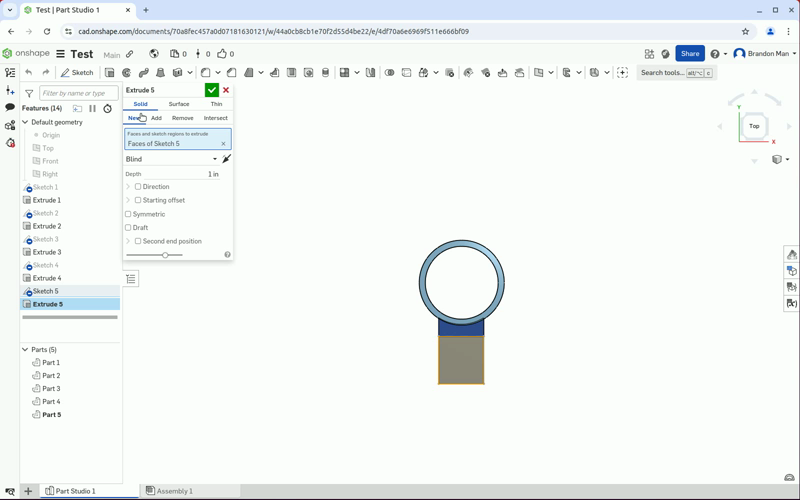
mouse_move(137, 120)
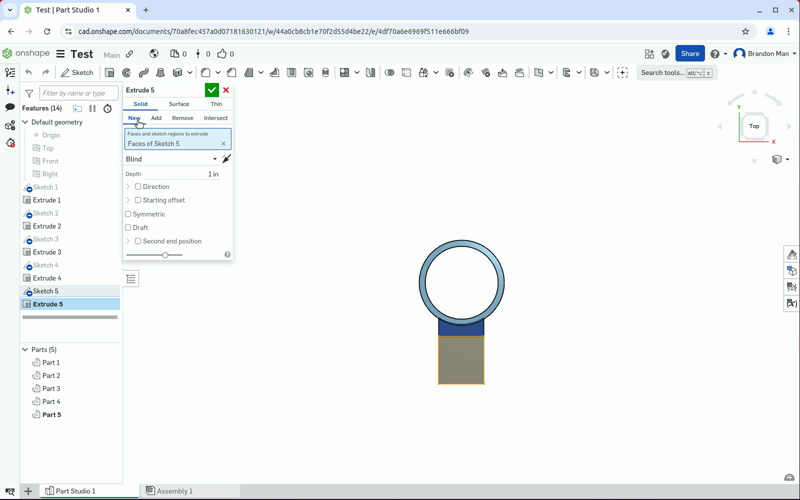
click(137, 120)
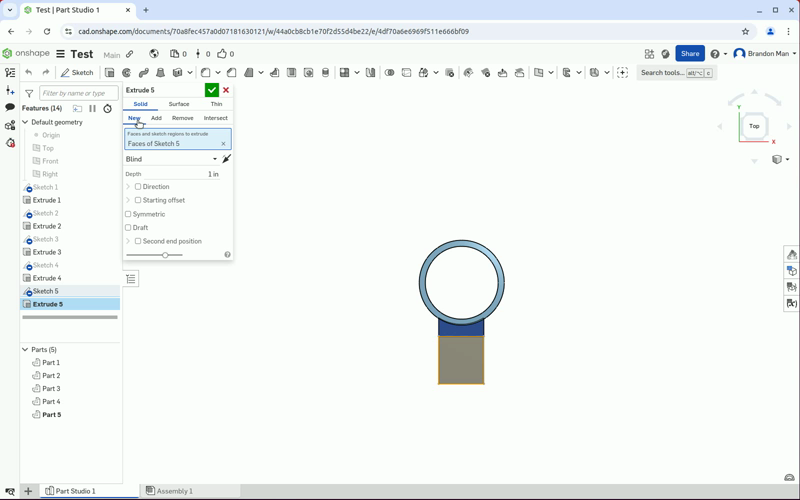
key(tab, 4)
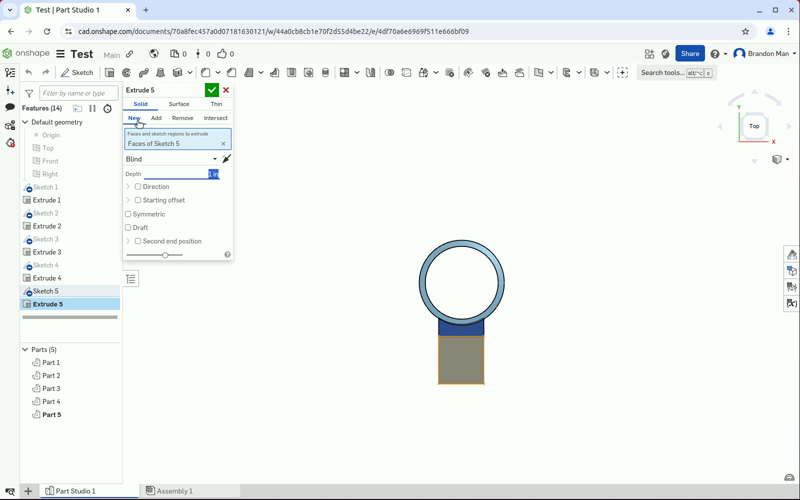
text(1.444)
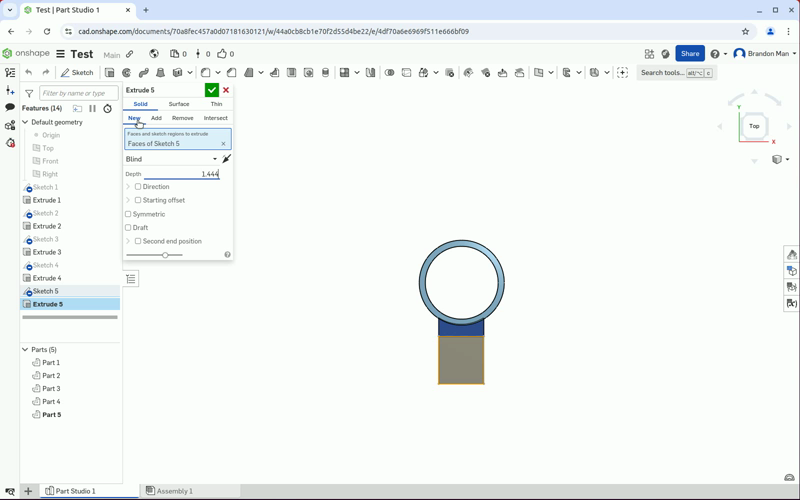
key(enter)
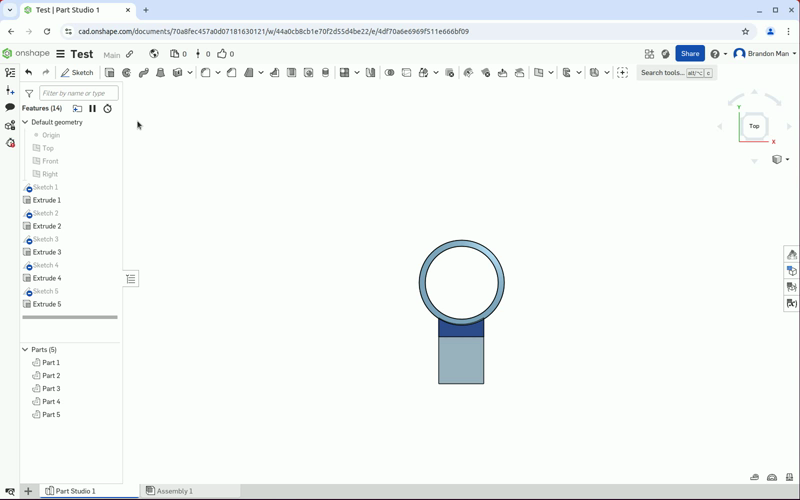
key(shift+h)
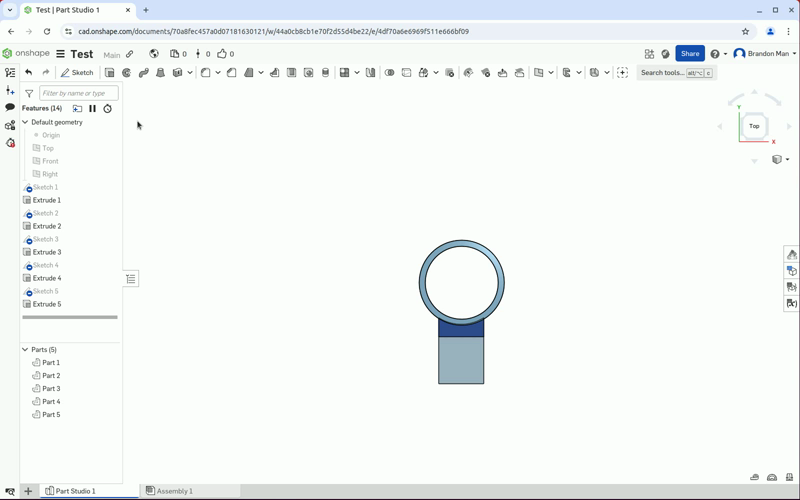
key(shift+h)
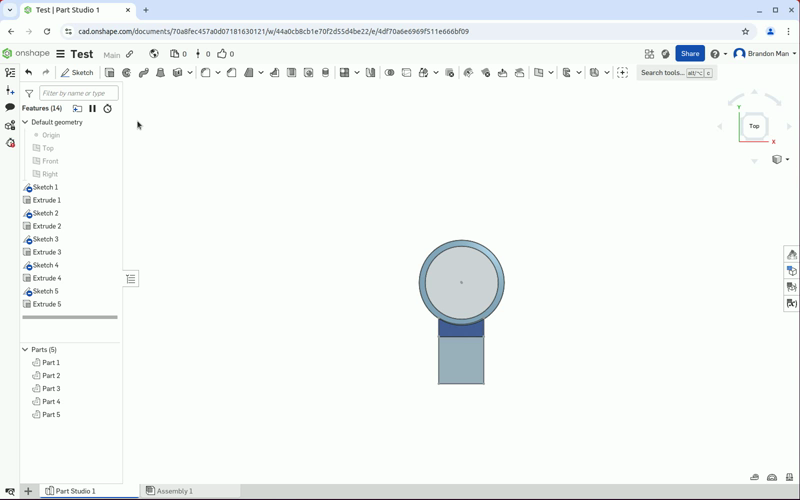
key(shift+7)
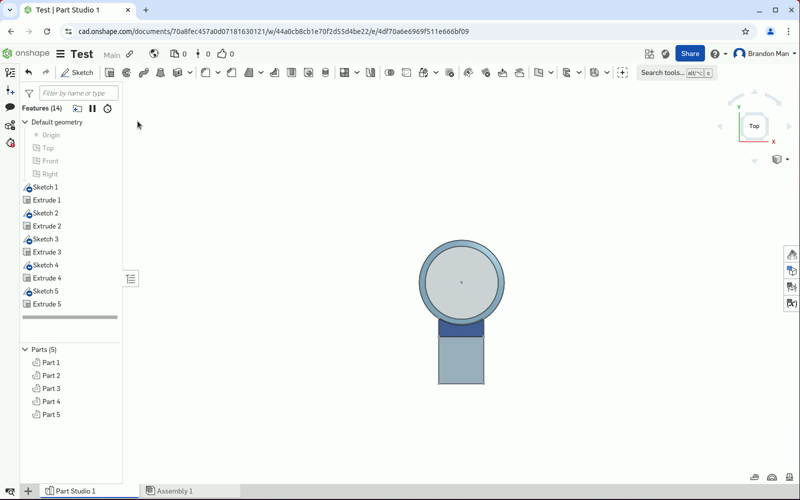
key(up, 3)
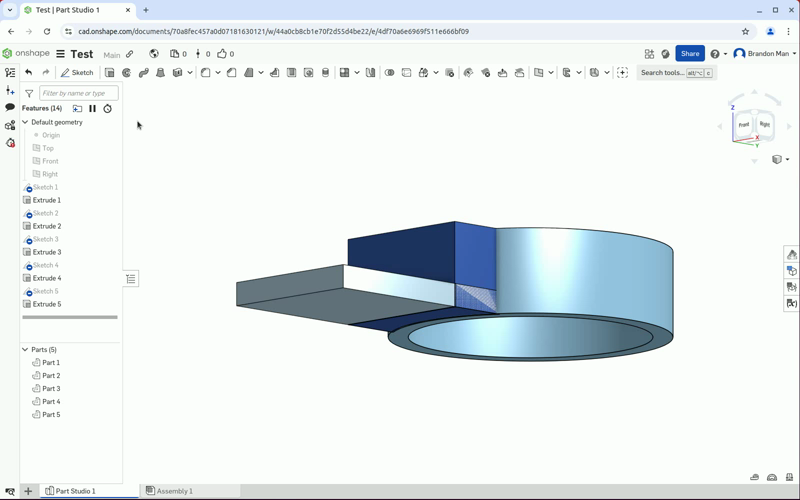
key(left, 3)
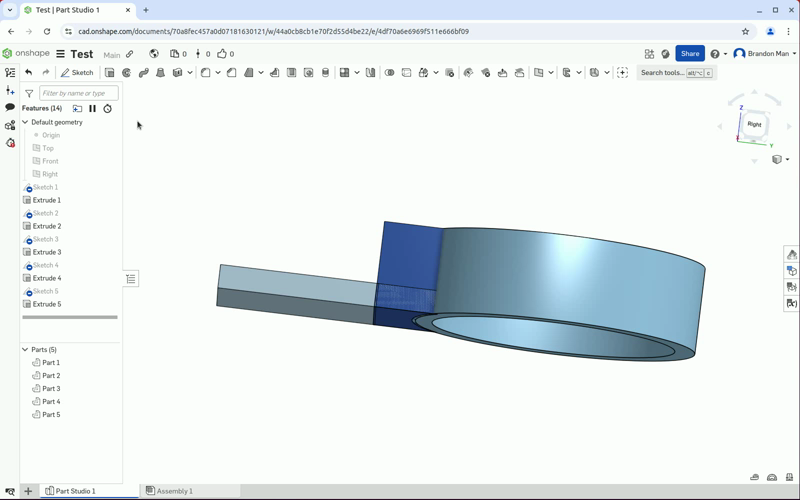
key(right, 3)
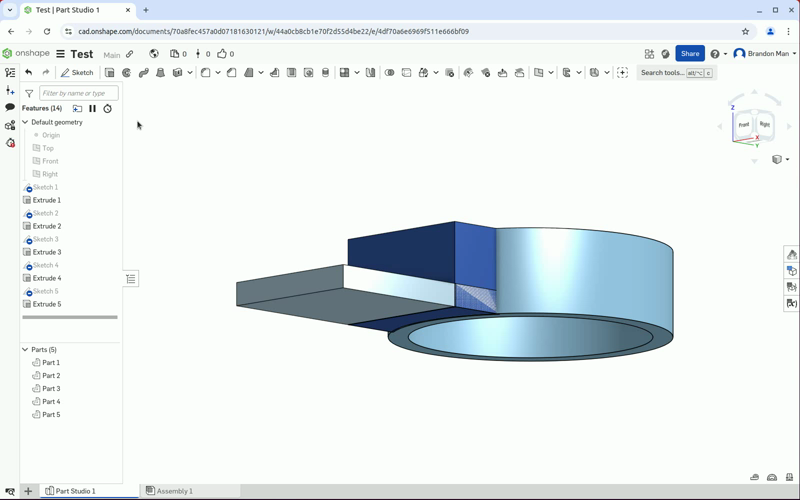
key(down, 3)
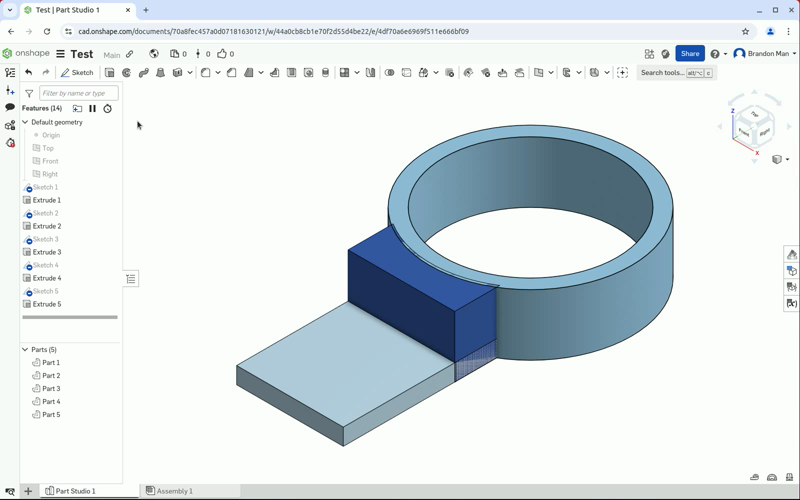
mouse_move(73, 189)
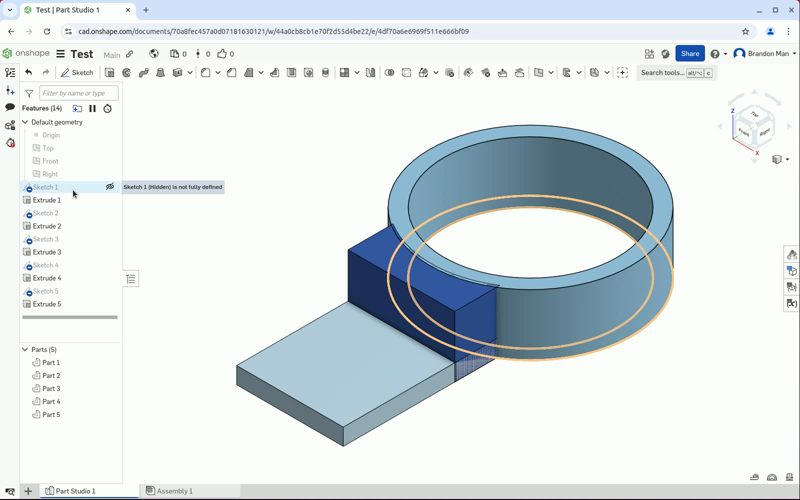
click(73, 189)